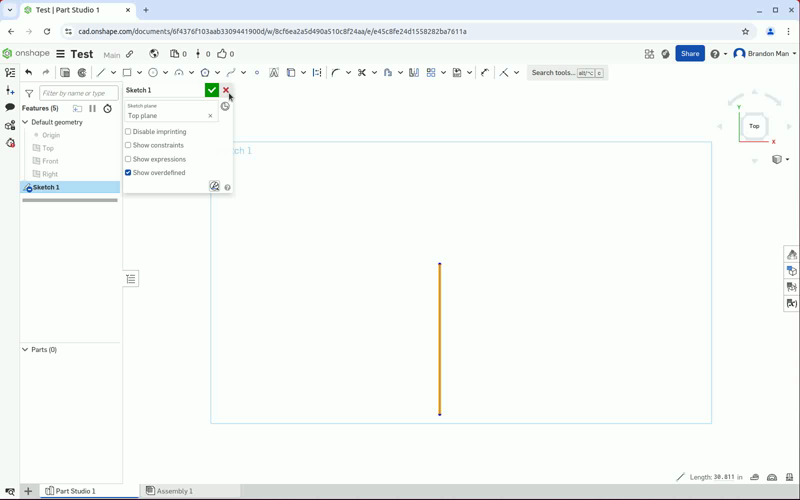
key(shift+h)
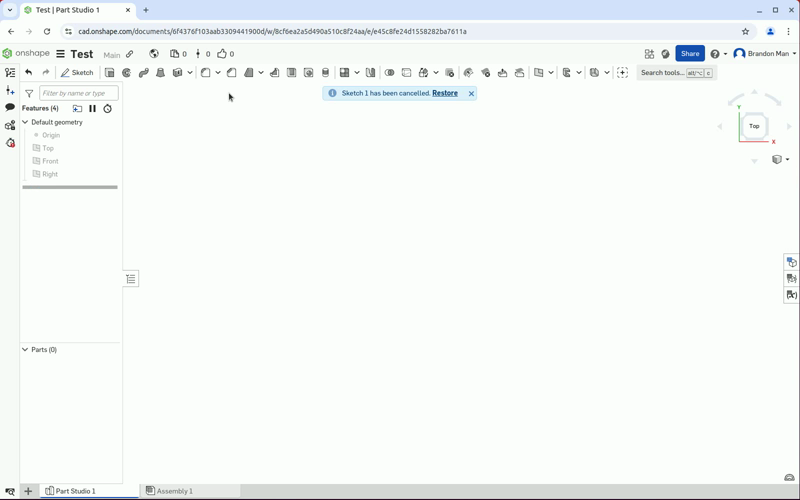
mouse_move(73, 352)
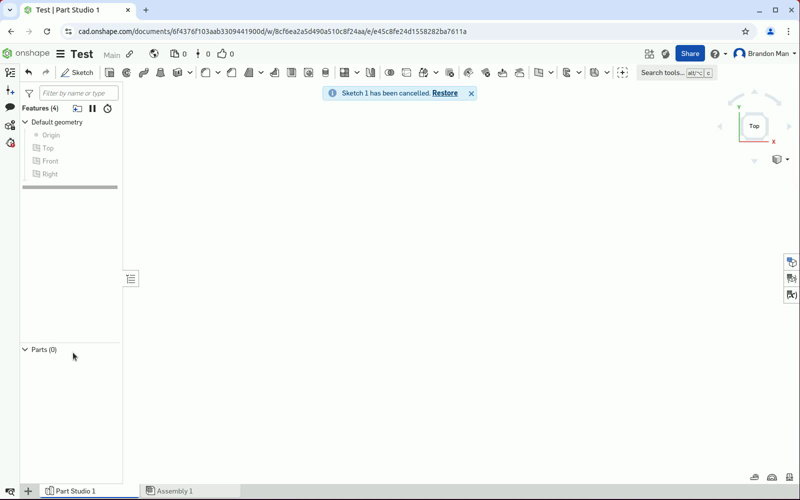
key(y)
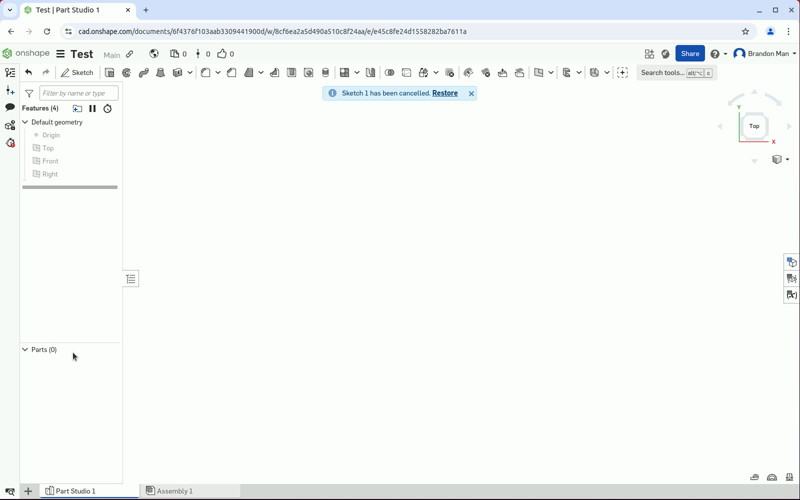
key(shift+p)
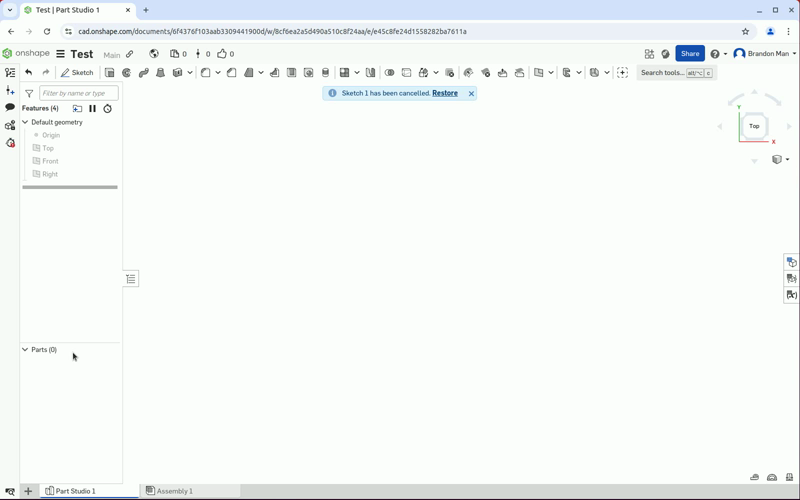
key(space)
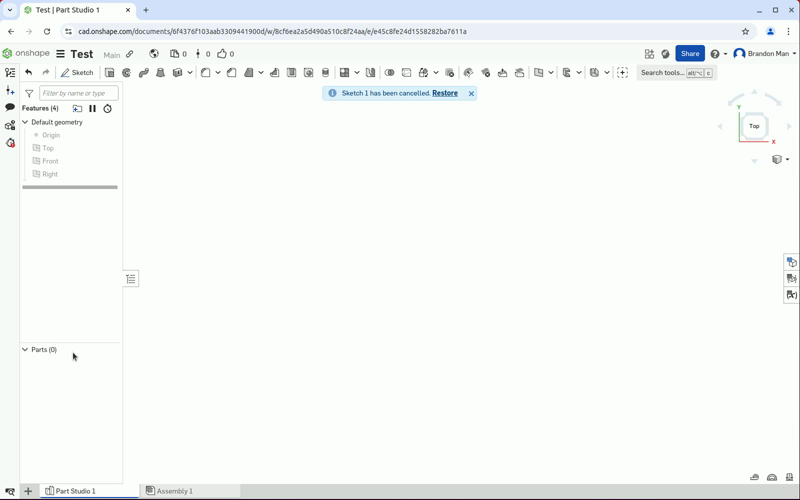
key_down(shift)
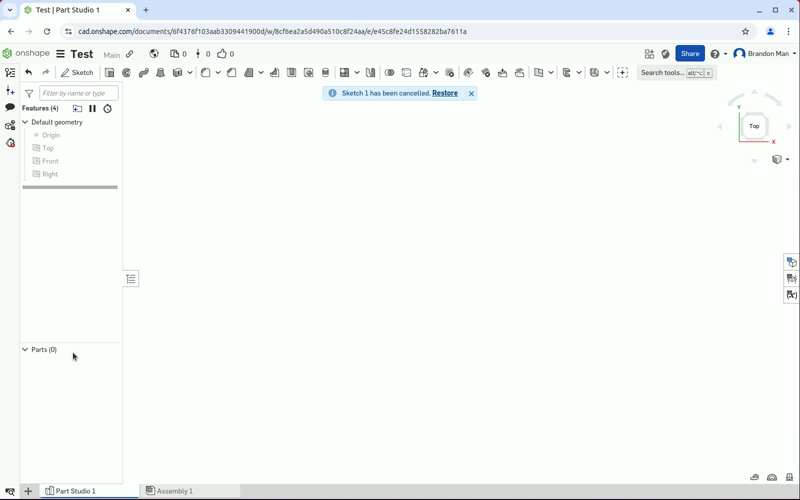
key(up)
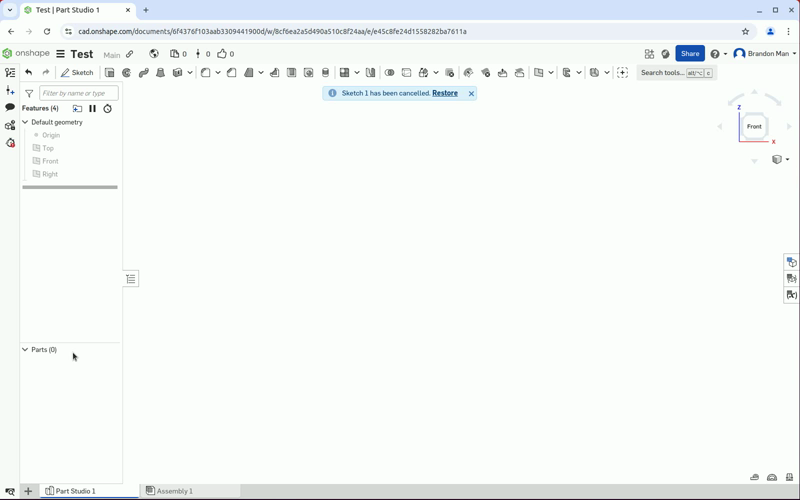
key_up(shift)
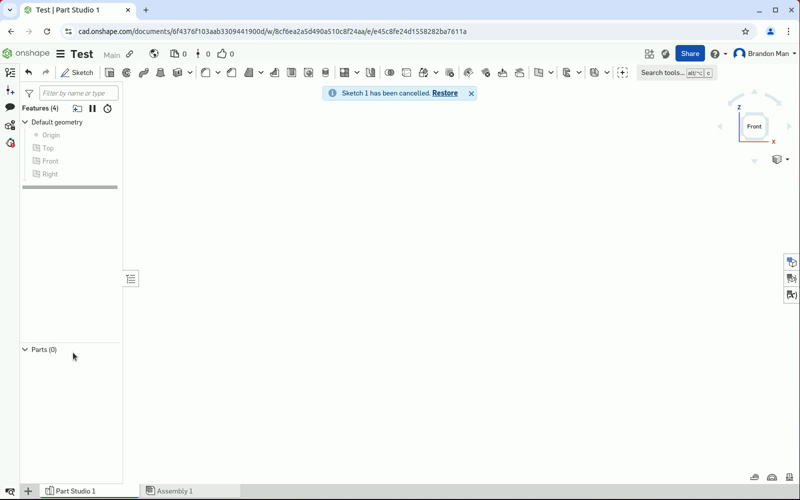
mouse_move(73, 352)
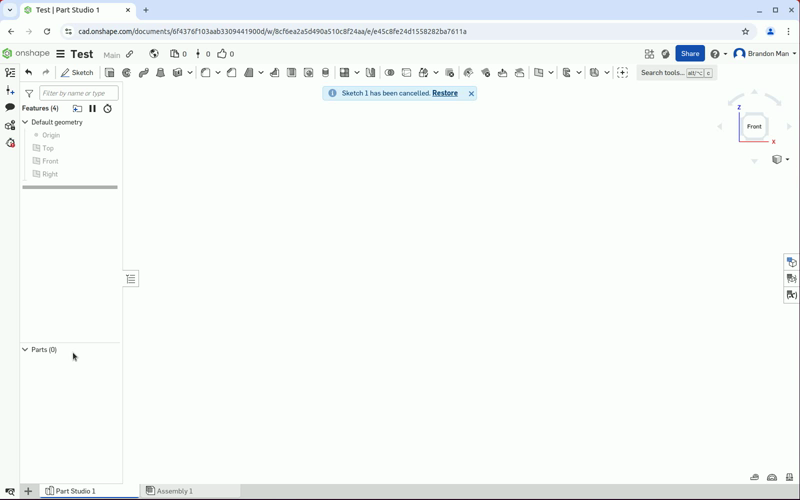
key(shift+y)
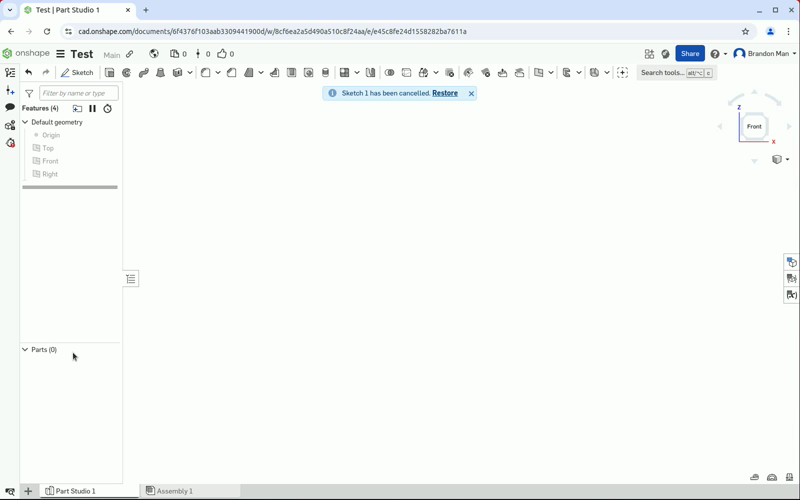
key(shift+s)
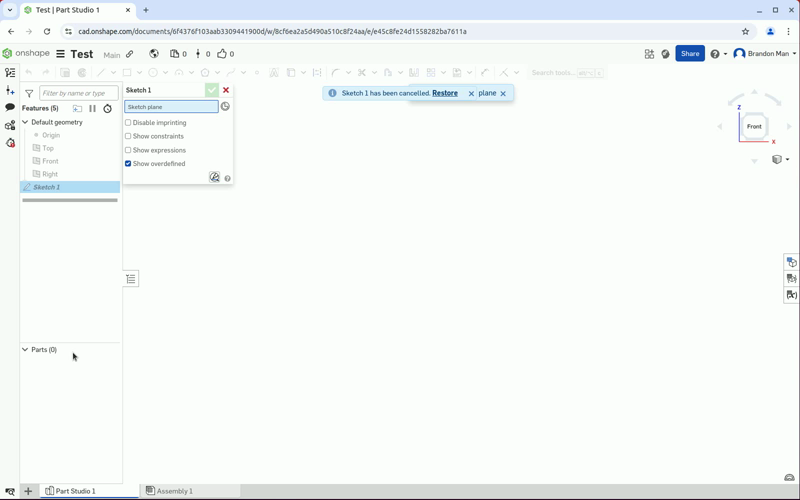
mouse_move(73, 163)
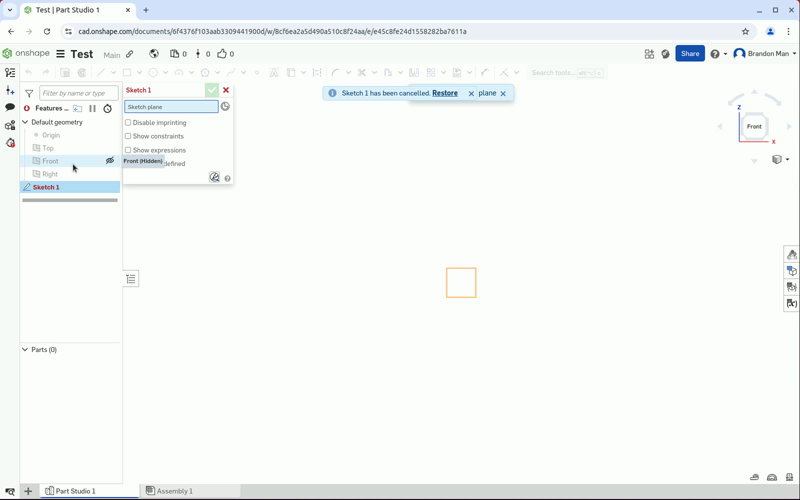
click(73, 163)
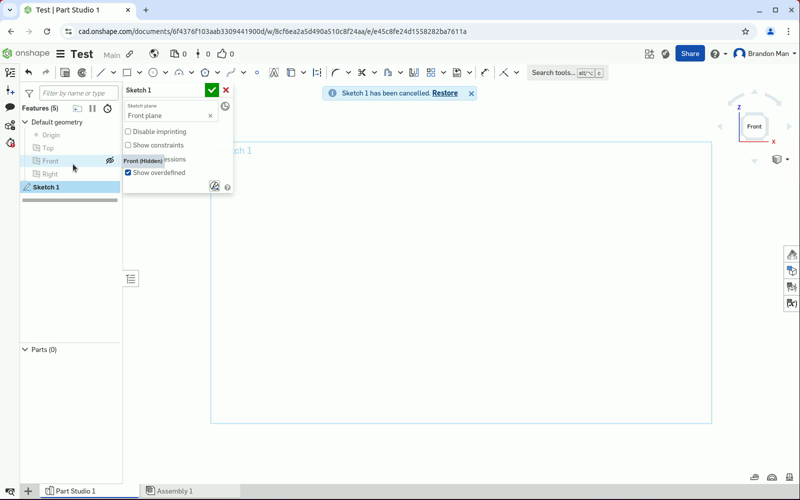
mouse_move(73, 352)
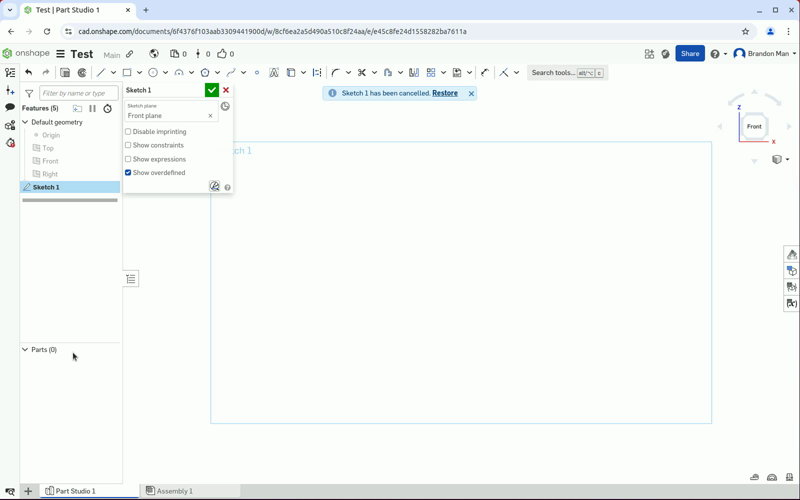
key(y)
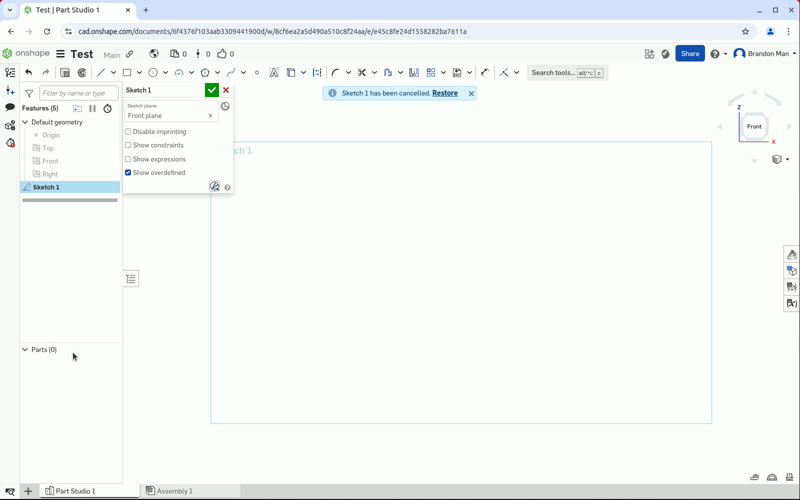
key(l)
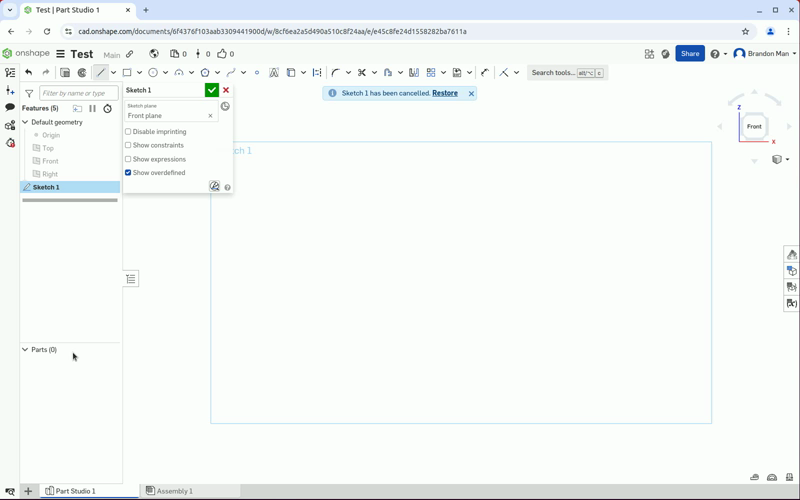
key_down(shift)
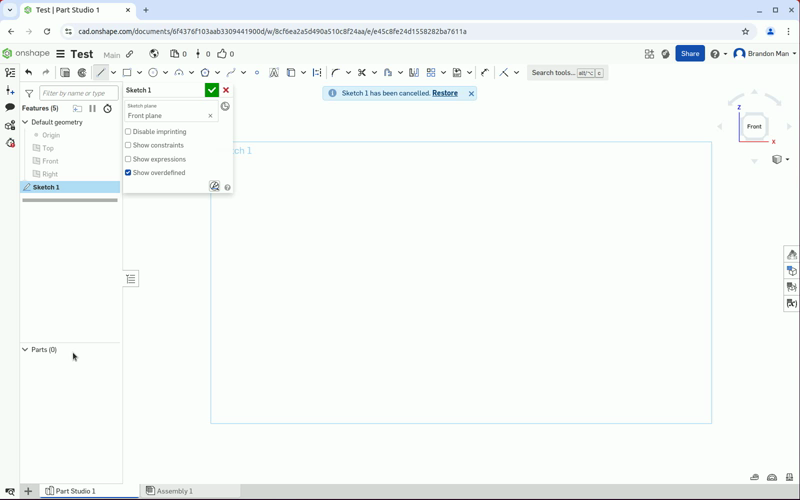
mouse_move(460, 282)
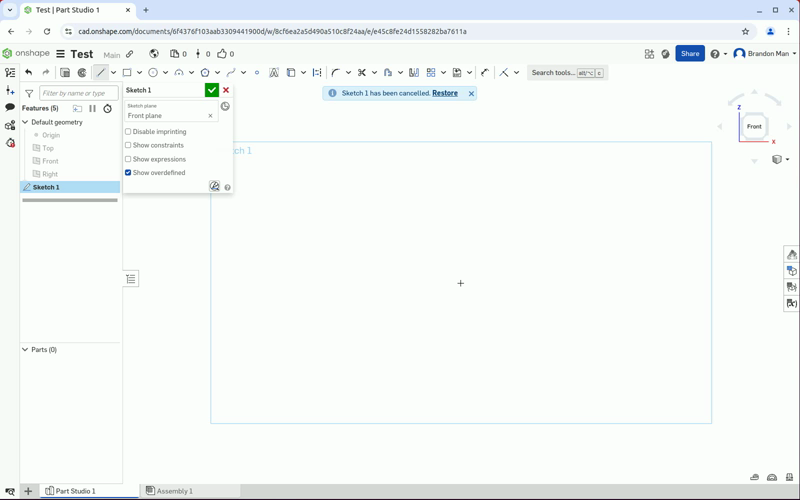
click(460, 282)
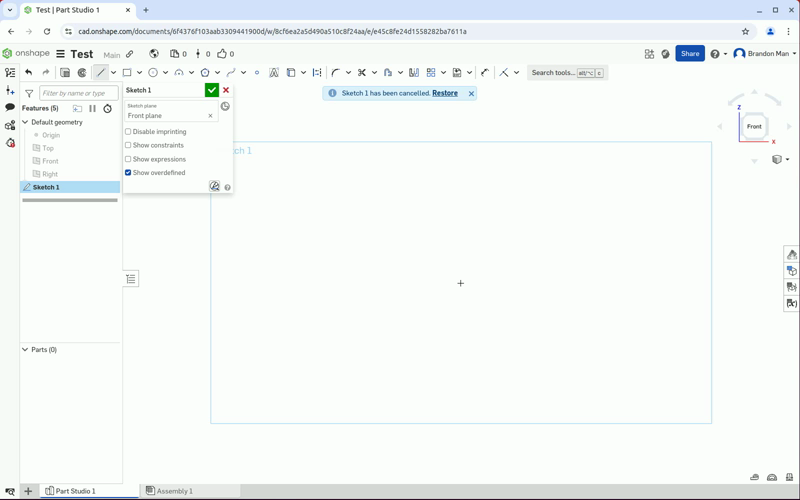
key_up(shift)
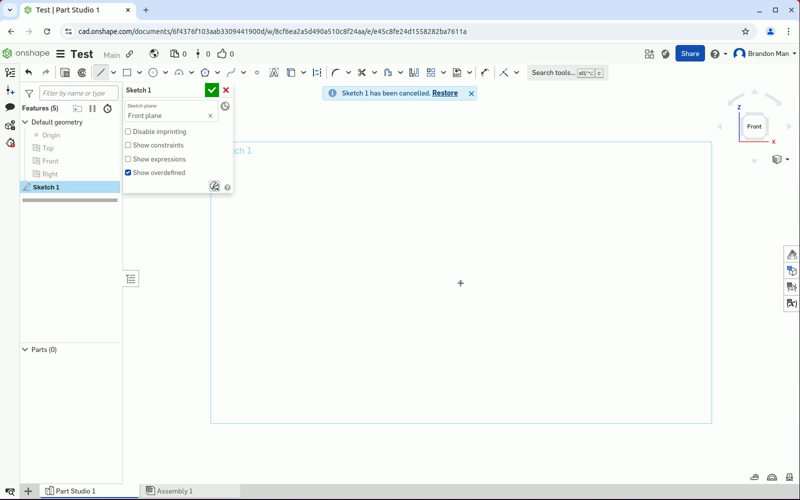
key_down(shift)
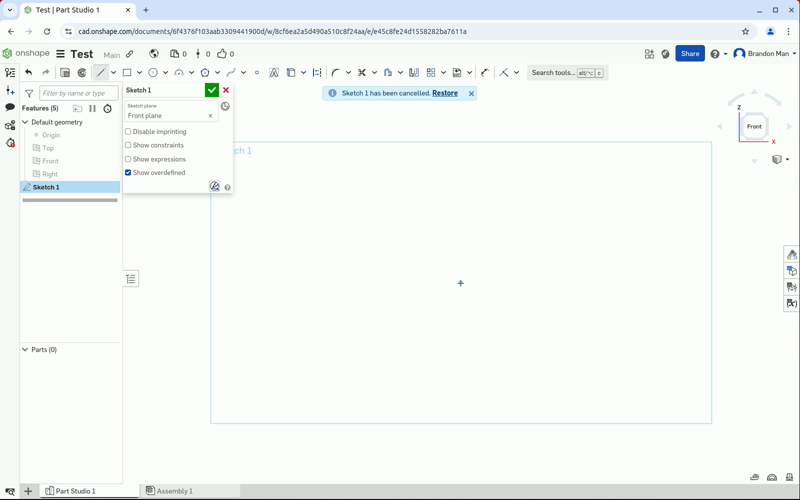
mouse_move(535, 282)
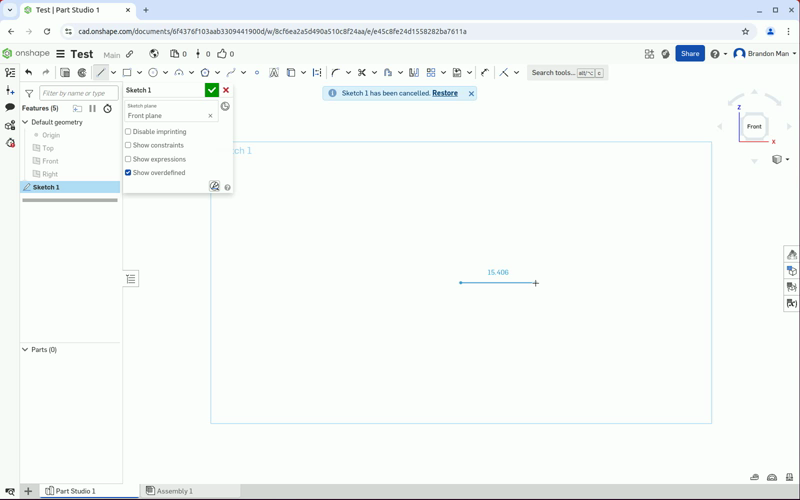
click(535, 282)
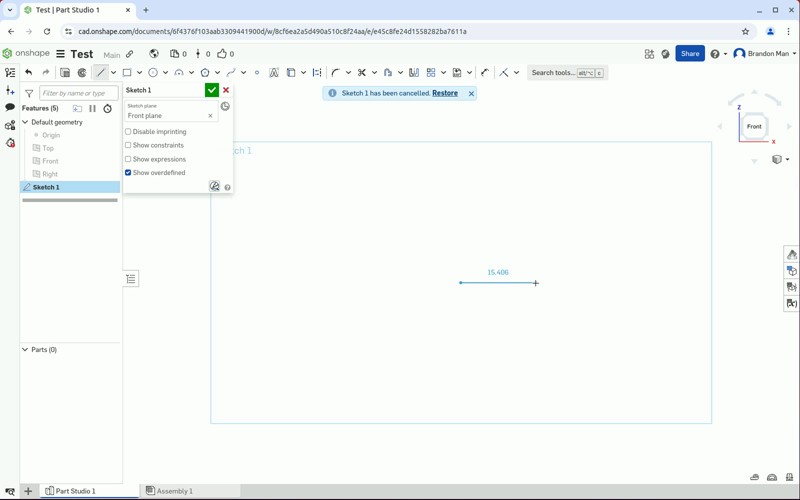
key_up(shift)
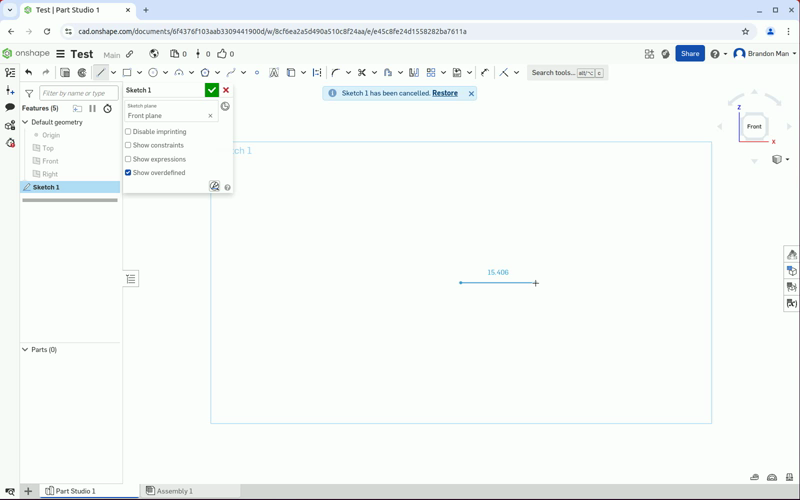
key_down(shift)
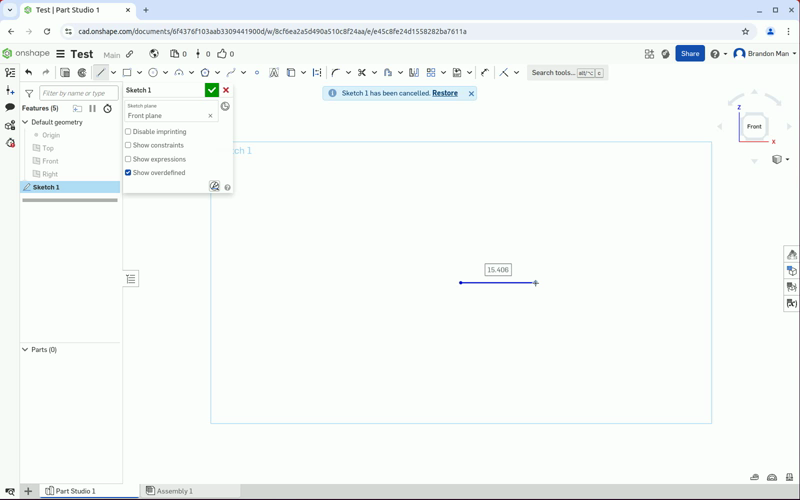
mouse_move(535, 189)
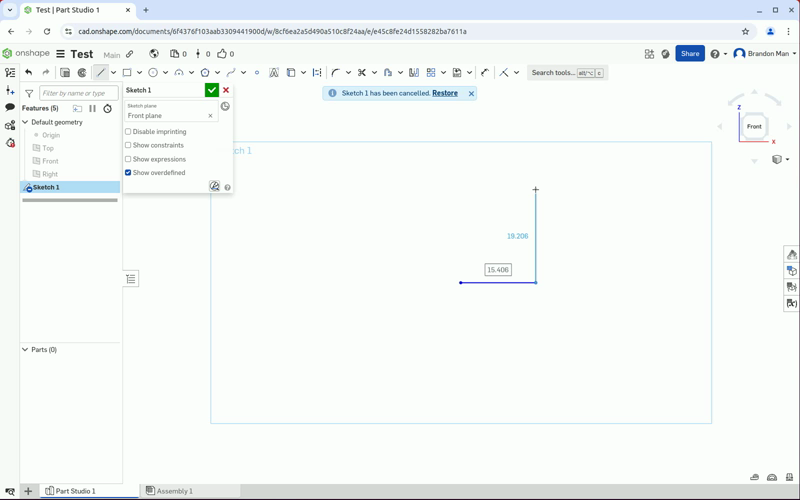
click(535, 189)
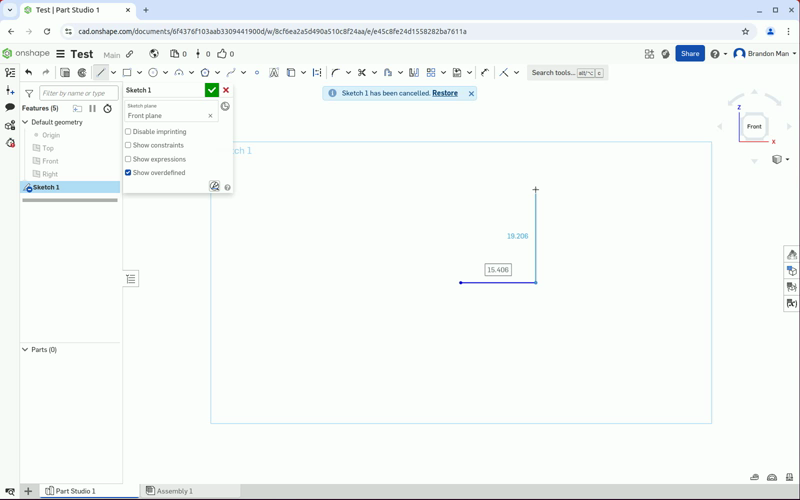
key_up(shift)
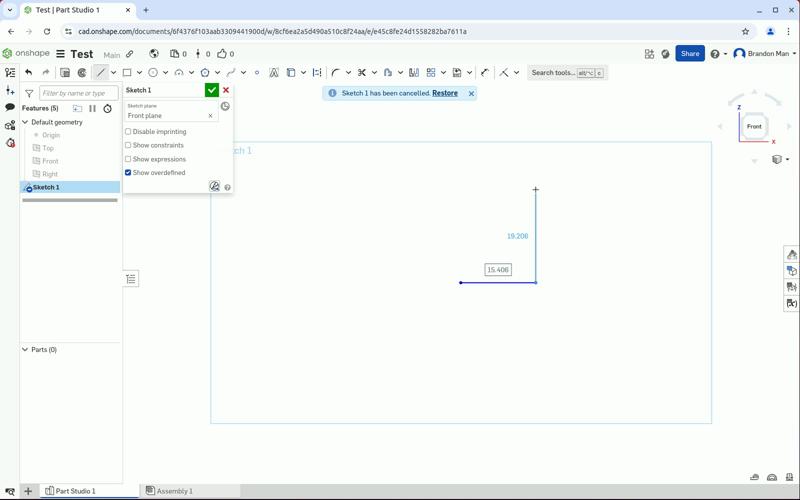
key_down(shift)
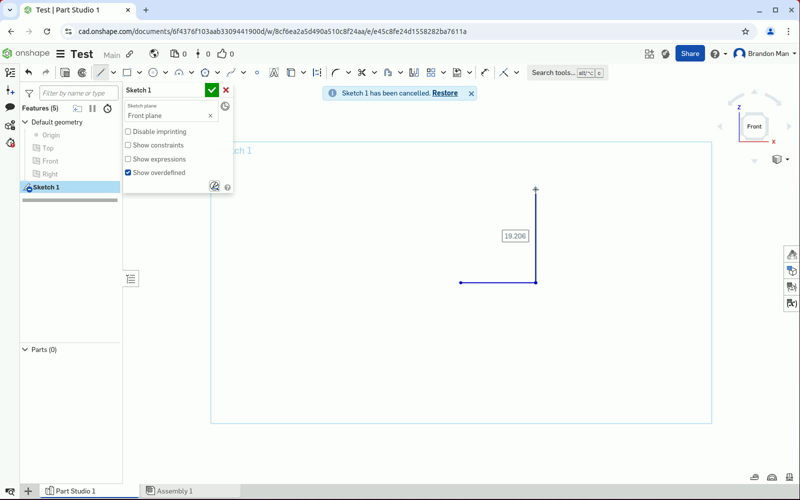
mouse_move(565, 189)
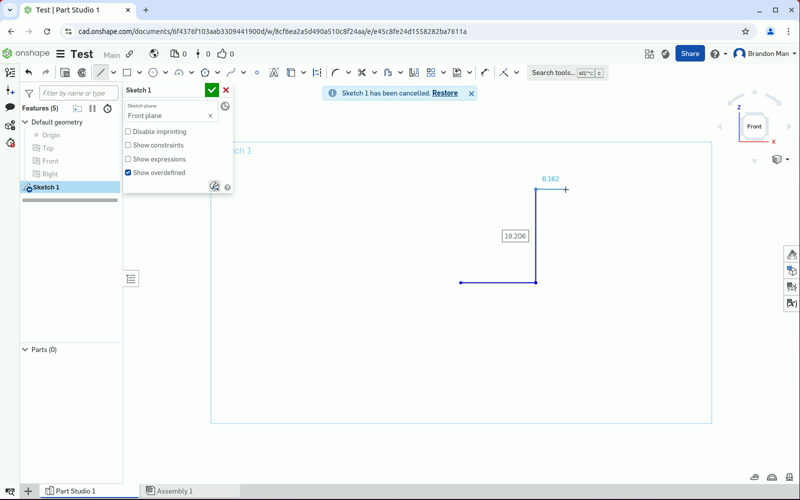
mouse_move(498, 189)
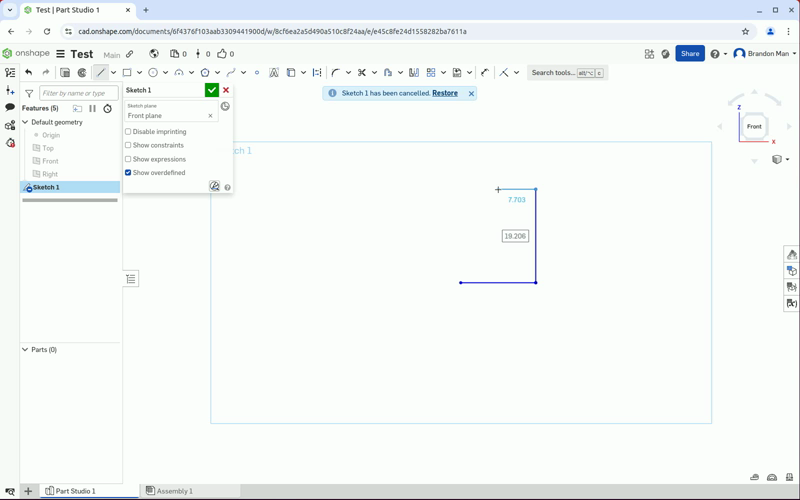
click(498, 189)
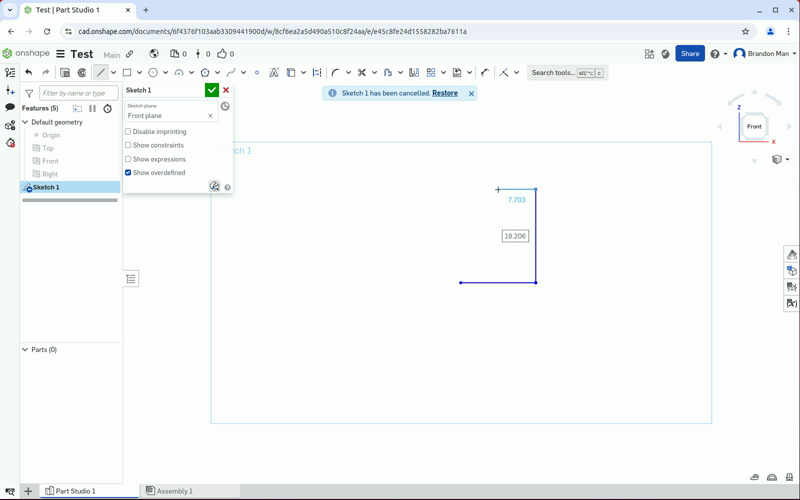
key_up(shift)
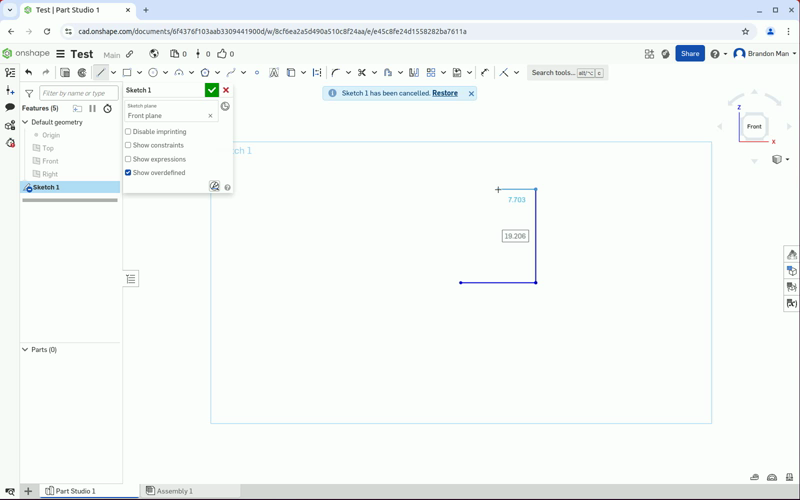
key_down(shift)
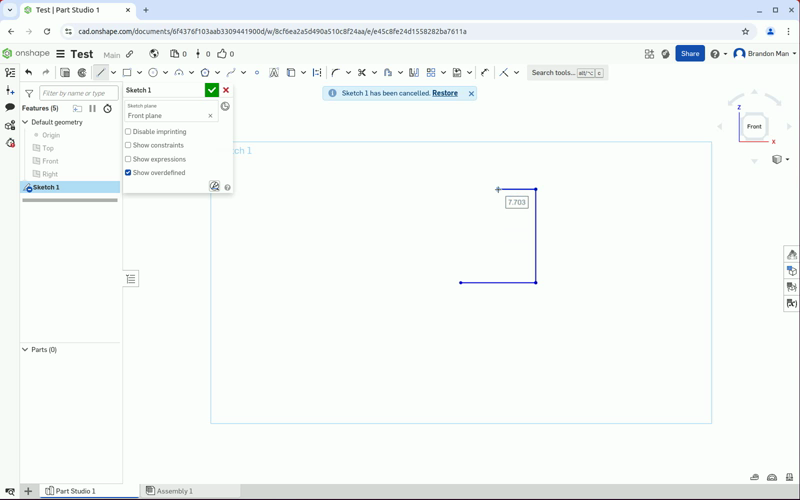
mouse_move(528, 189)
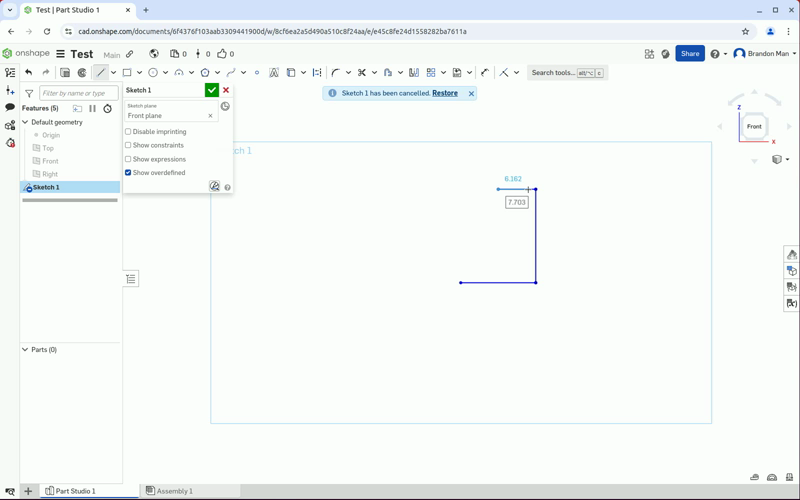
mouse_move(498, 245)
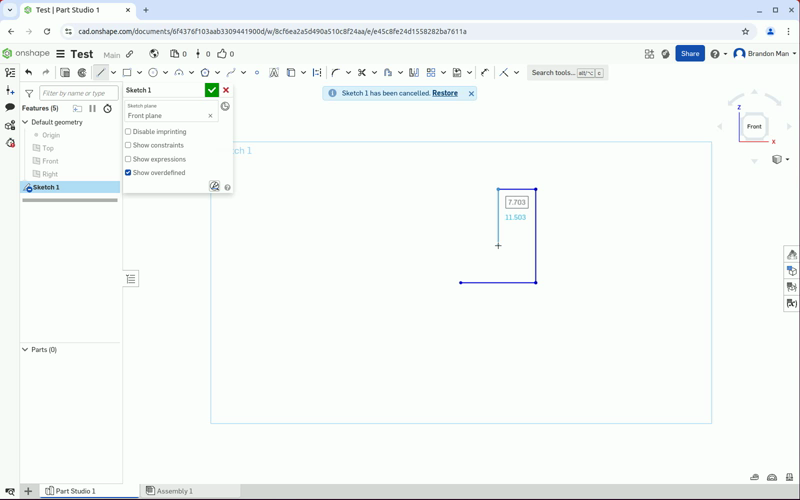
click(498, 245)
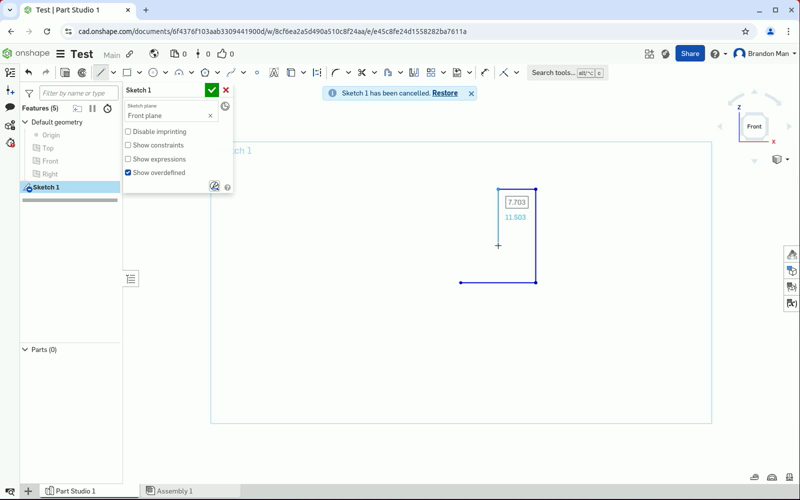
key_up(shift)
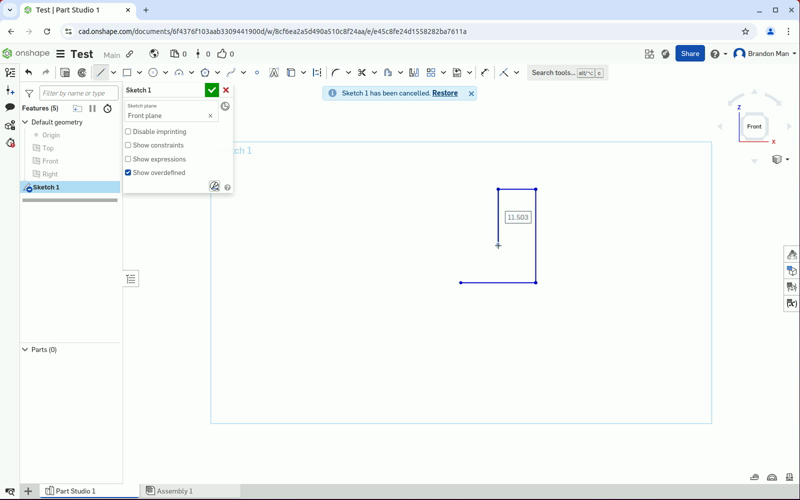
key_down(shift)
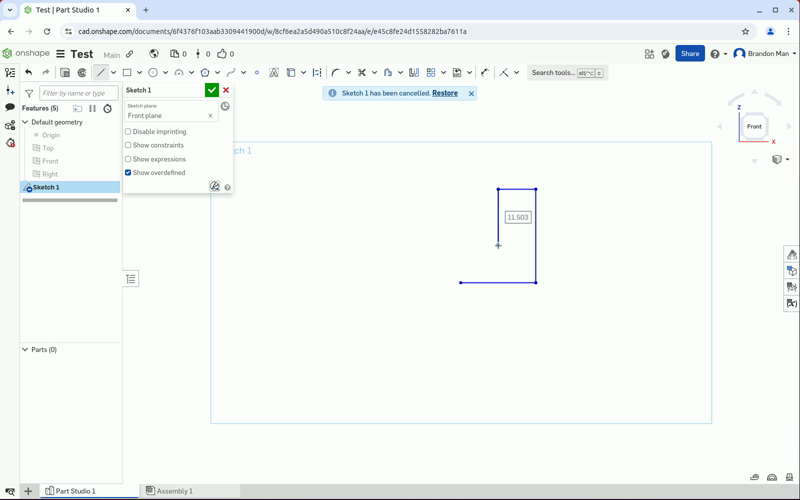
mouse_move(528, 245)
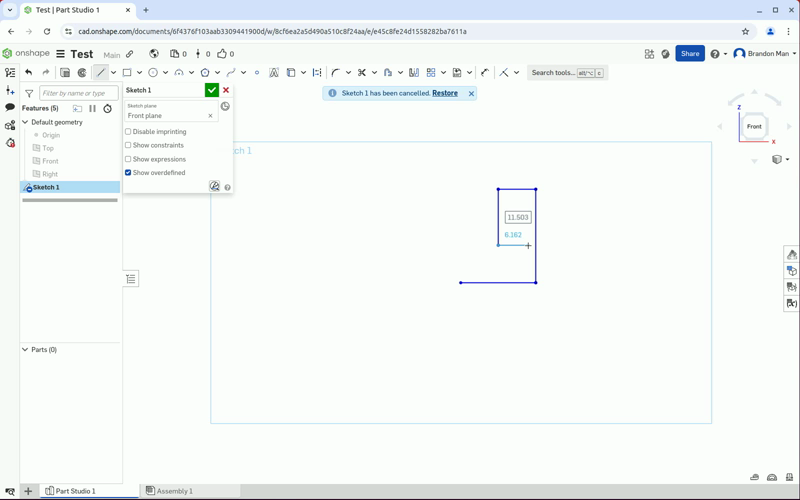
mouse_move(460, 245)
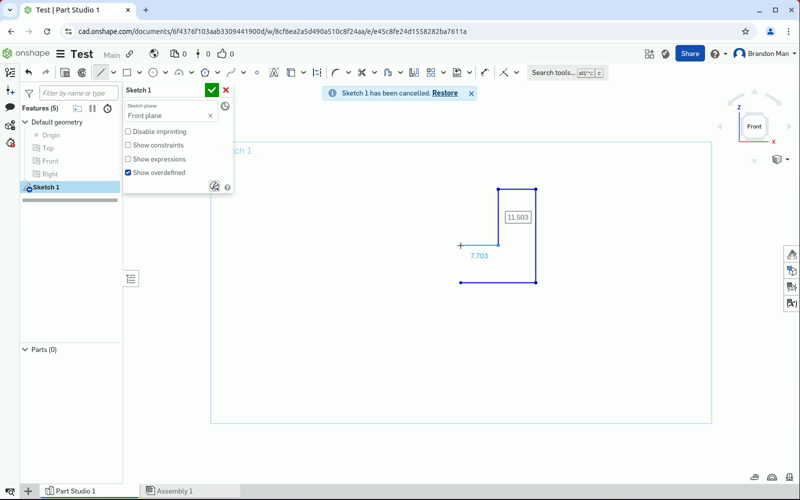
click(460, 245)
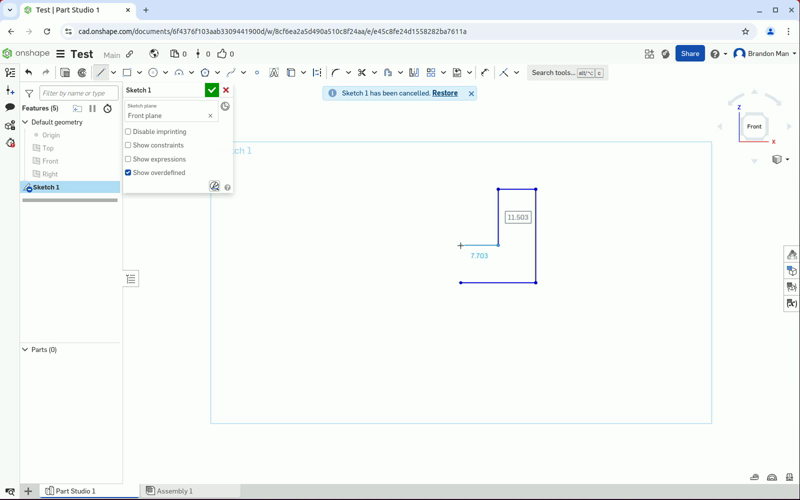
key_up(shift)
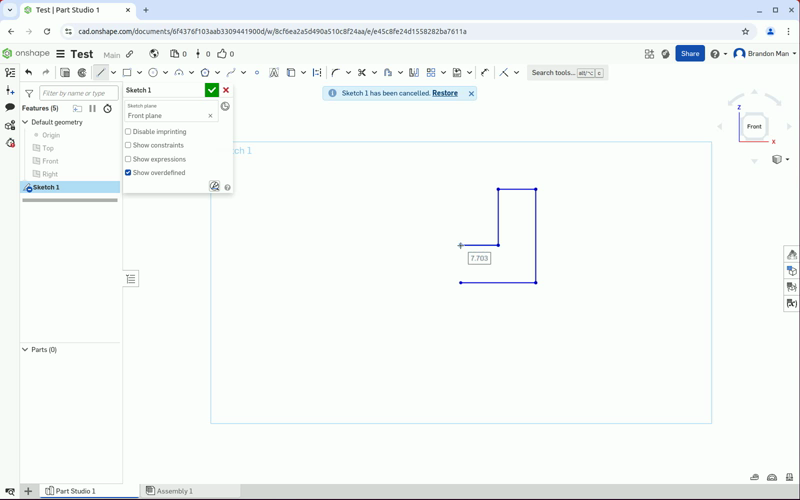
mouse_move(490, 245)
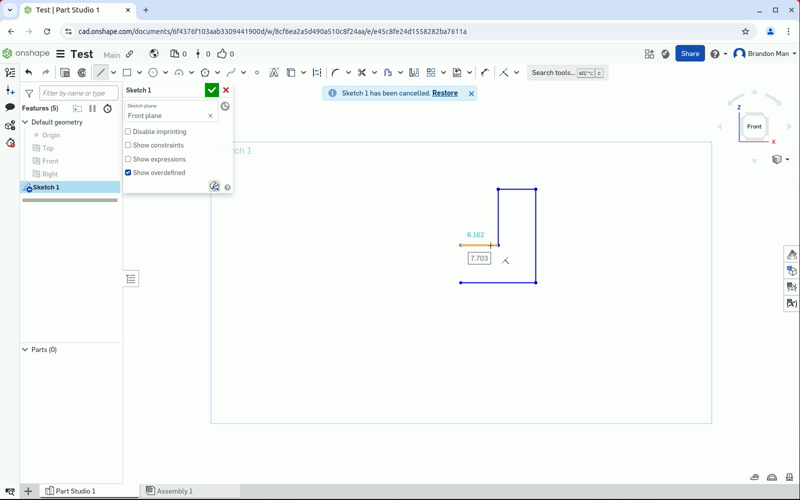
key_down(shift)
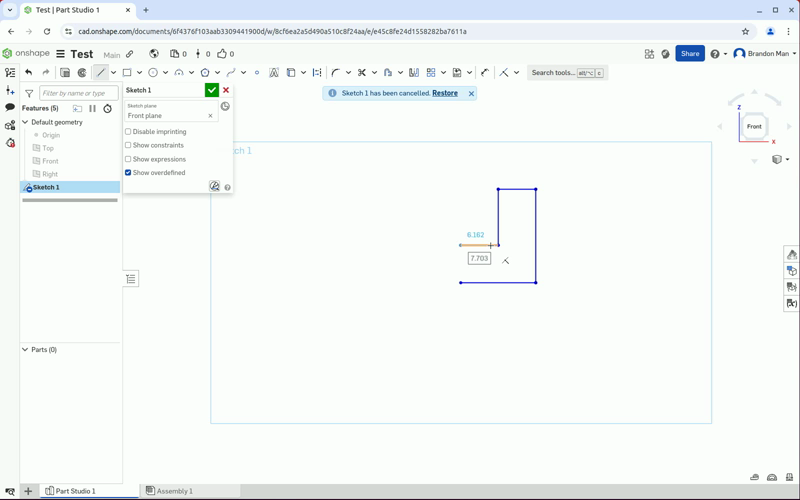
mouse_move(460, 282)
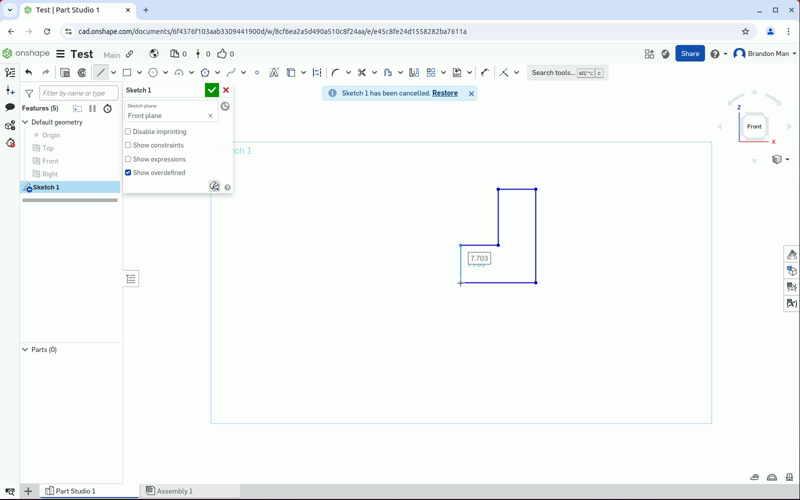
key_up(shift)
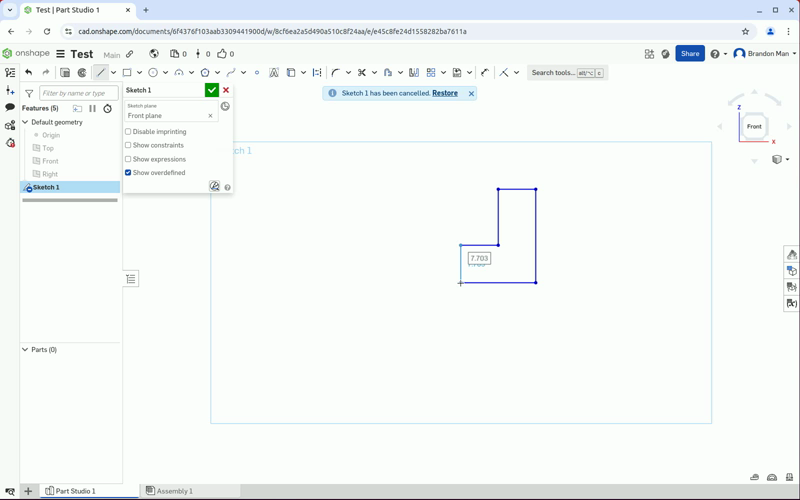
click(460, 282)
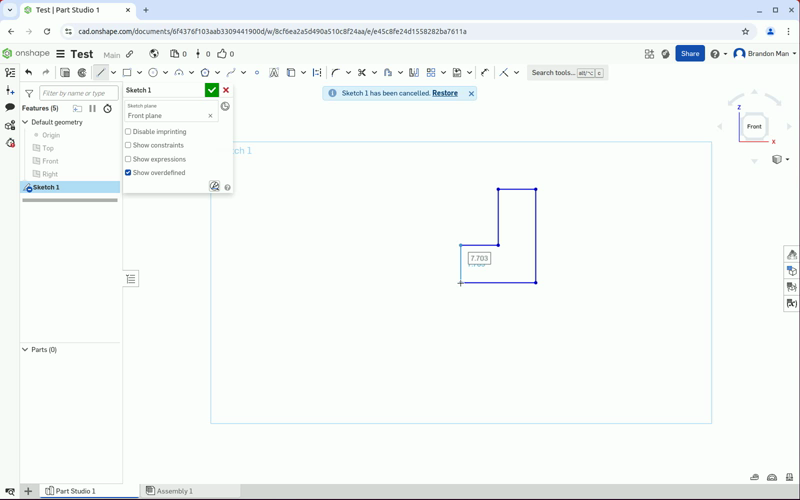
key(esc)
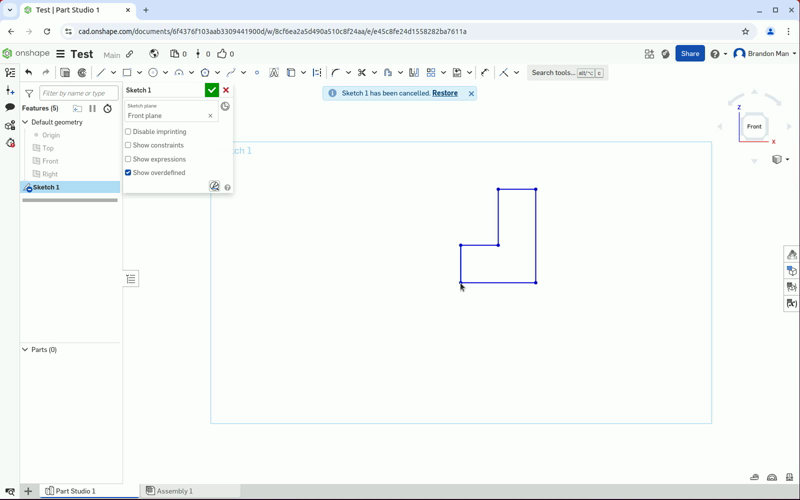
mouse_move(503, 265)
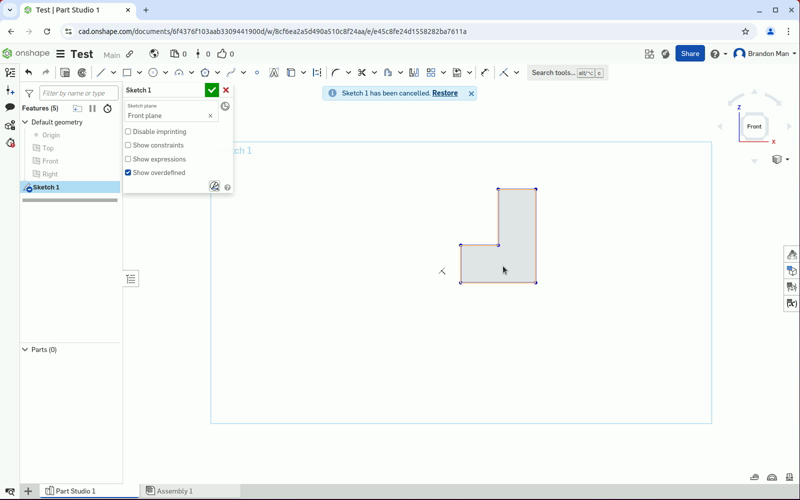
click(503, 265)
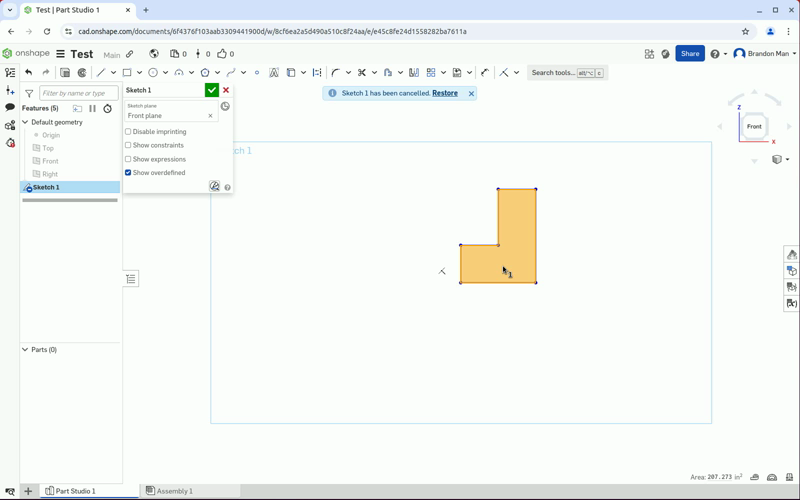
mouse_move(73, 352)
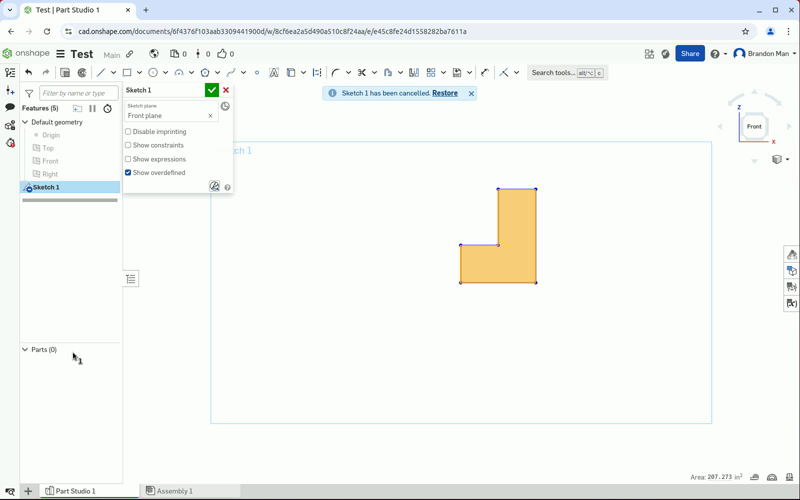
key(shift+y)
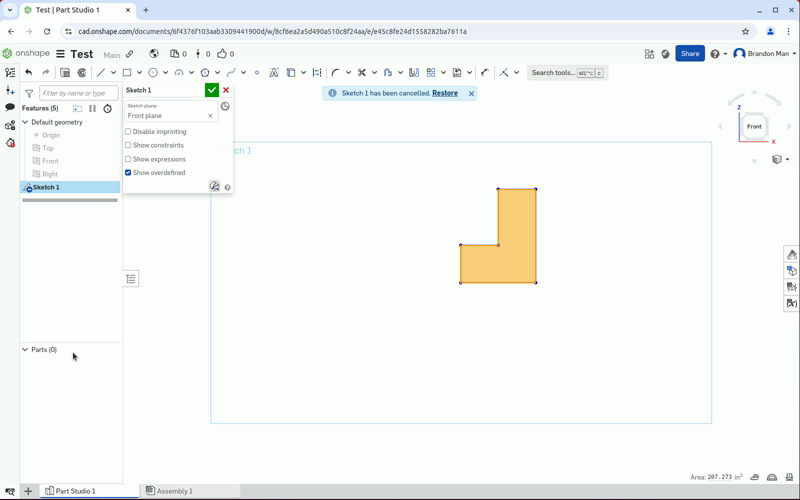
key(shift+e)
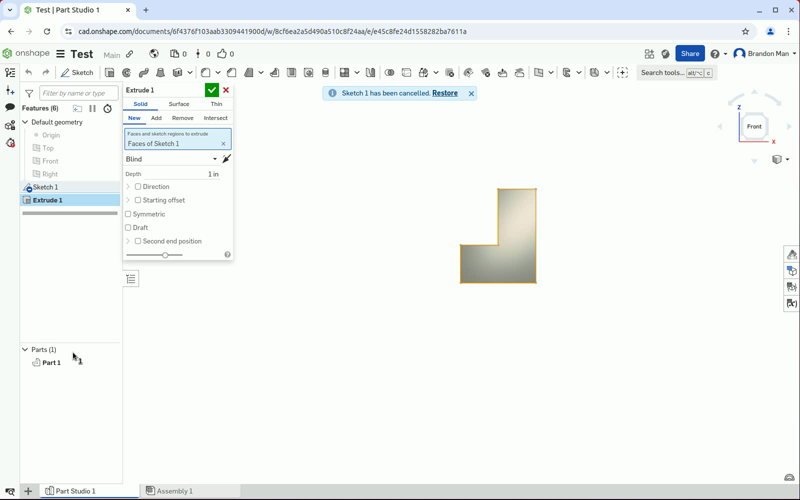
mouse_move(143, 106)
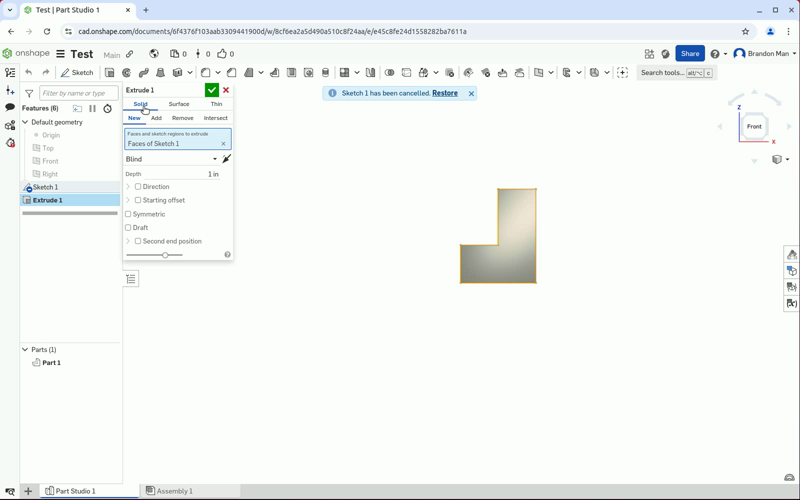
click(143, 106)
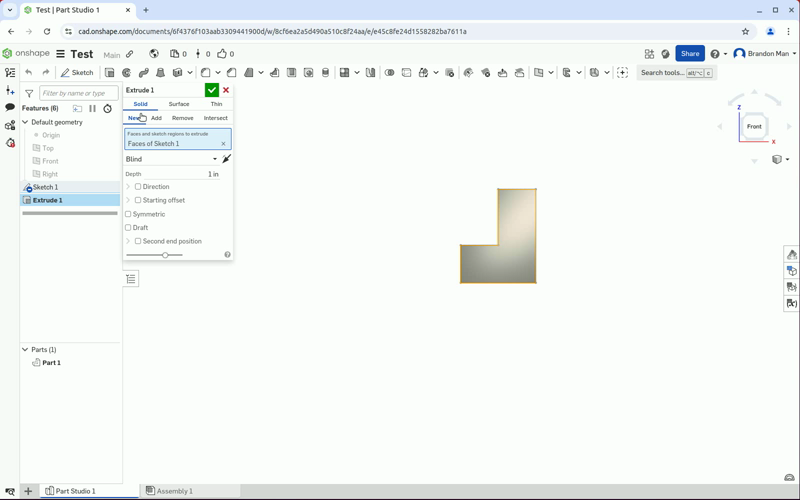
mouse_move(137, 120)
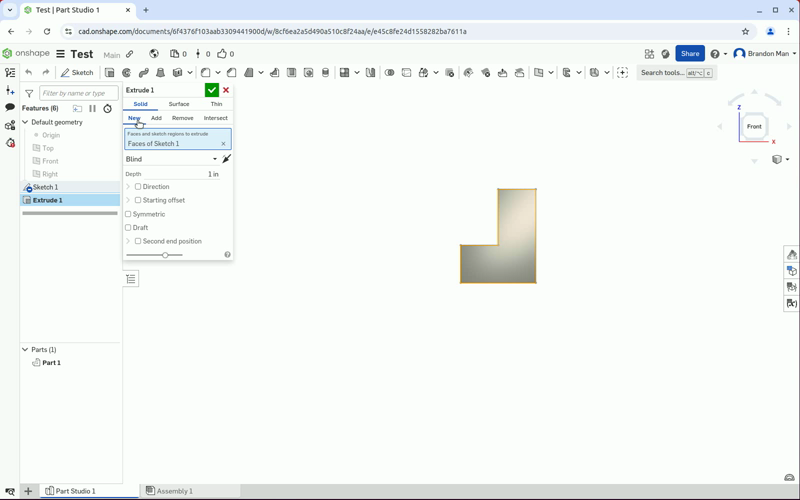
click(137, 120)
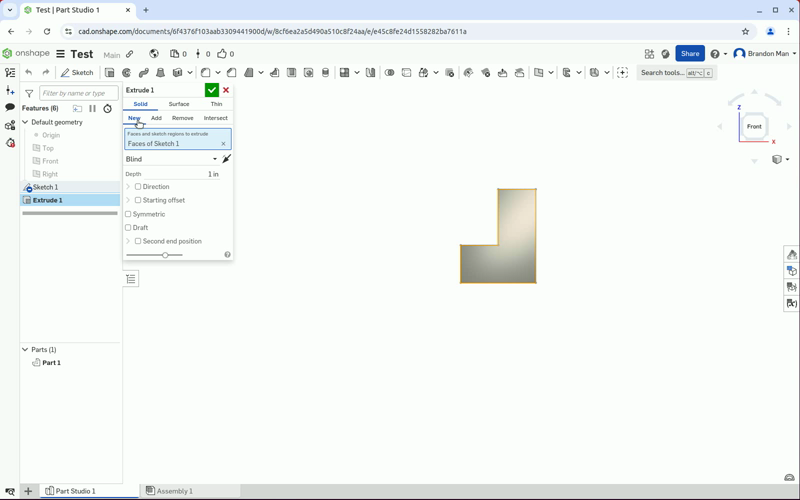
key(tab, 4)
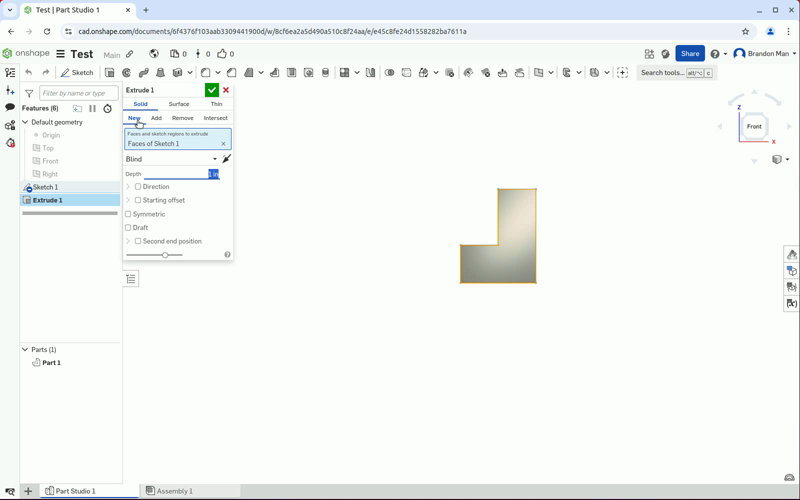
text(23.108)
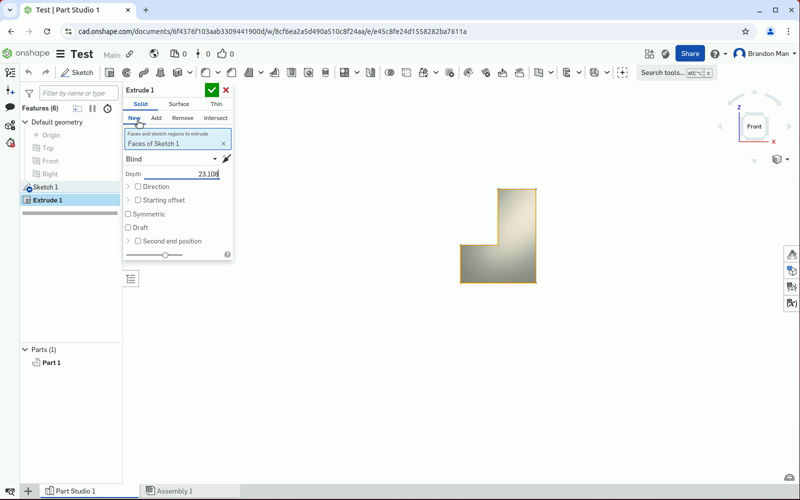
key(enter)
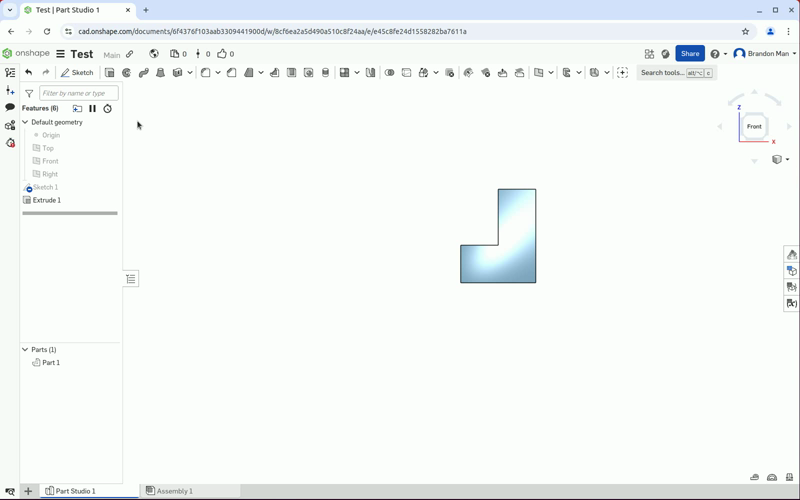
key(shift+h)
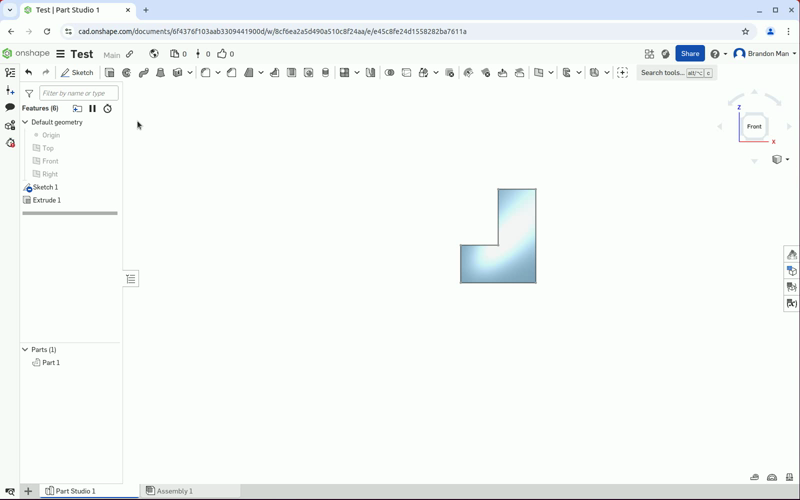
key(shift+h)
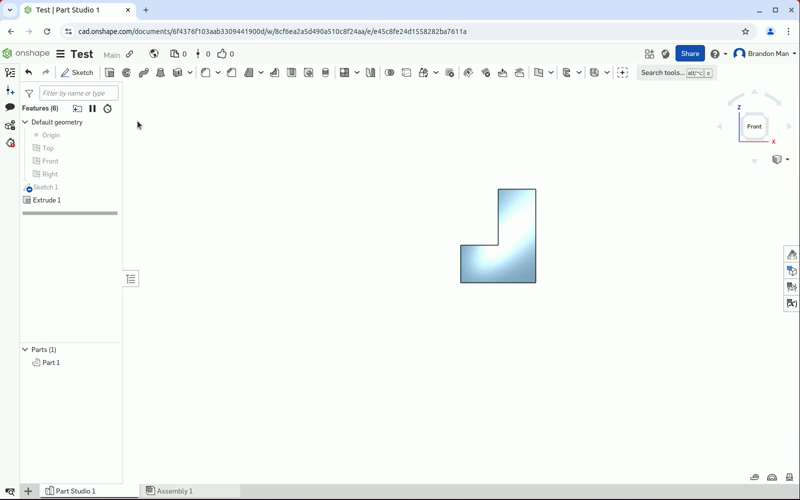
mouse_move(73, 189)
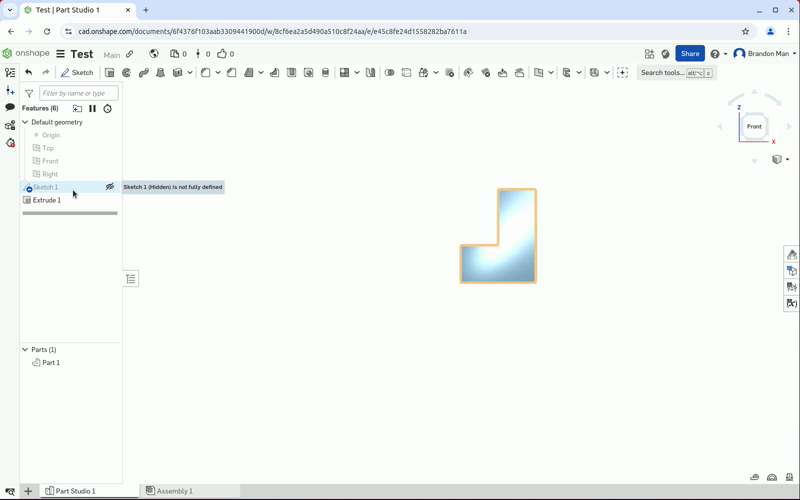
click(73, 189)
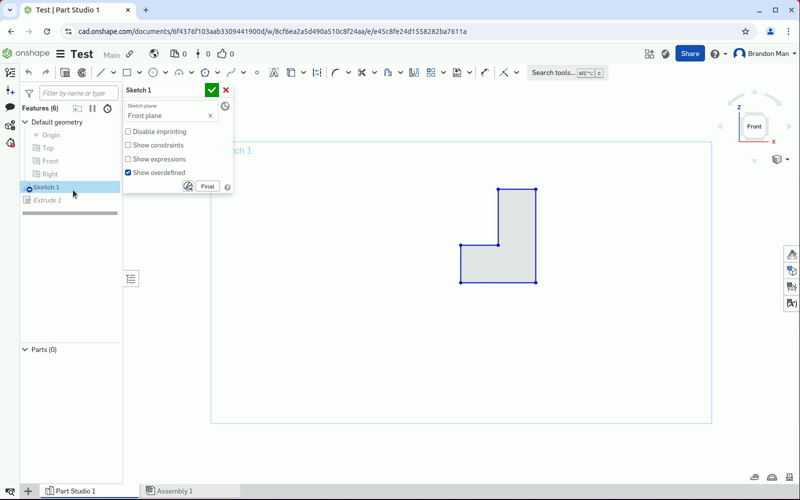
mouse_move(229, 92)
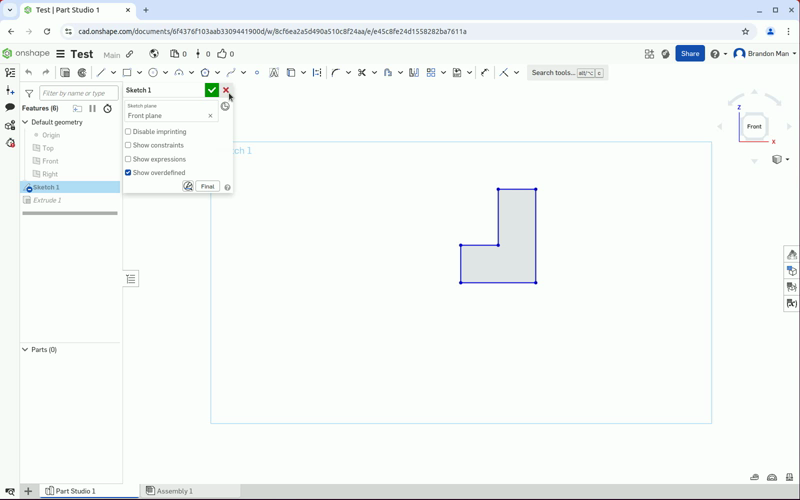
click(229, 92)
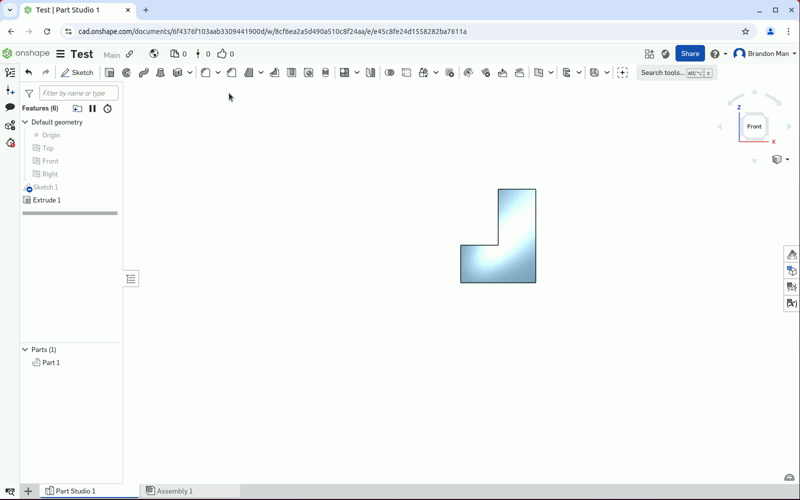
mouse_move(73, 352)
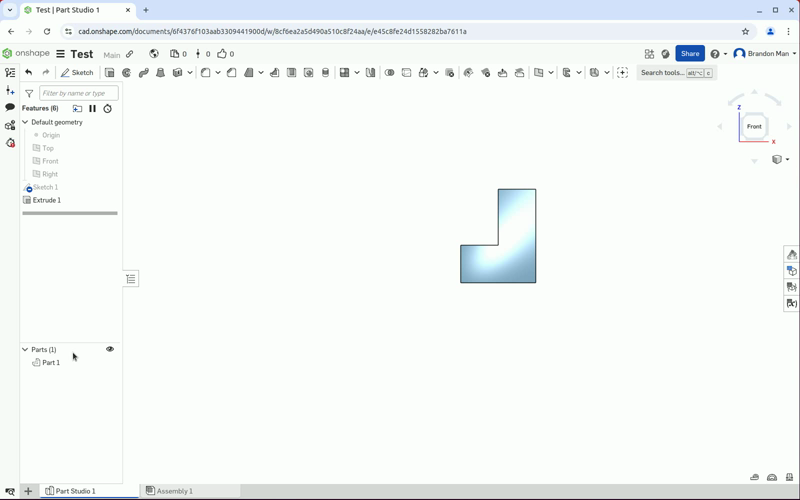
key(y)
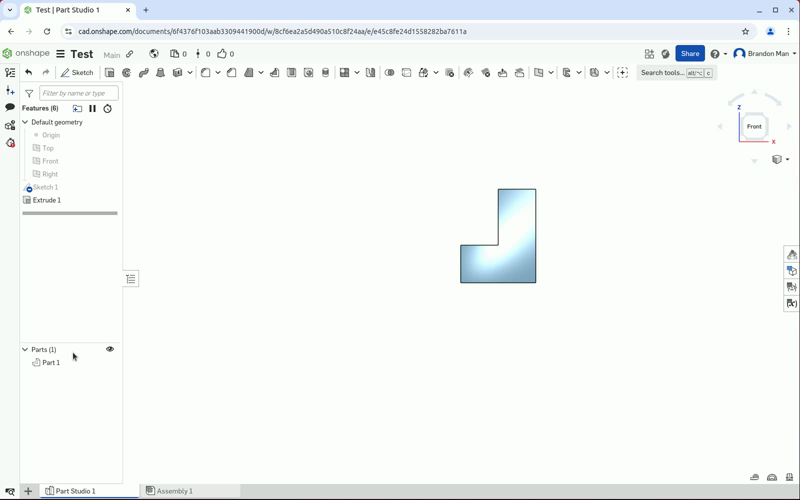
key(shift+p)
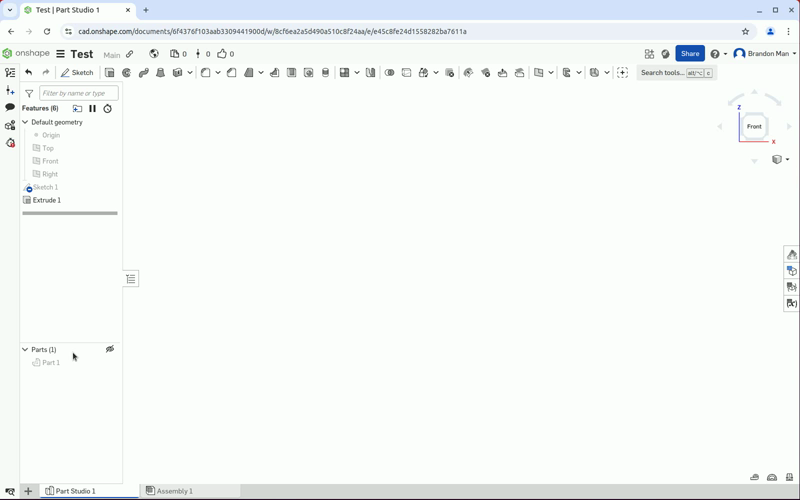
key(space)
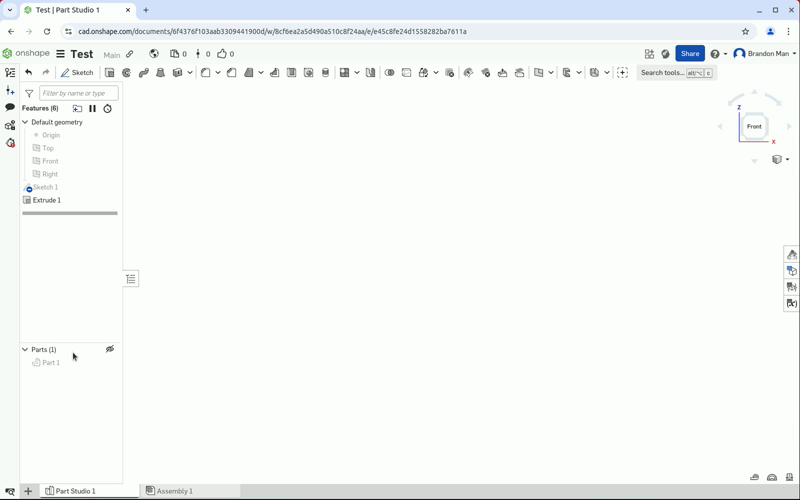
key_down(shift)
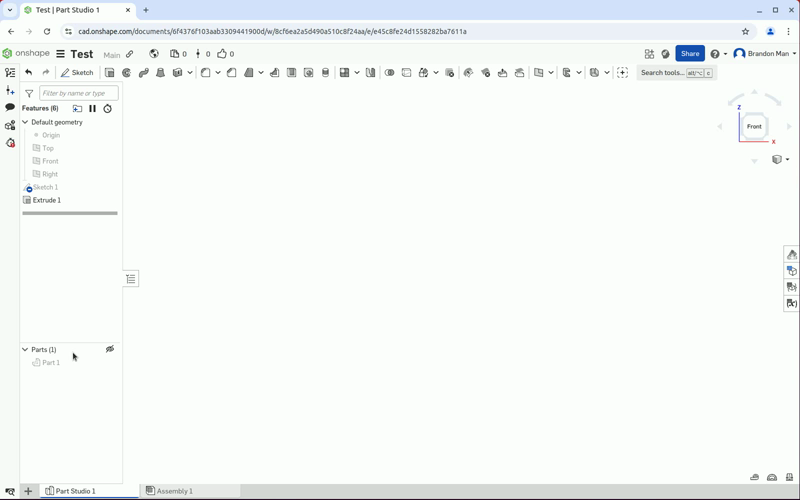
key(down)
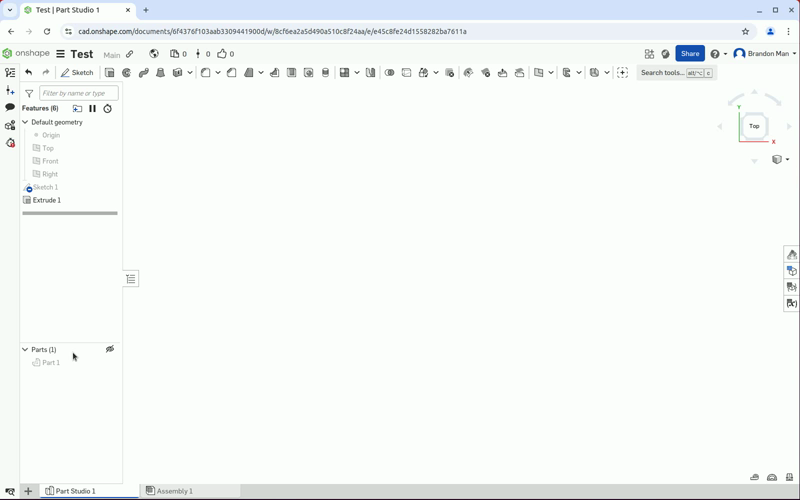
key_up(shift)
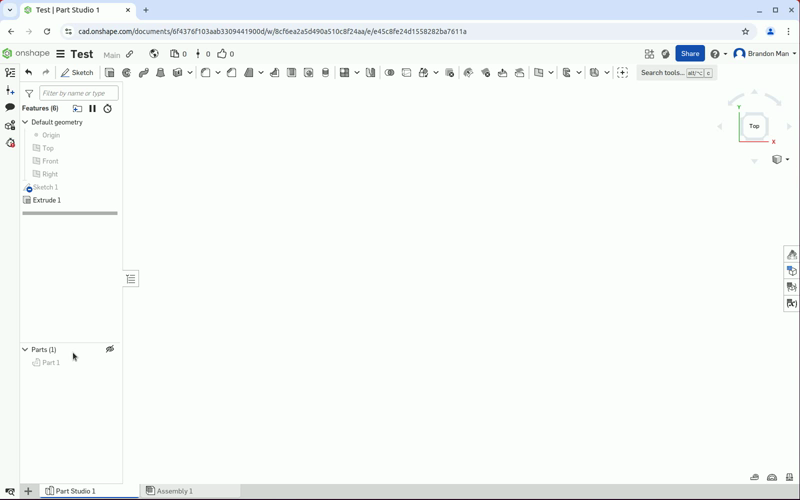
mouse_move(73, 352)
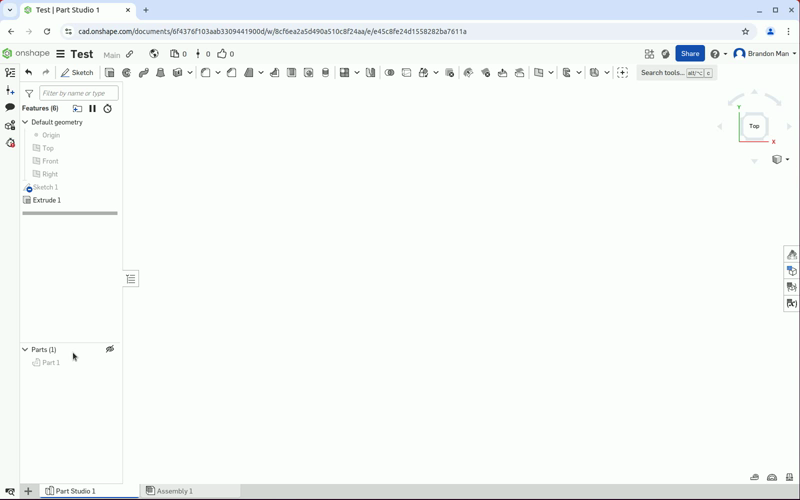
key(shift+y)
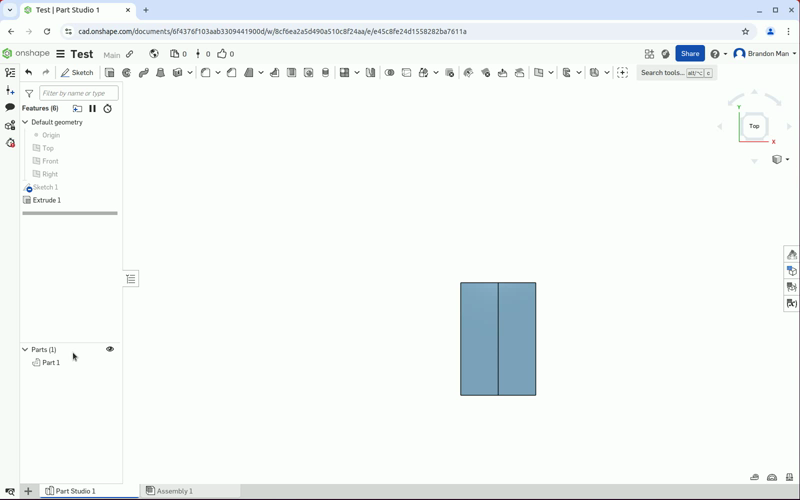
mouse_move(541, 75)
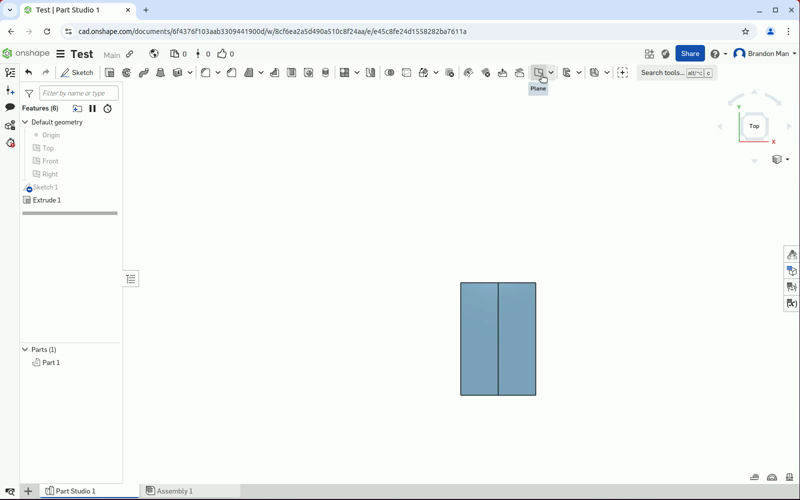
click(541, 75)
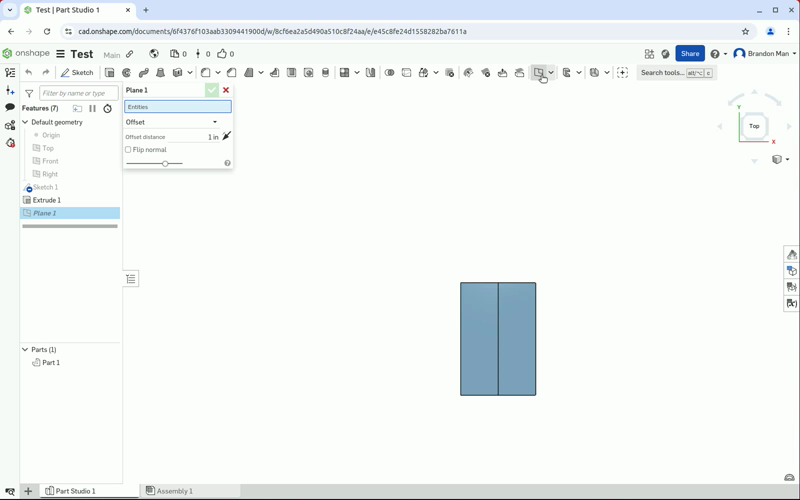
mouse_move(73, 150)
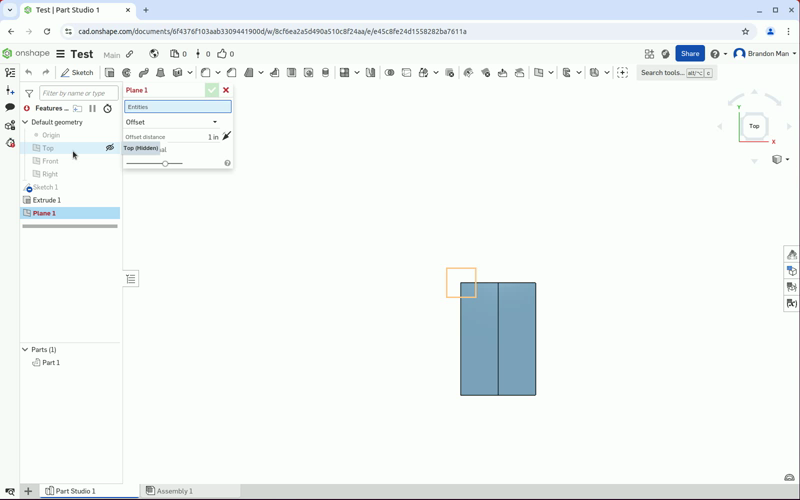
click(73, 150)
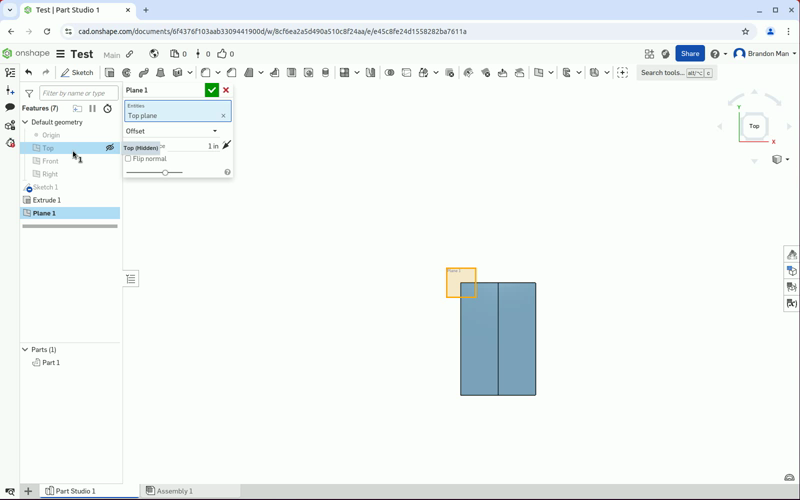
key(tab, 2)
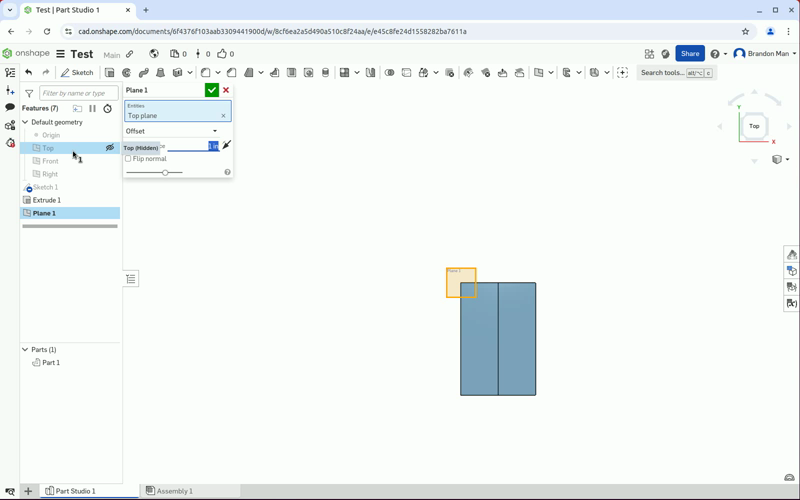
text(19.257)
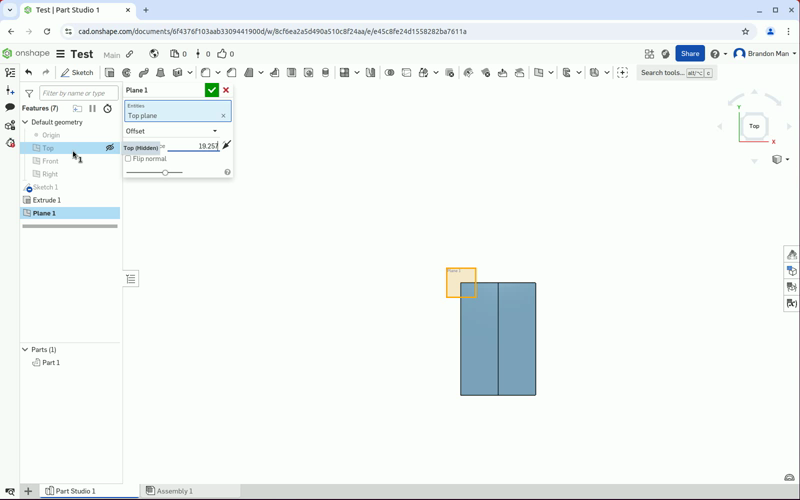
key(enter, 2)
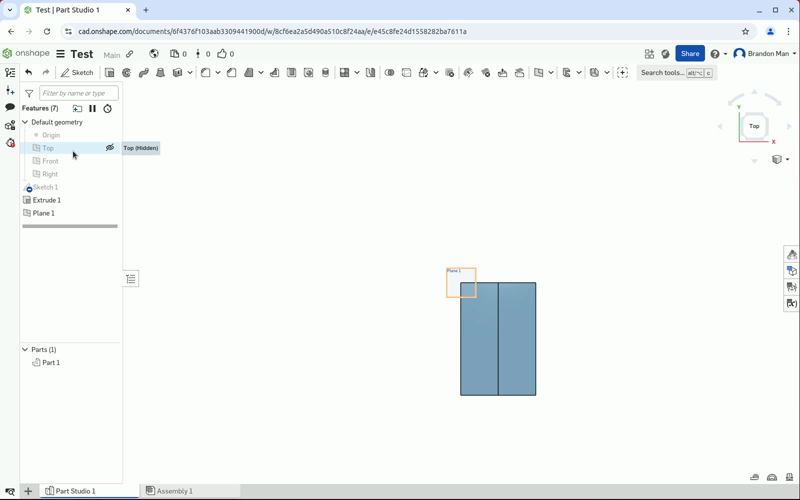
key(shift+s)
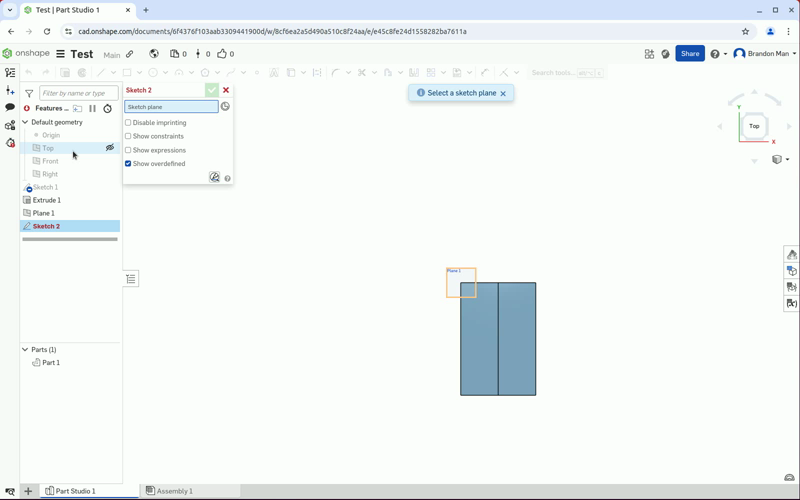
mouse_move(73, 215)
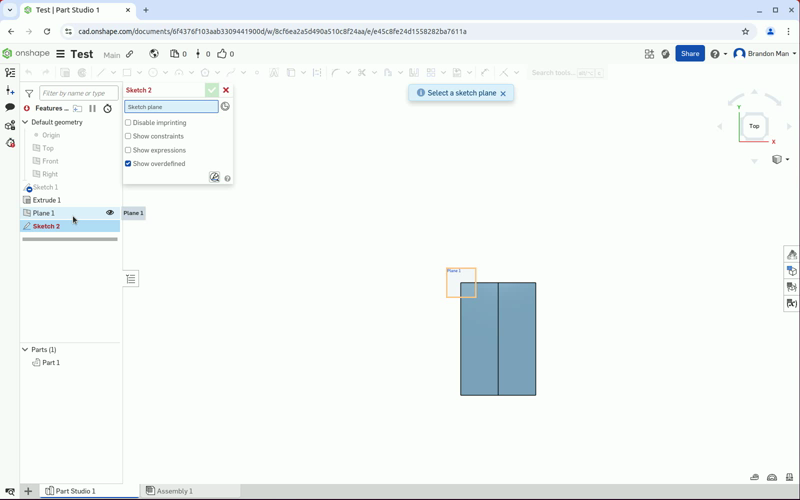
click(73, 215)
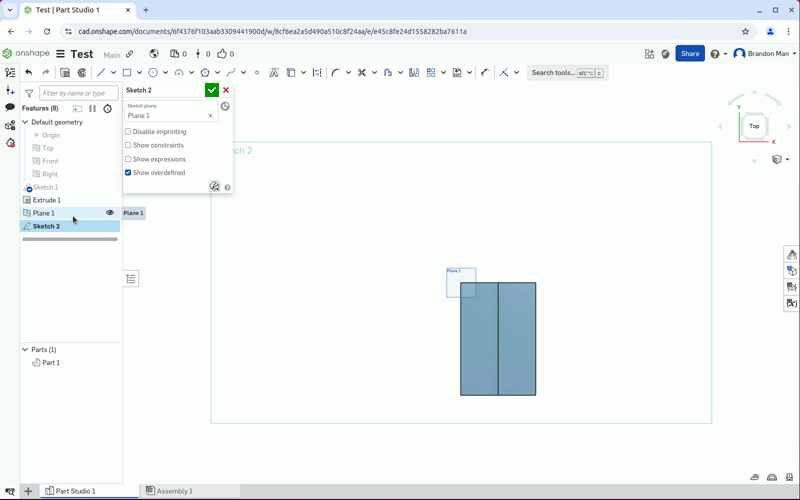
mouse_move(73, 352)
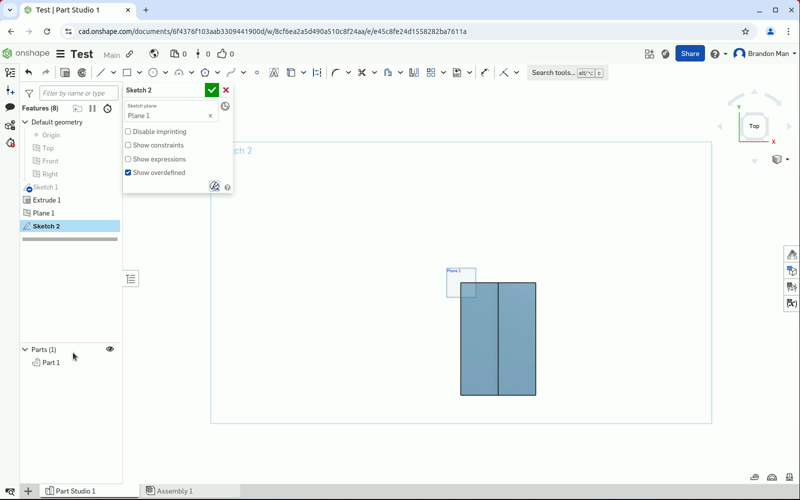
key(y)
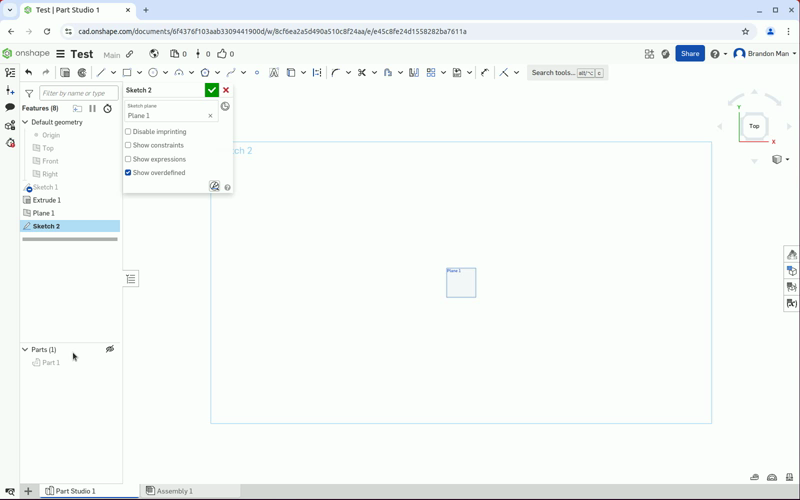
key(l)
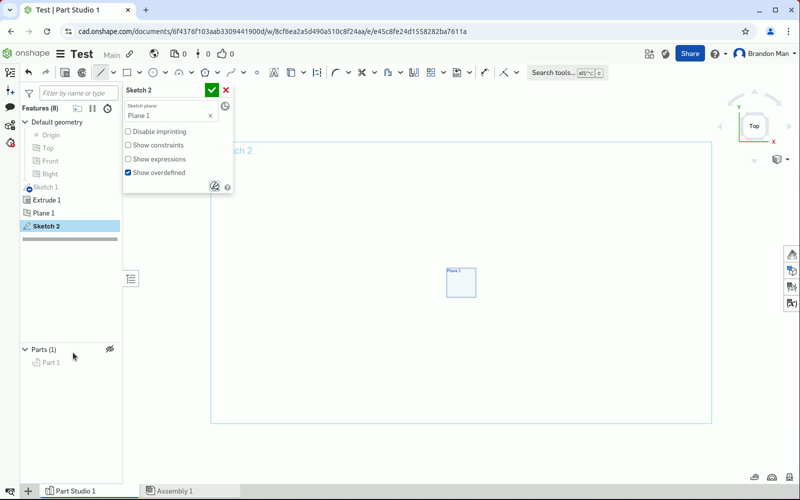
key_down(shift)
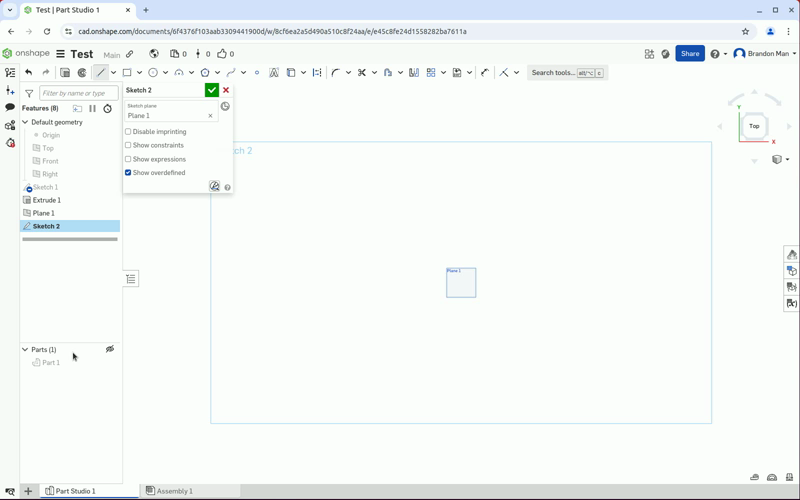
mouse_move(498, 395)
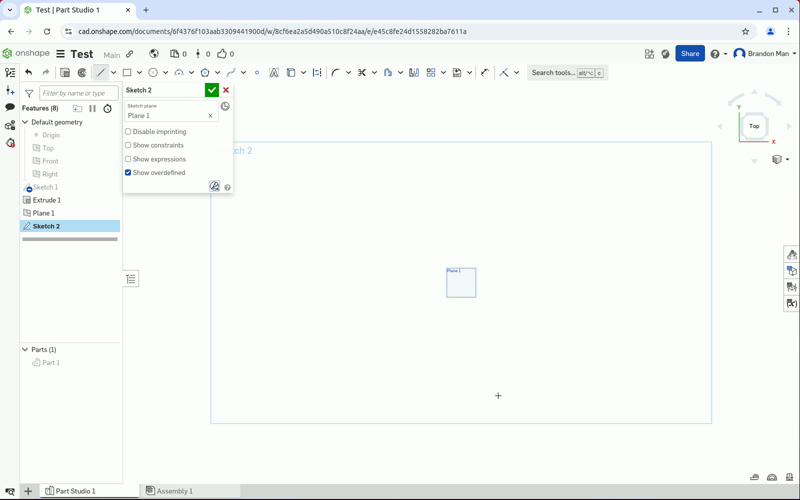
click(498, 395)
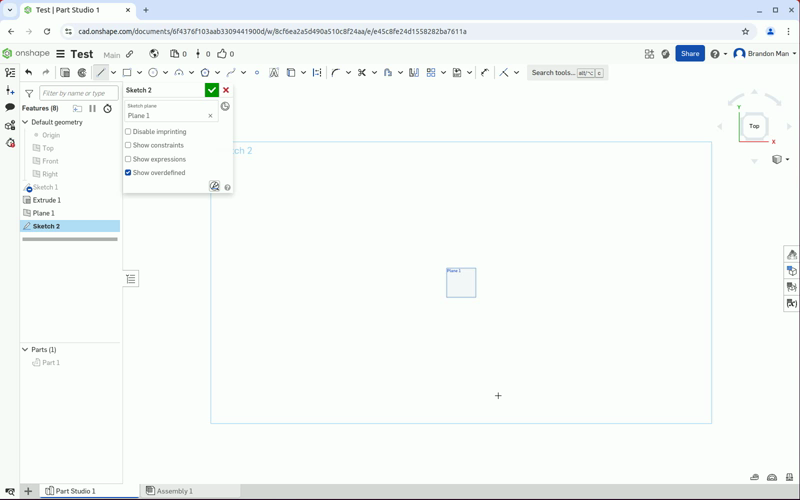
key_up(shift)
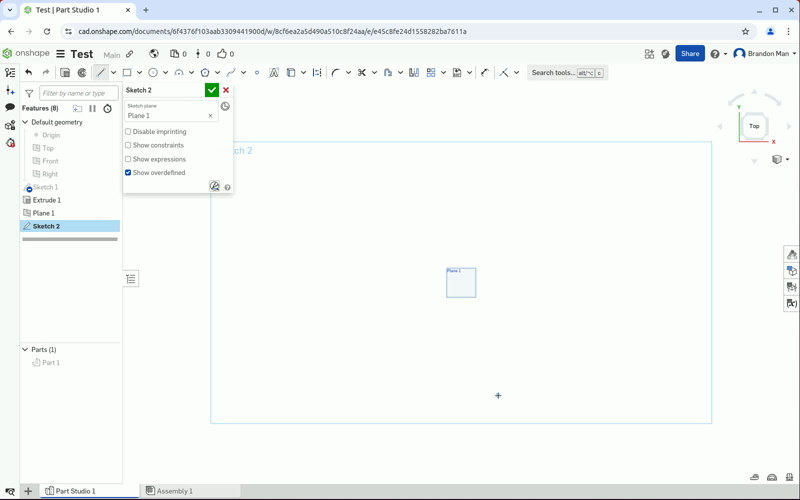
key_down(shift)
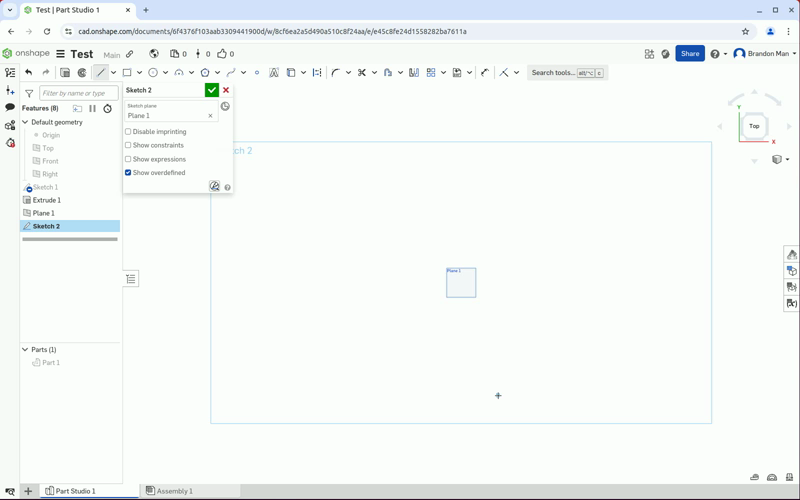
mouse_move(528, 395)
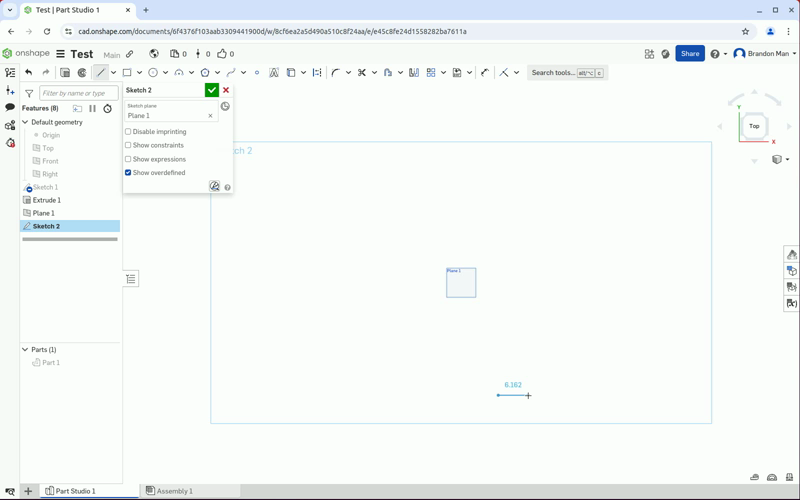
mouse_move(536, 395)
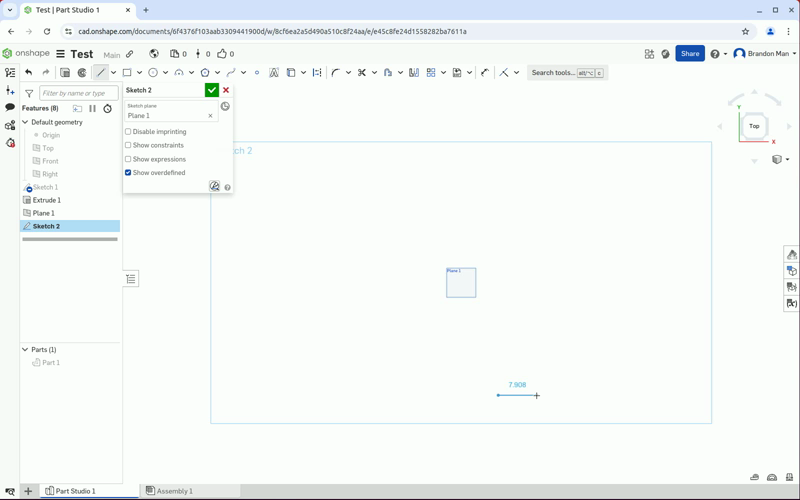
click(536, 395)
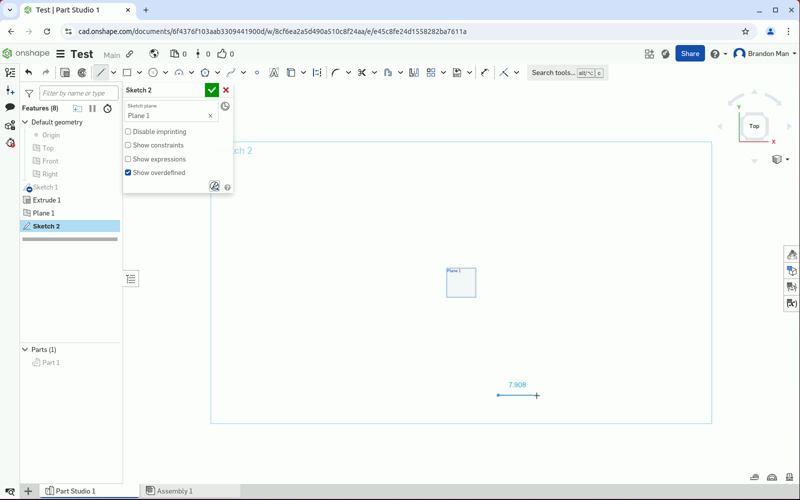
key_up(shift)
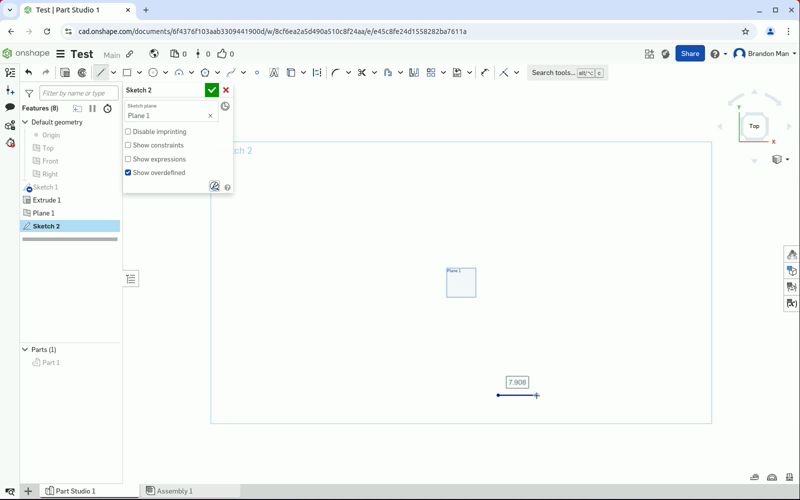
key_down(shift)
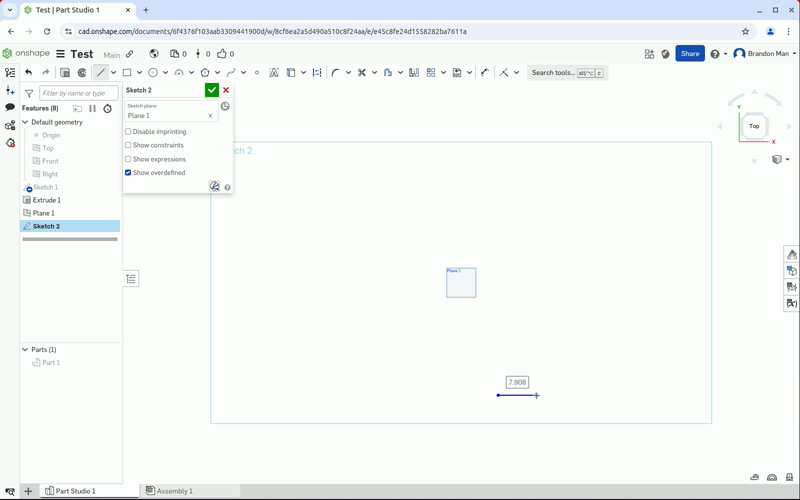
mouse_move(566, 395)
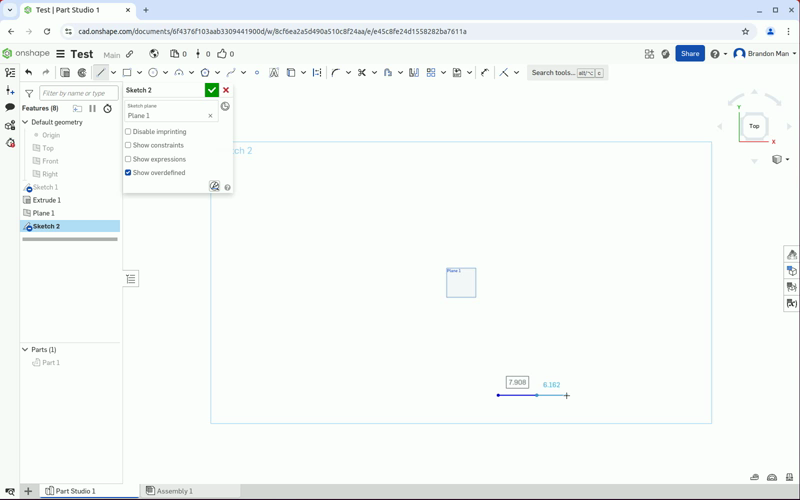
mouse_move(536, 359)
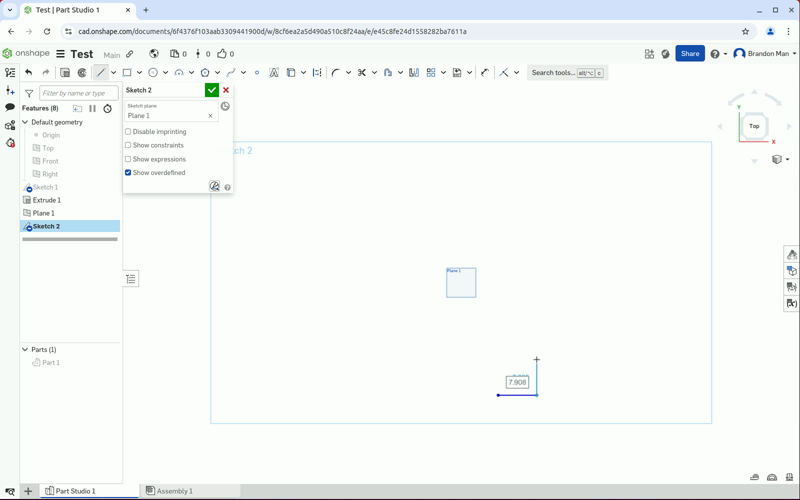
click(536, 359)
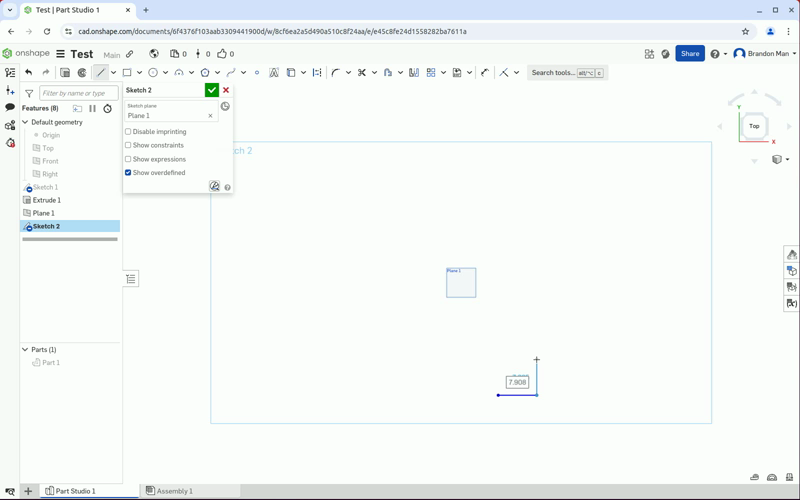
key_up(shift)
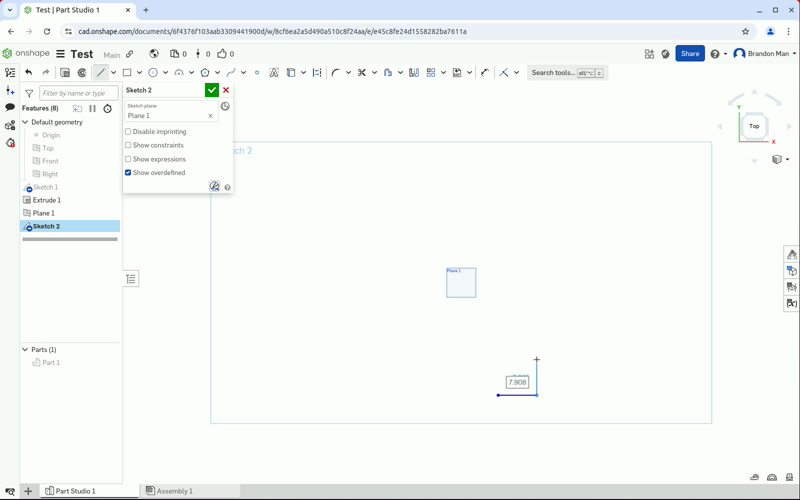
key_down(shift)
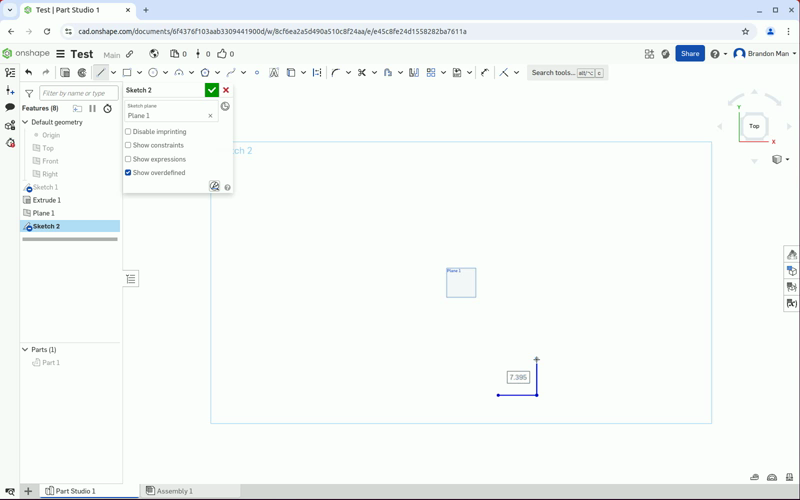
mouse_move(566, 359)
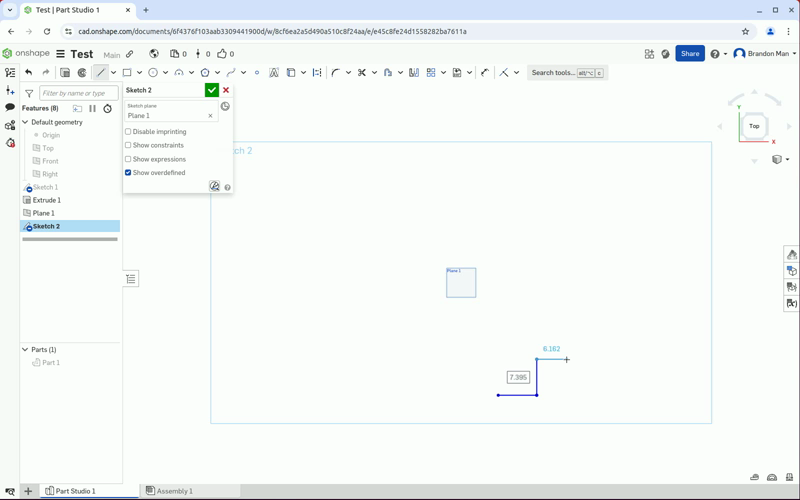
mouse_move(498, 359)
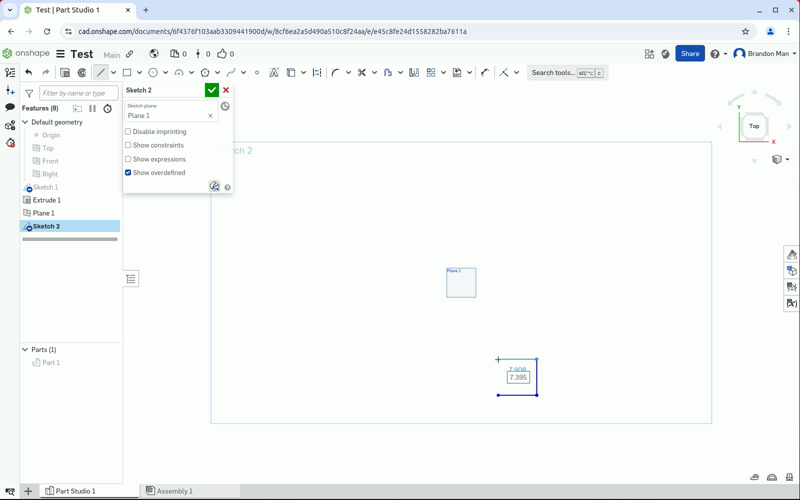
click(498, 359)
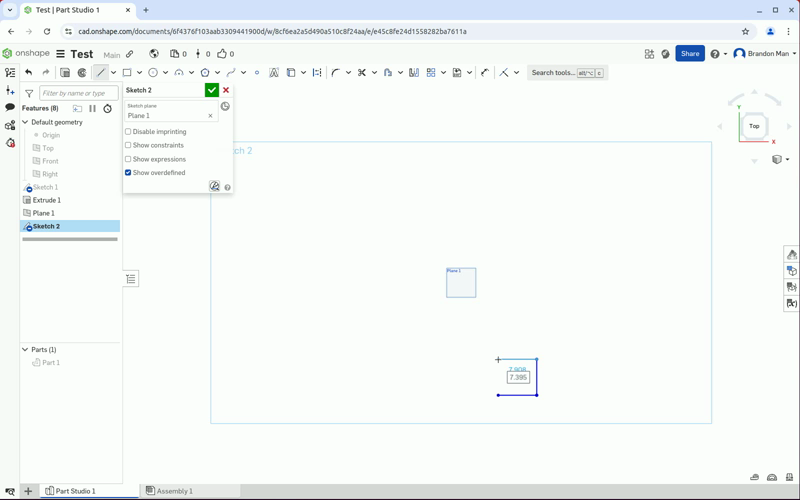
key_up(shift)
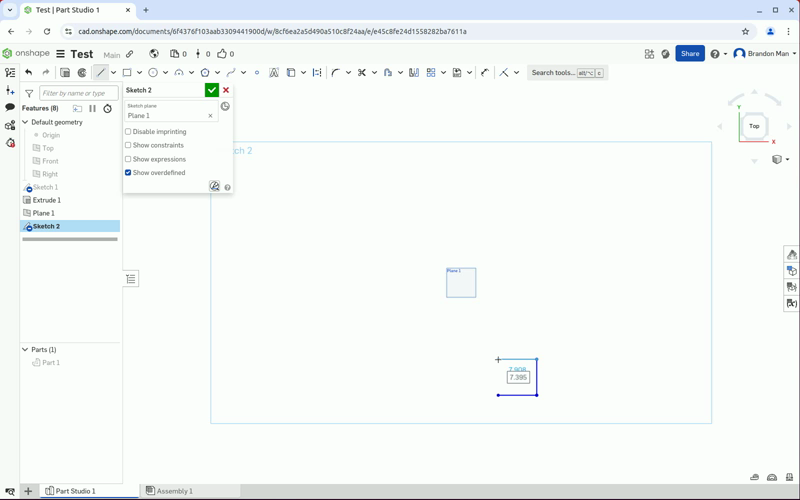
mouse_move(528, 359)
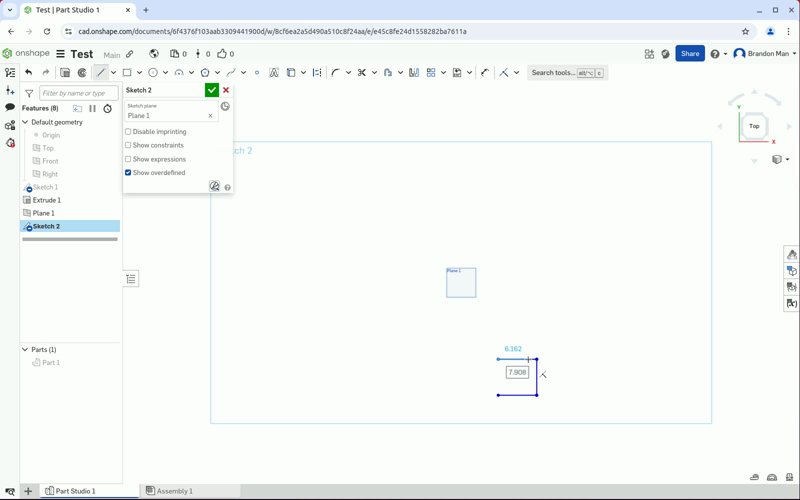
key_down(shift)
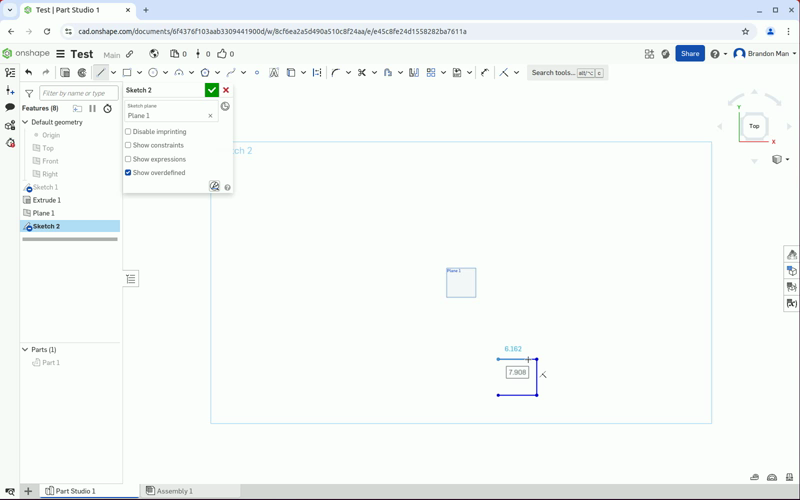
mouse_move(498, 395)
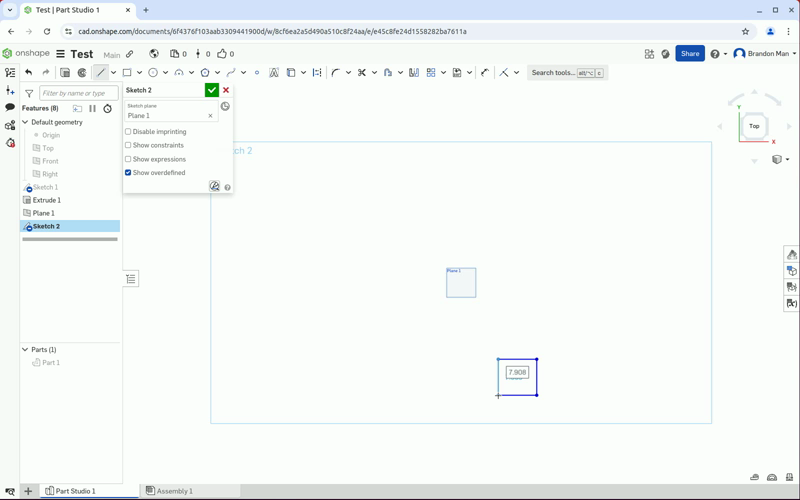
key_up(shift)
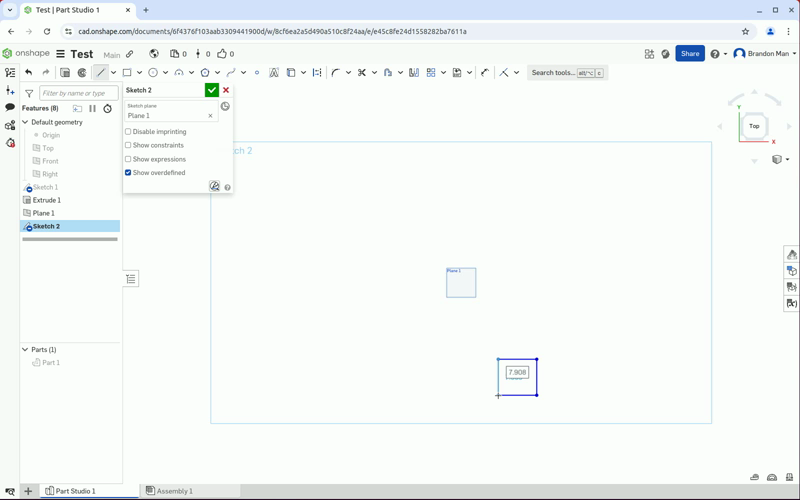
click(498, 395)
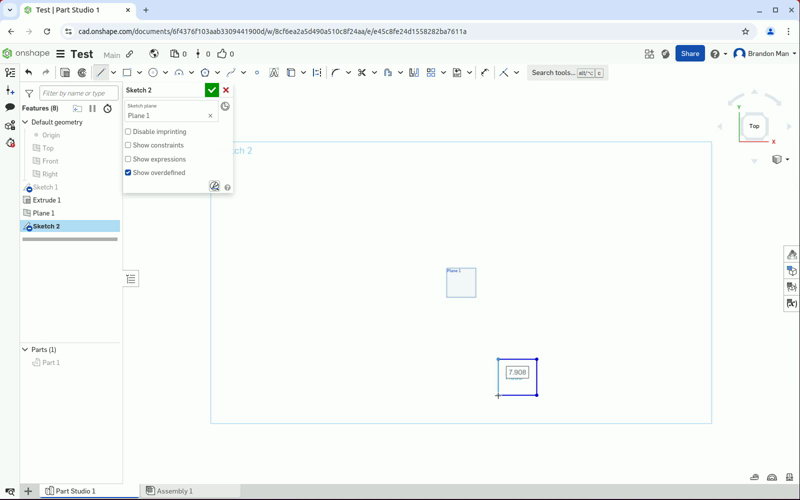
key(esc)
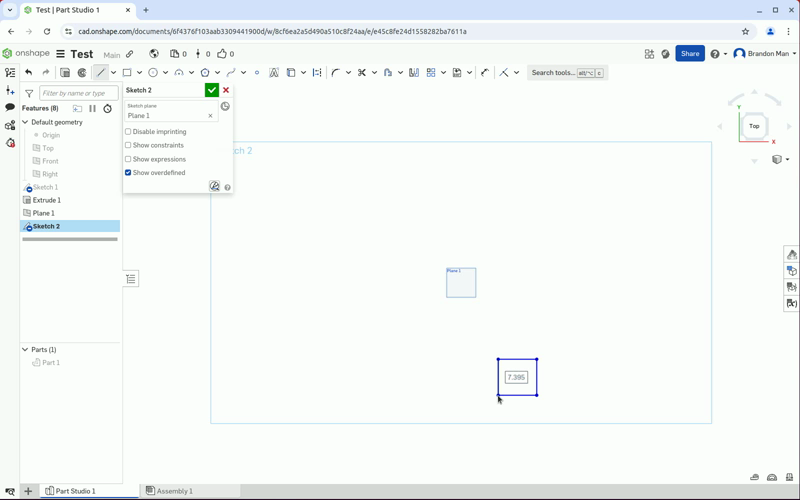
mouse_move(526, 393)
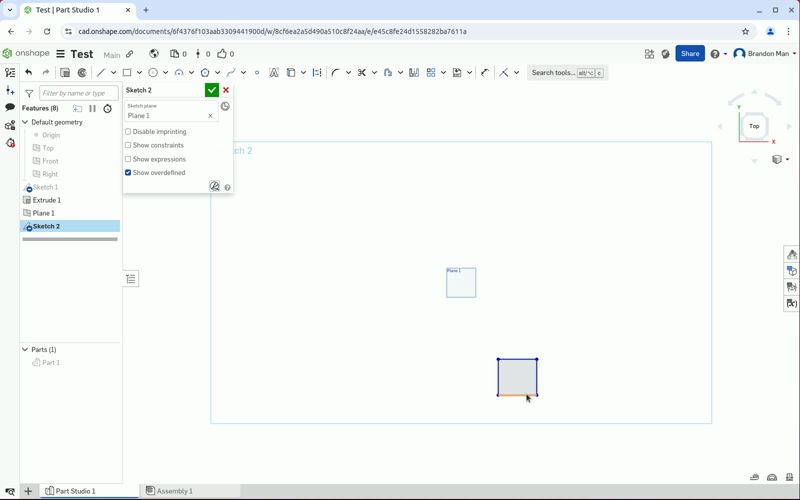
scroll(6)
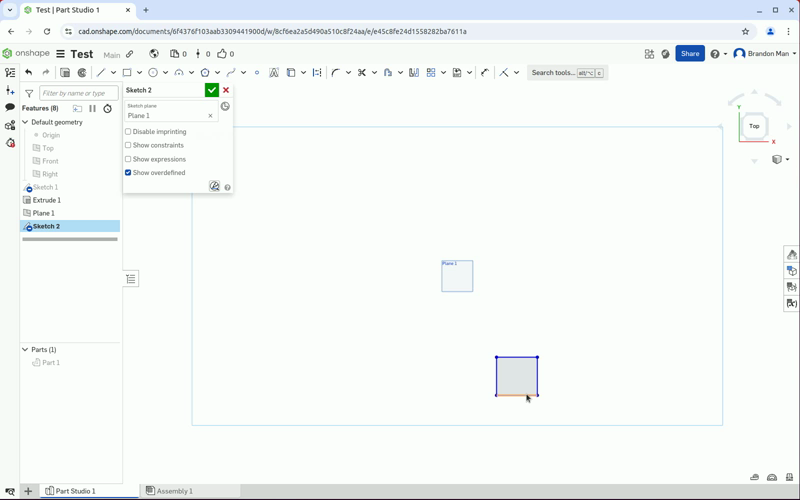
scroll(6)
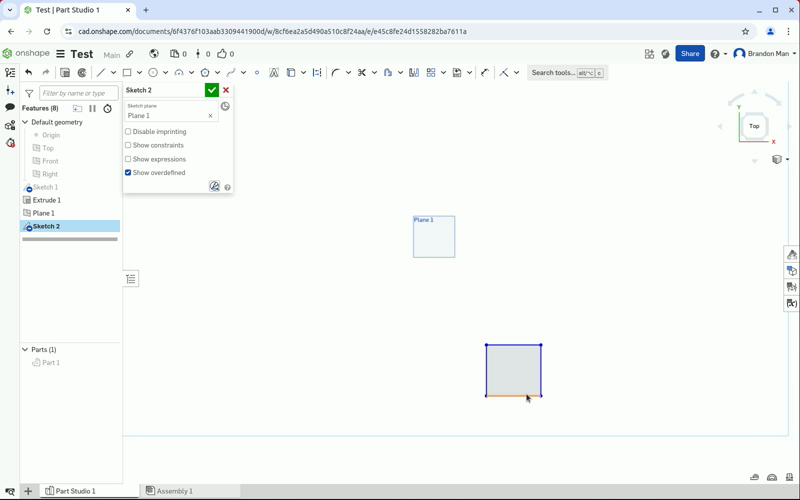
scroll(6)
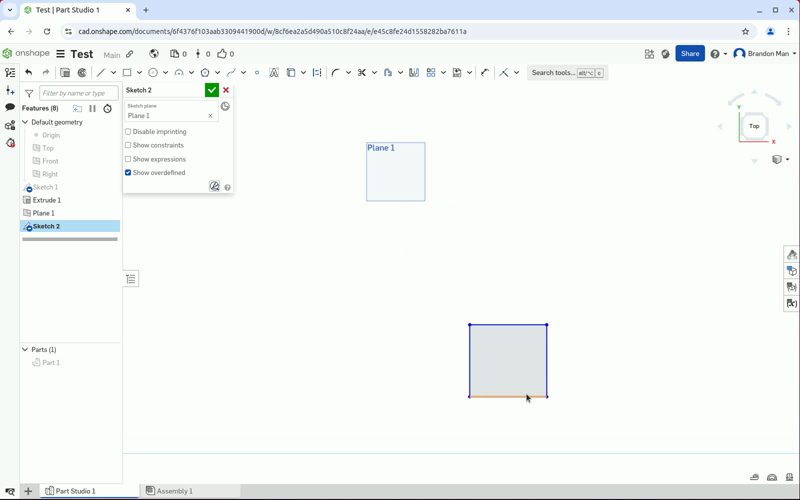
scroll(6)
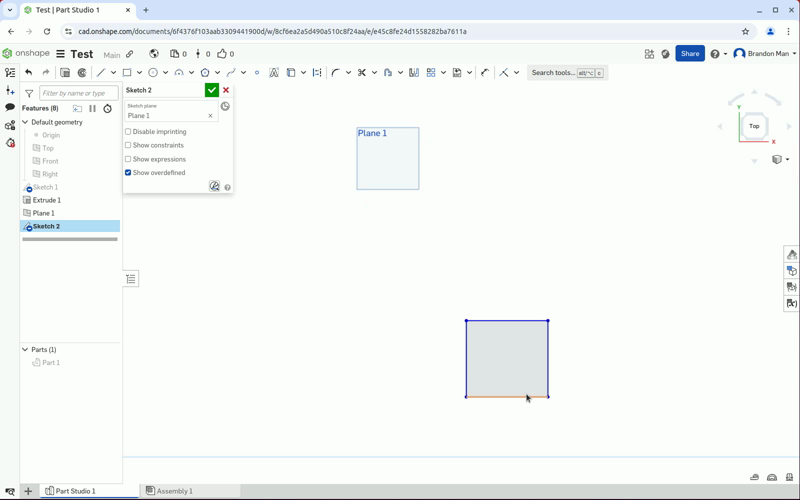
scroll(6)
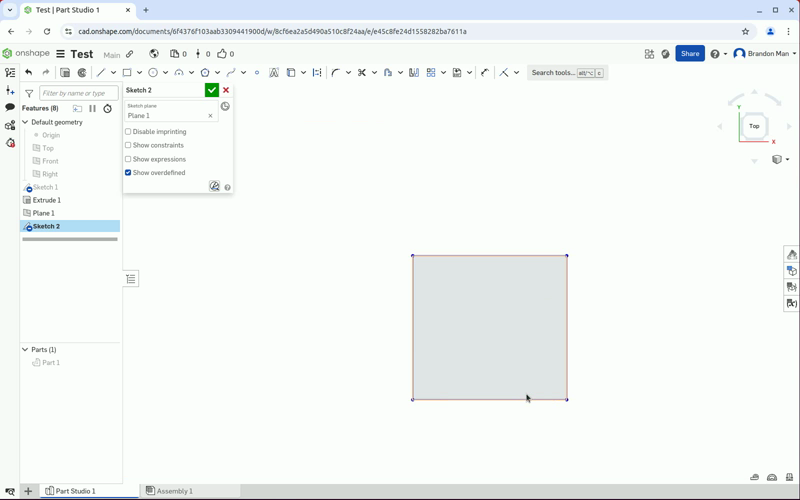
scroll(6)
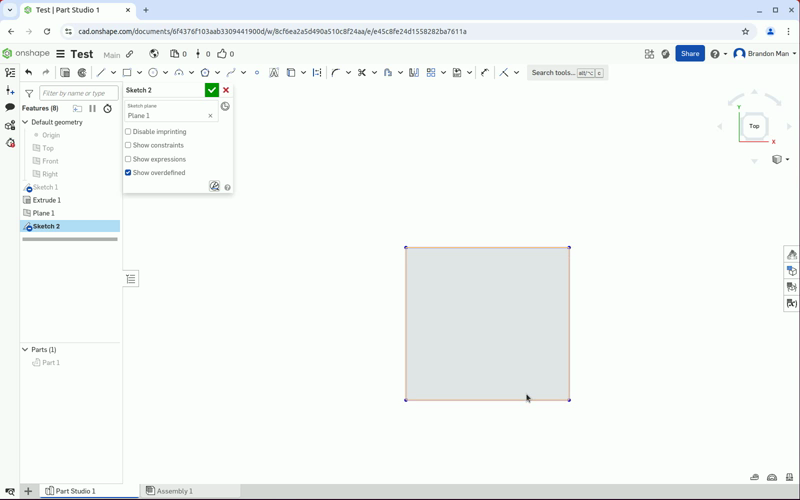
scroll(6)
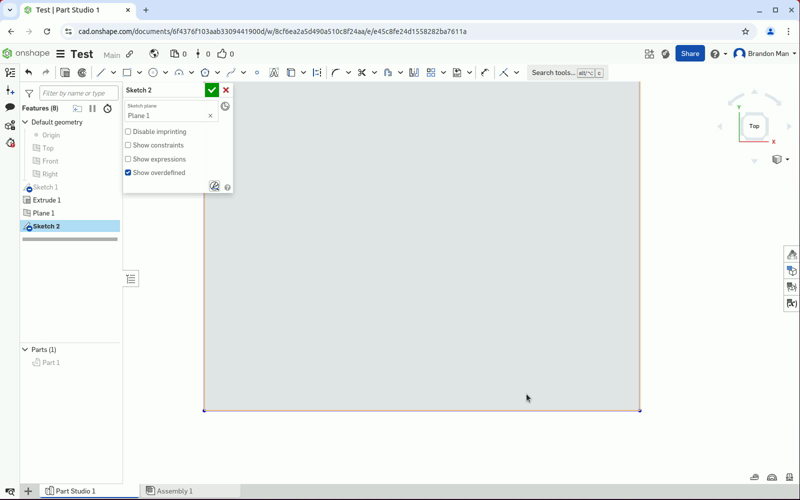
click(526, 393)
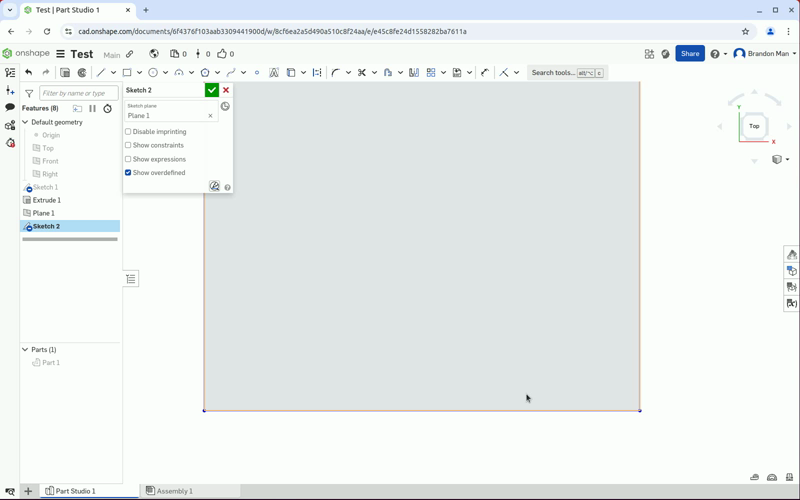
scroll(-6)
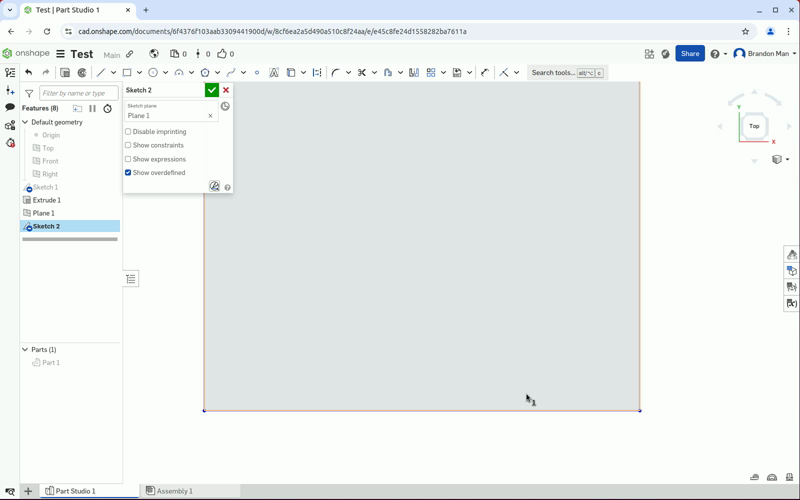
scroll(-6)
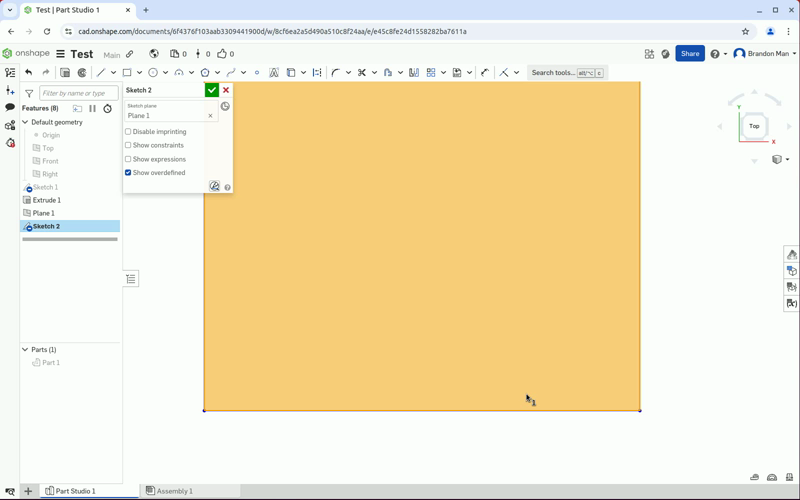
scroll(-6)
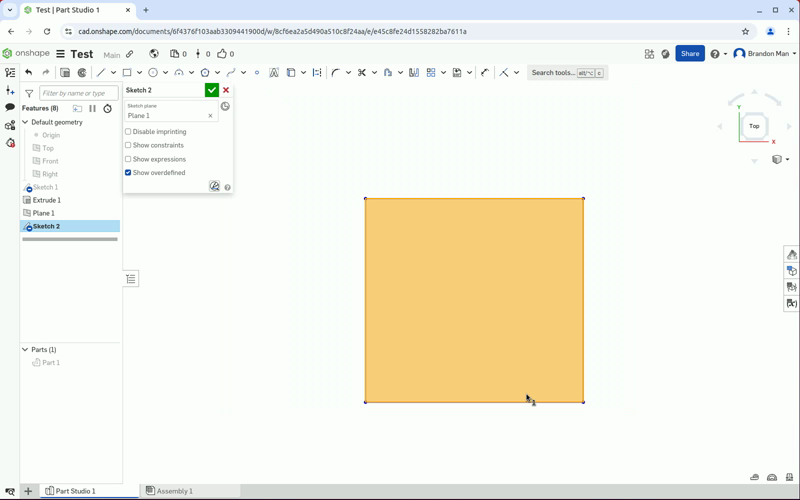
scroll(-6)
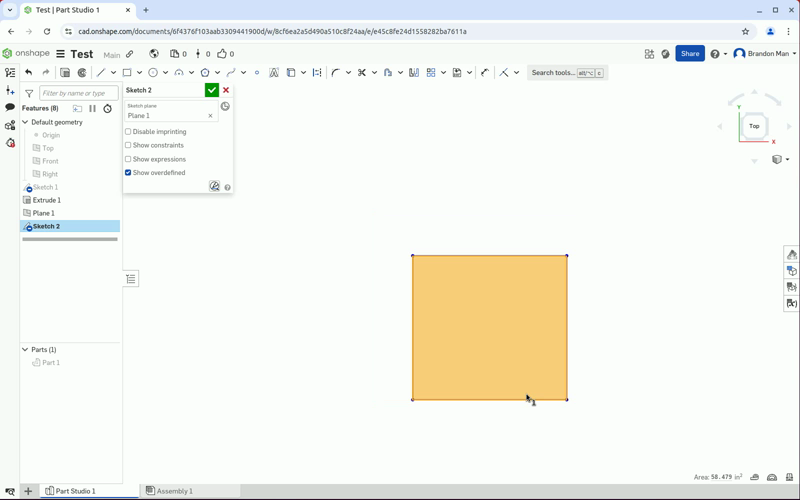
scroll(-6)
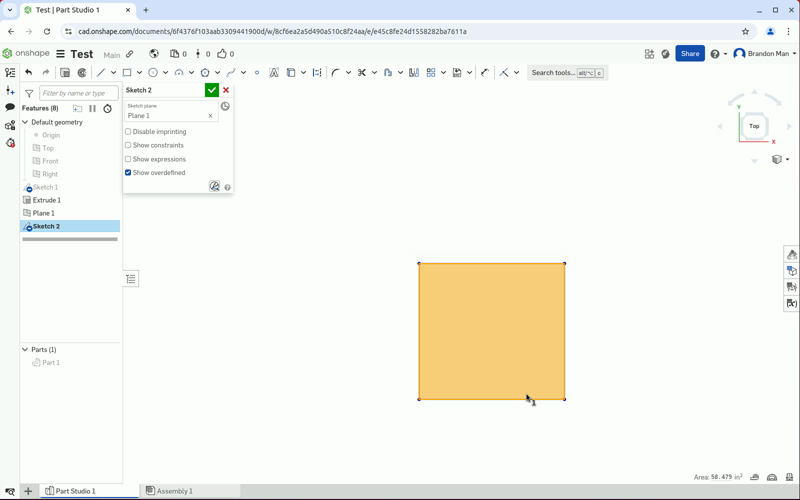
scroll(-6)
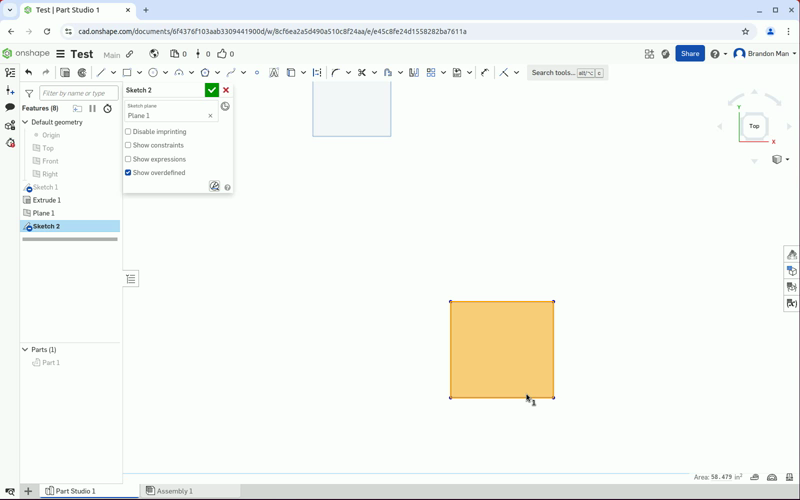
scroll(-6)
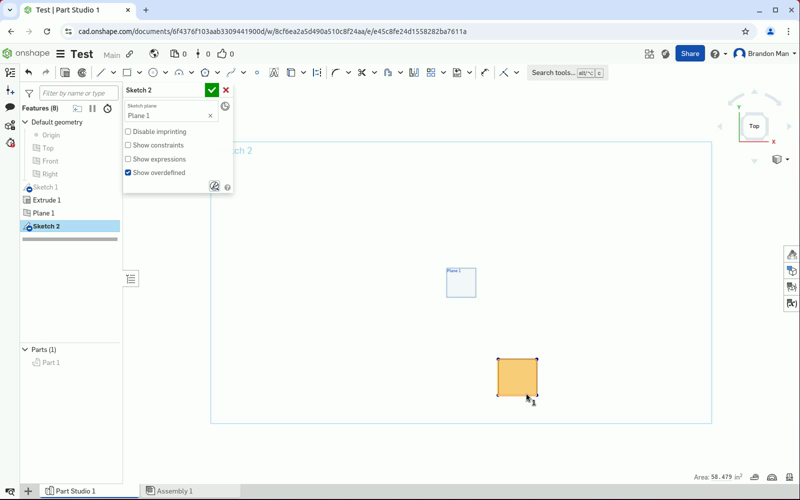
mouse_move(73, 352)
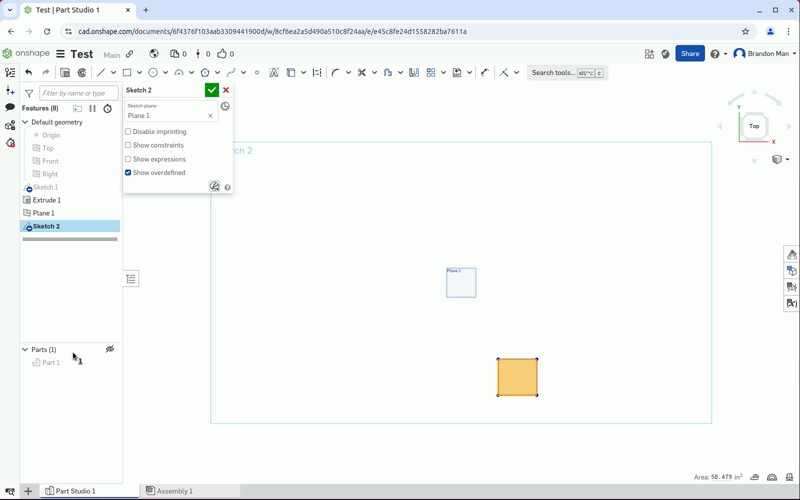
key(shift+y)
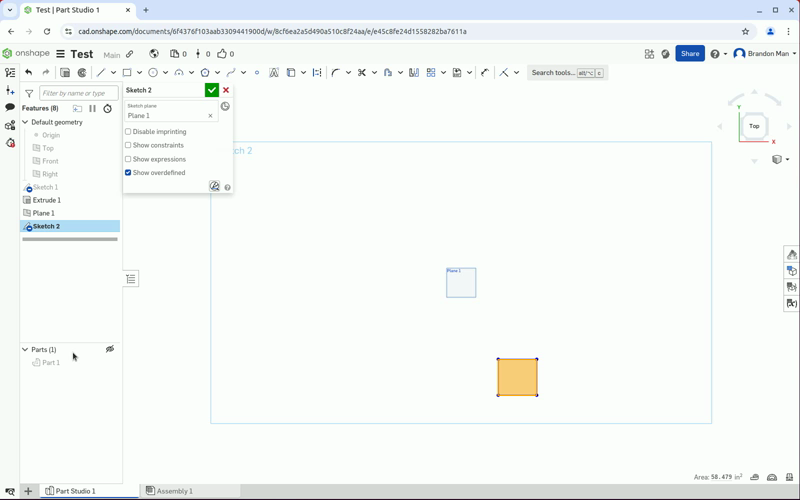
key(shift+e)
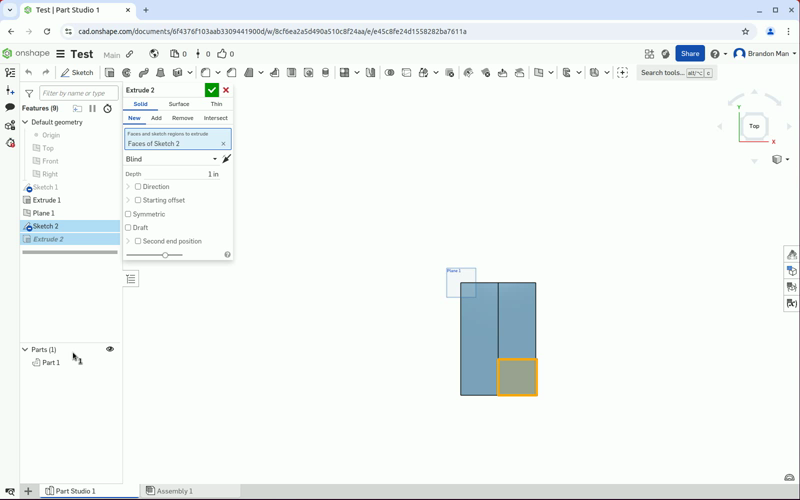
mouse_move(143, 106)
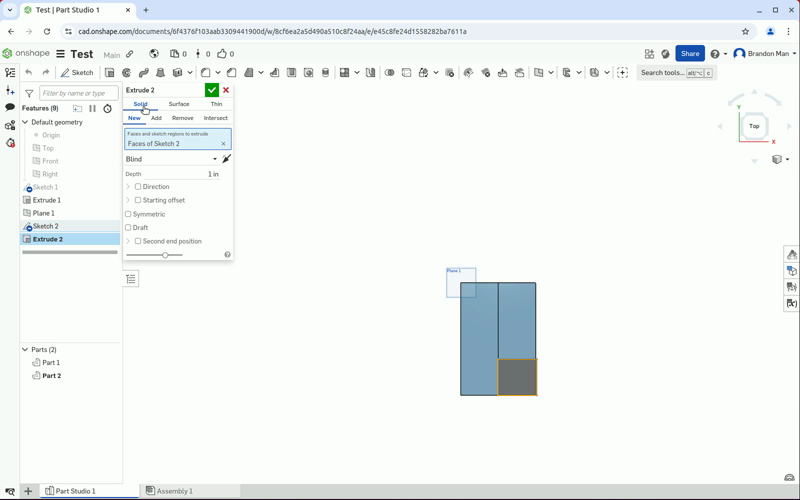
click(143, 106)
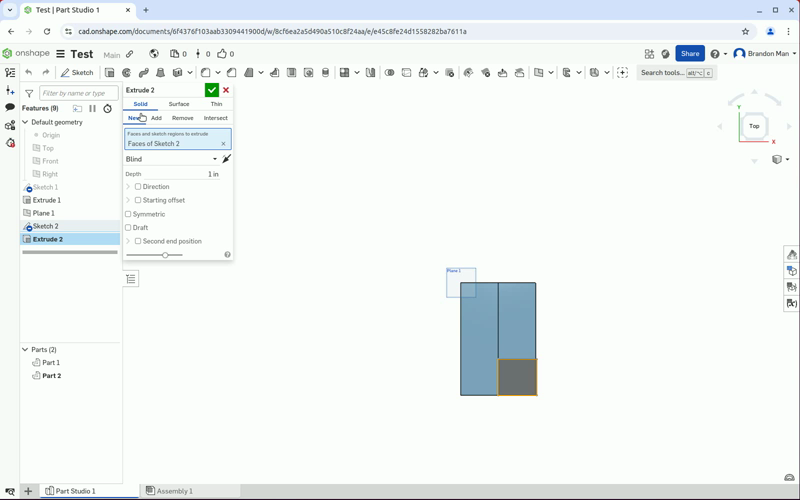
mouse_move(137, 120)
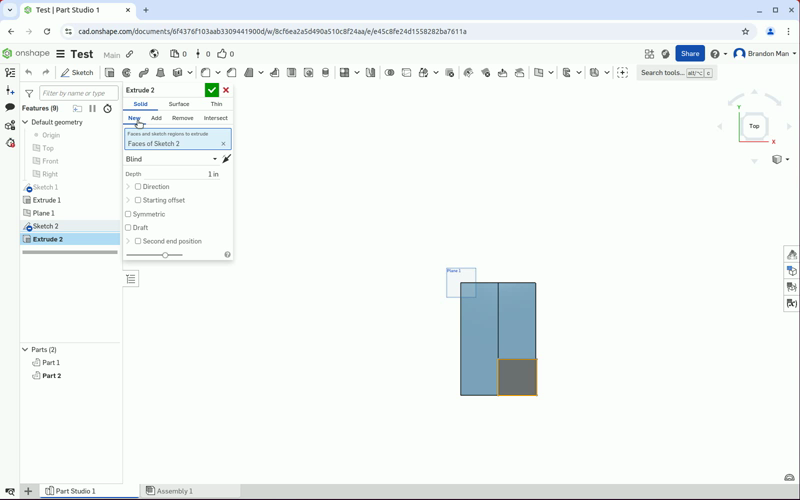
click(137, 120)
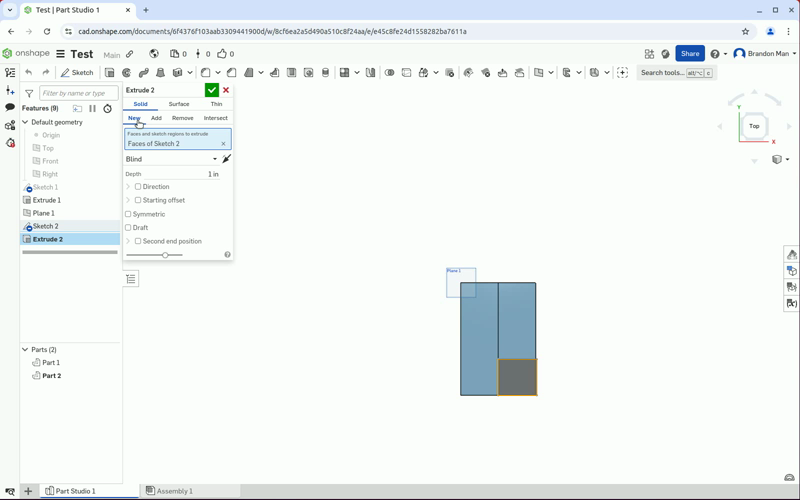
key(tab, 4)
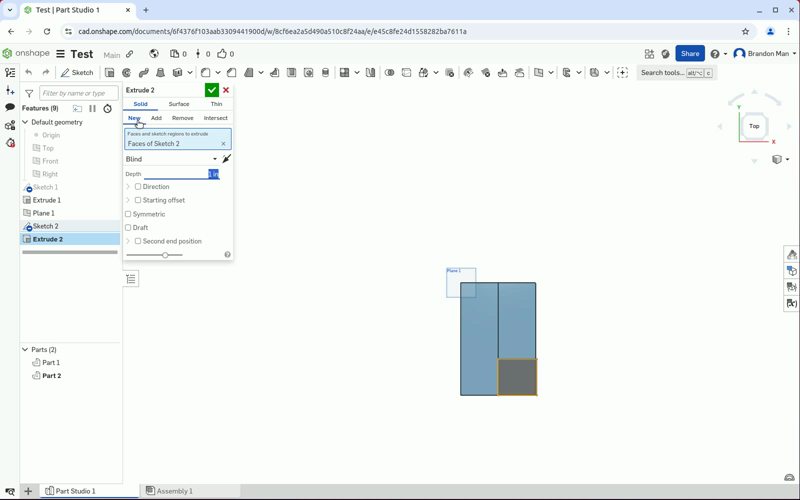
text(3.851)
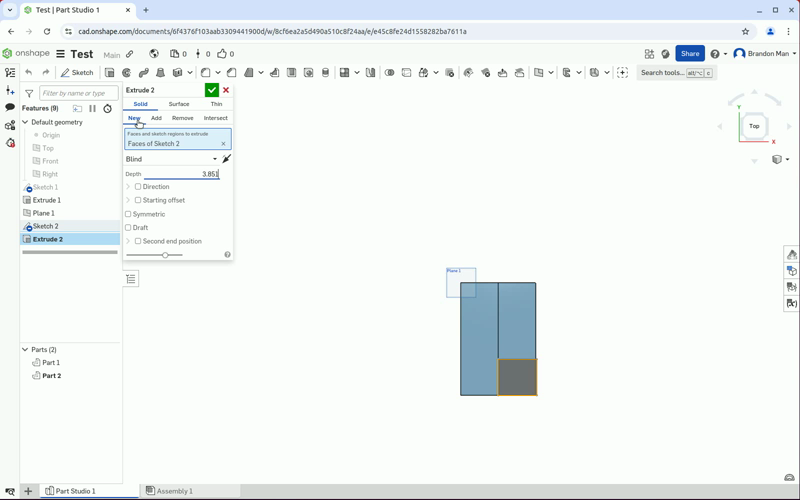
key(enter)
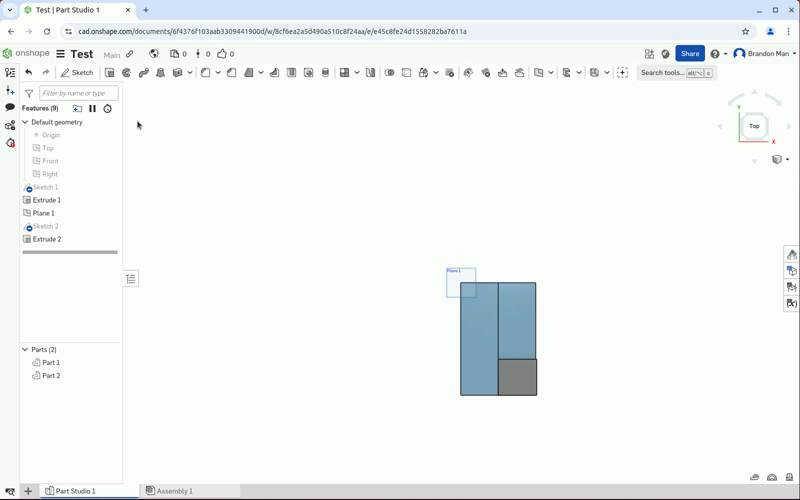
key(shift+h)
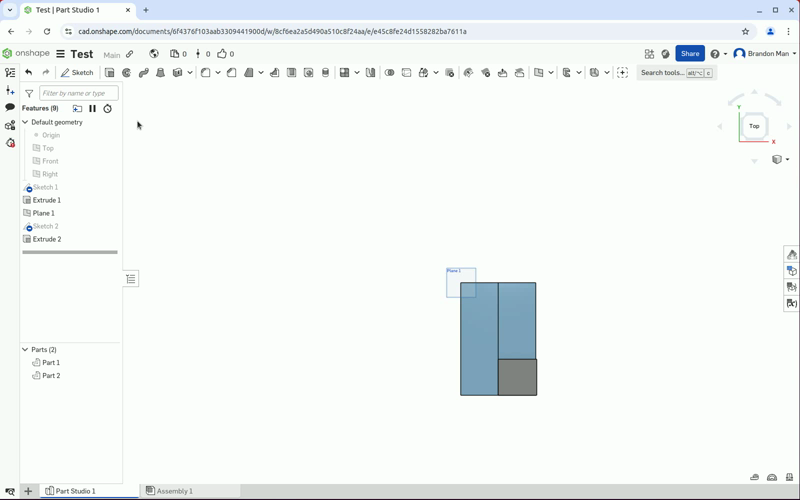
key(shift+h)
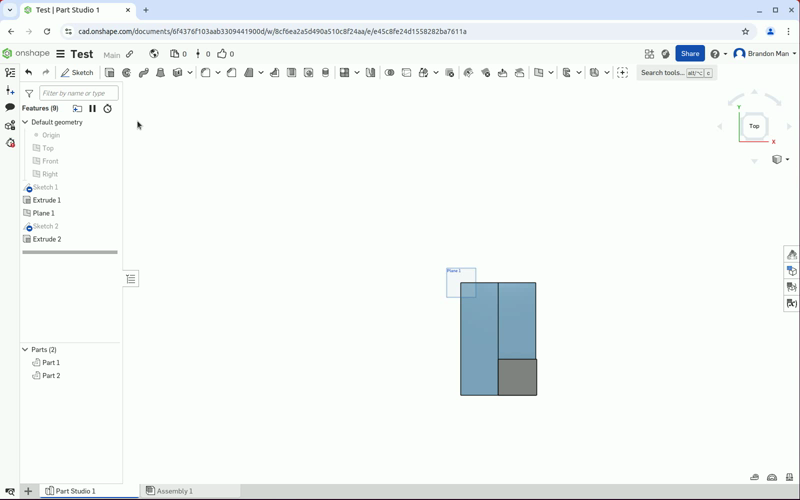
mouse_move(73, 189)
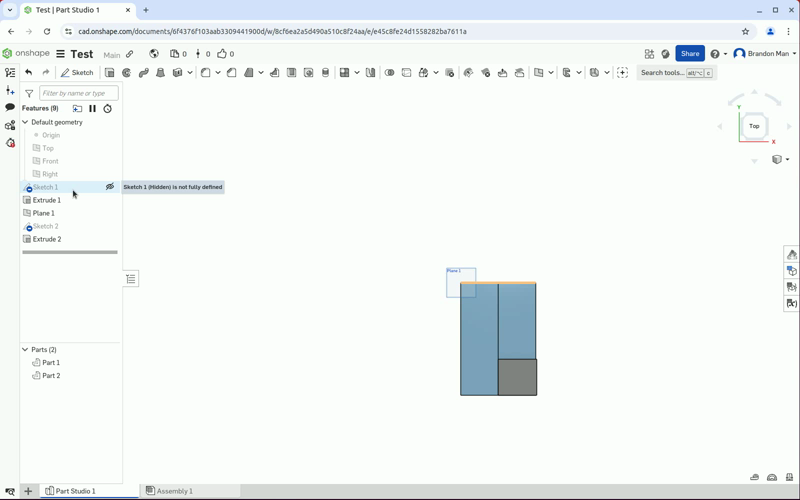
click(73, 189)
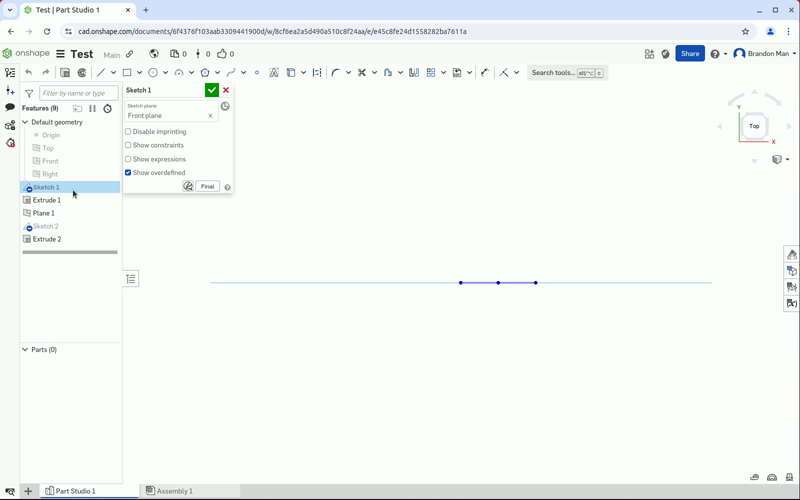
mouse_move(229, 92)
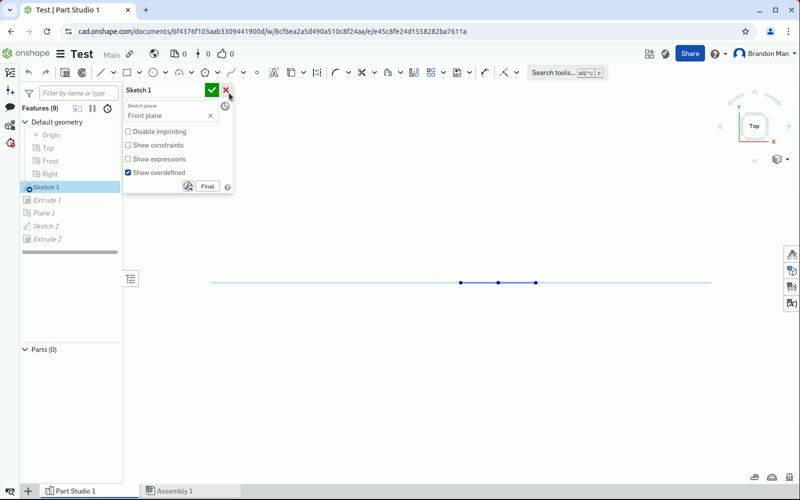
click(229, 92)
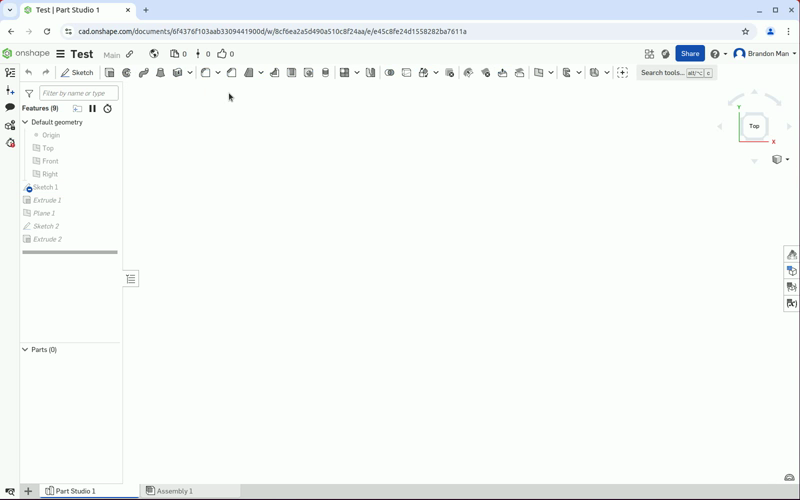
key(shift+s)
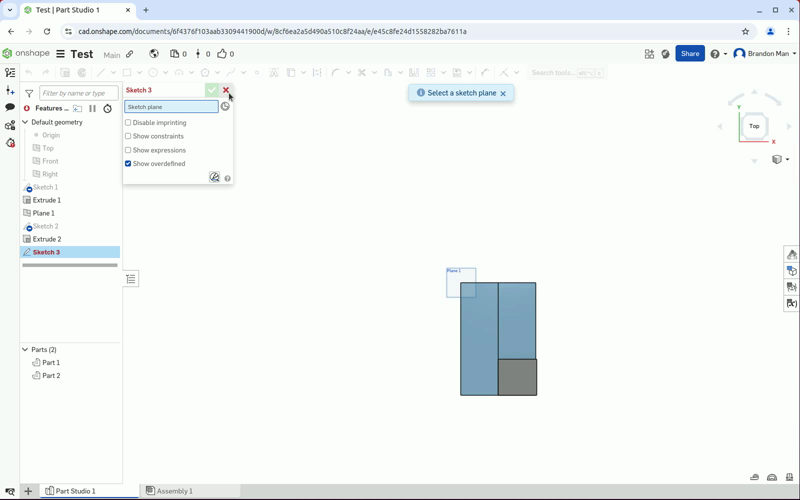
mouse_move(73, 215)
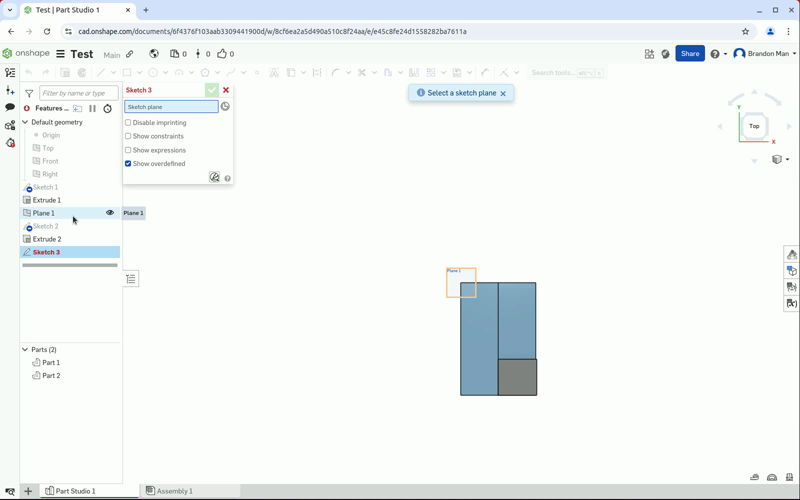
click(73, 215)
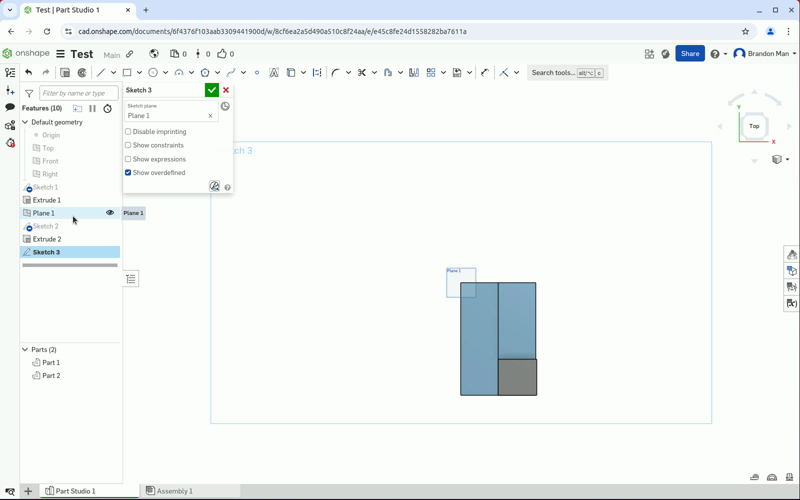
mouse_move(73, 352)
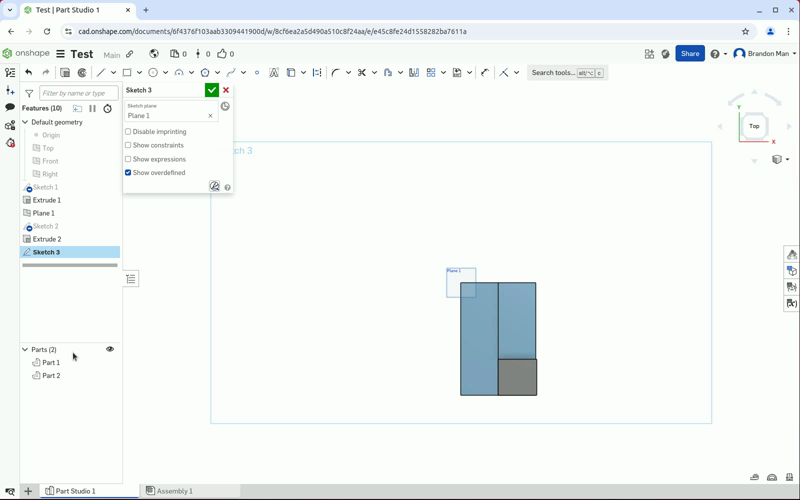
key(y)
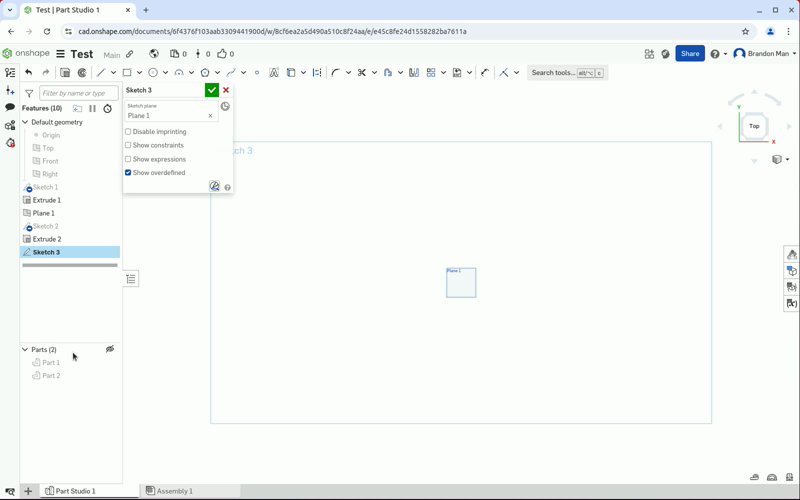
key(l)
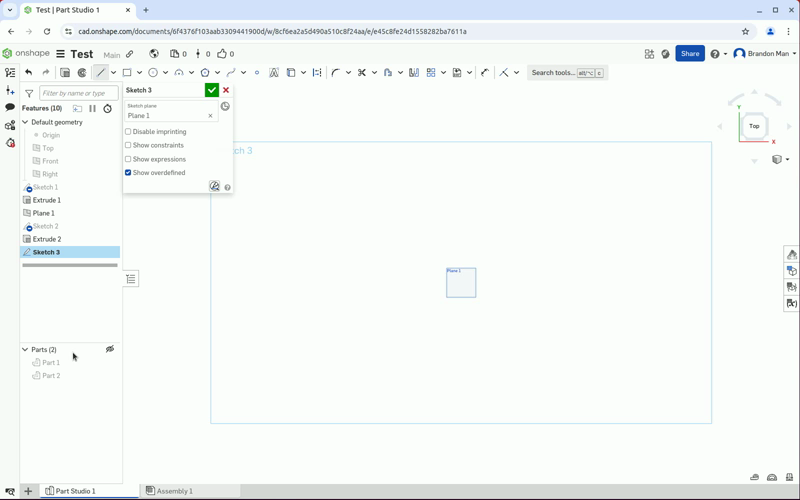
key_down(shift)
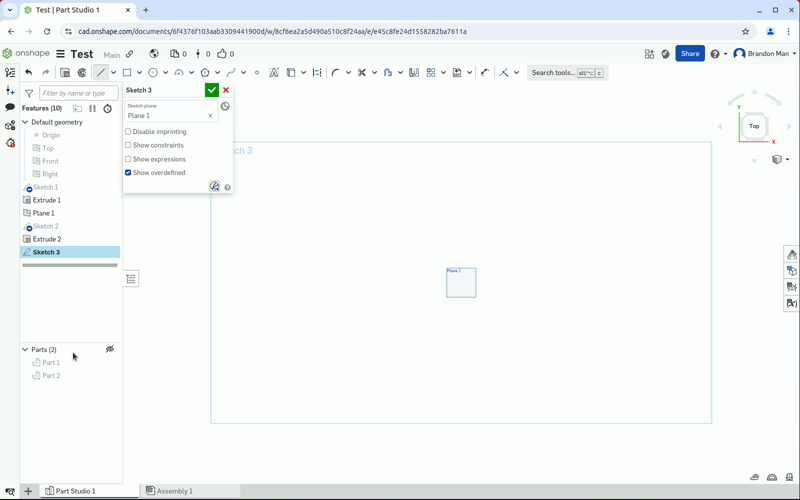
mouse_move(498, 322)
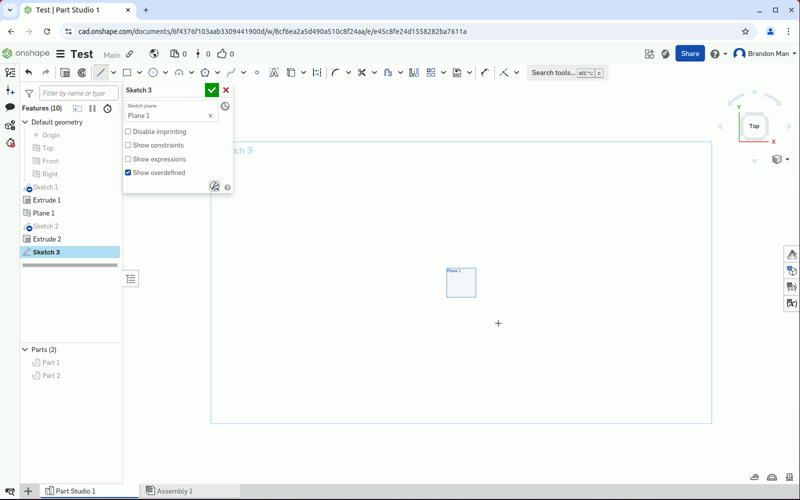
click(498, 322)
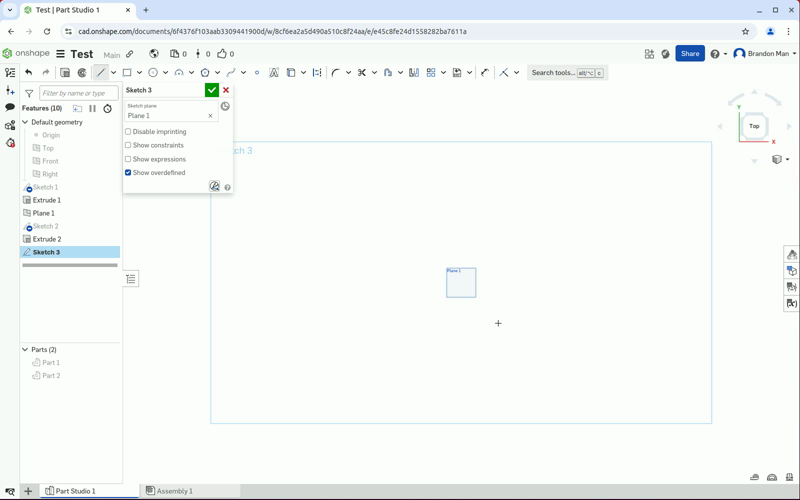
key_up(shift)
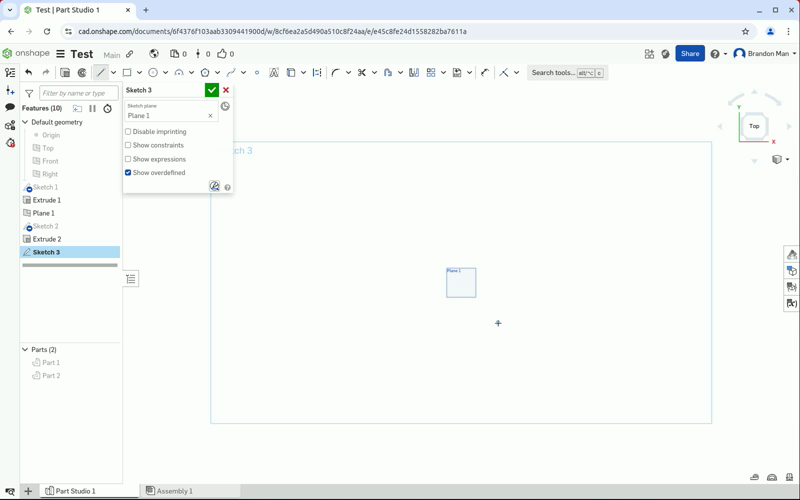
key_down(shift)
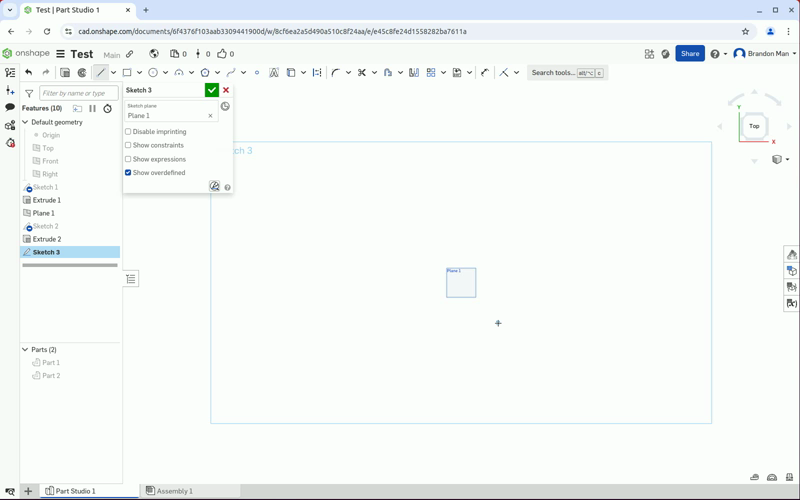
mouse_move(528, 322)
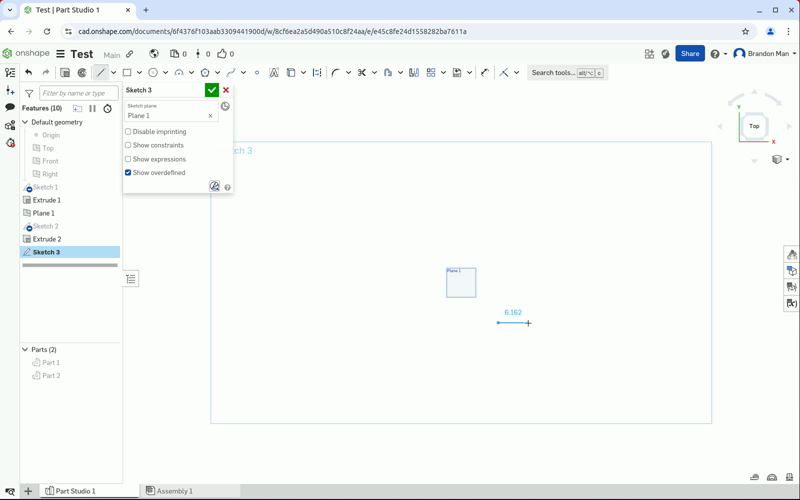
mouse_move(536, 322)
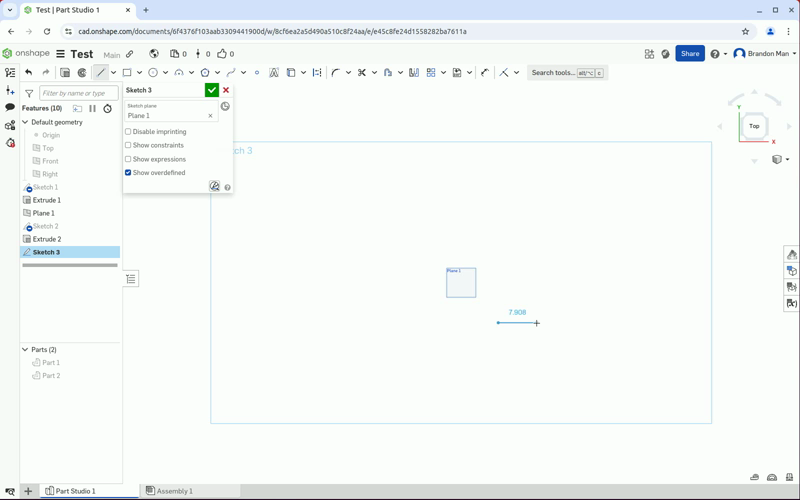
click(536, 322)
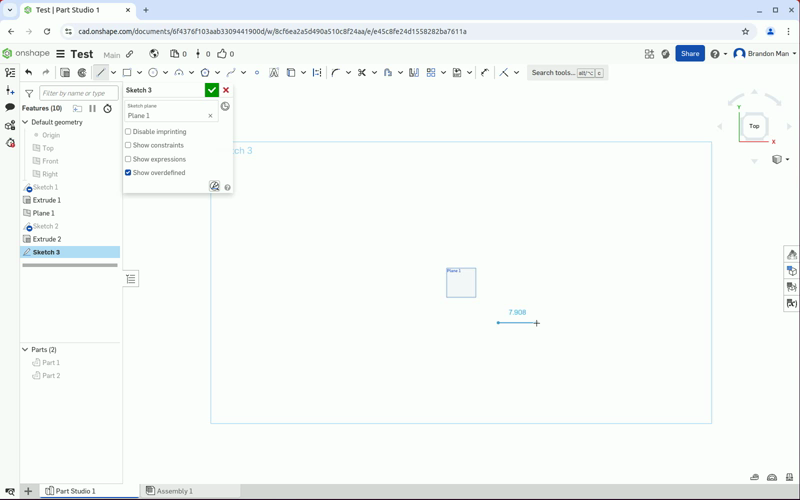
key_up(shift)
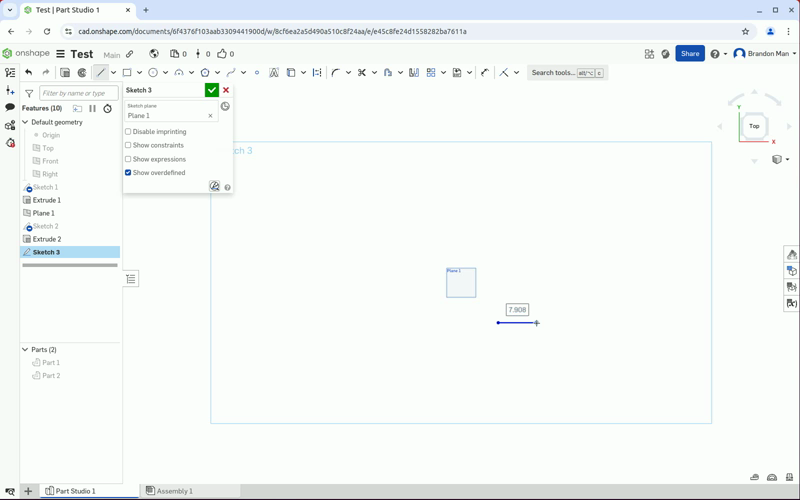
key_down(shift)
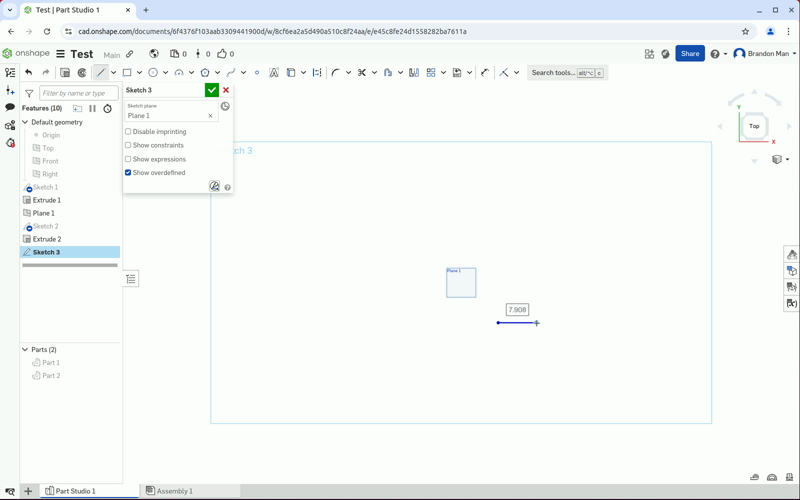
mouse_move(566, 322)
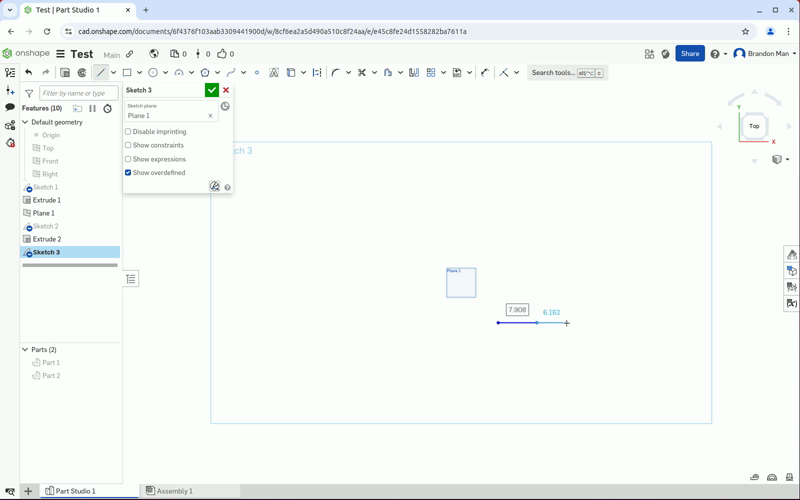
mouse_move(536, 282)
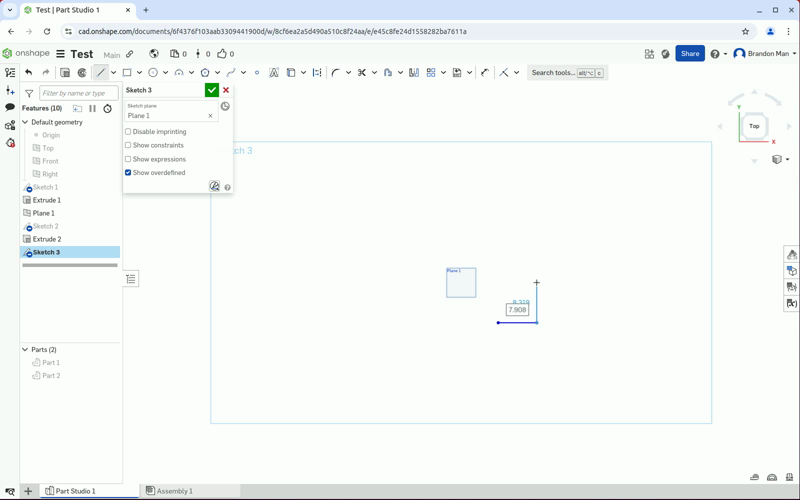
click(536, 282)
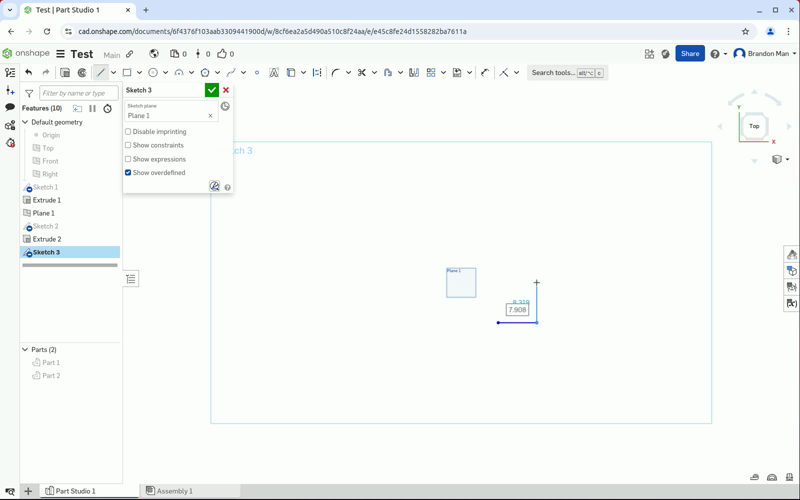
key_up(shift)
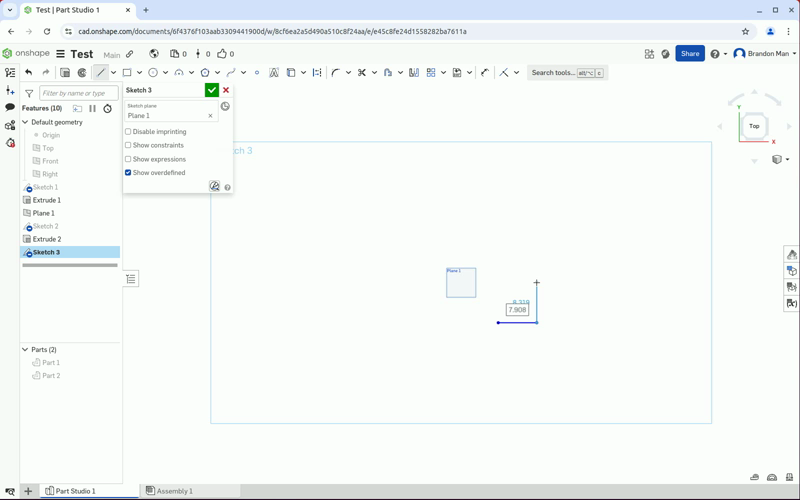
key_down(shift)
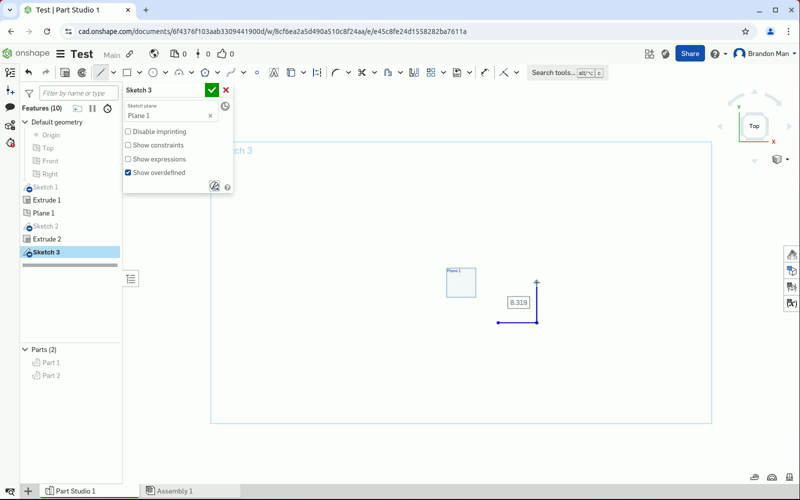
mouse_move(566, 282)
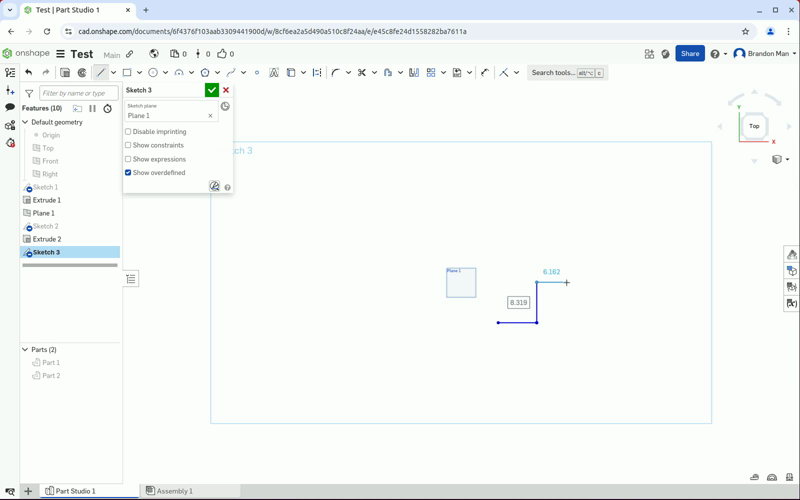
mouse_move(498, 282)
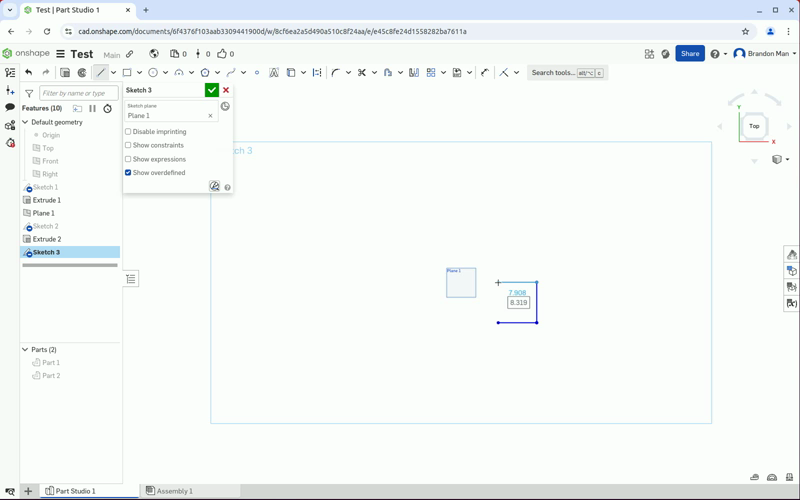
click(498, 282)
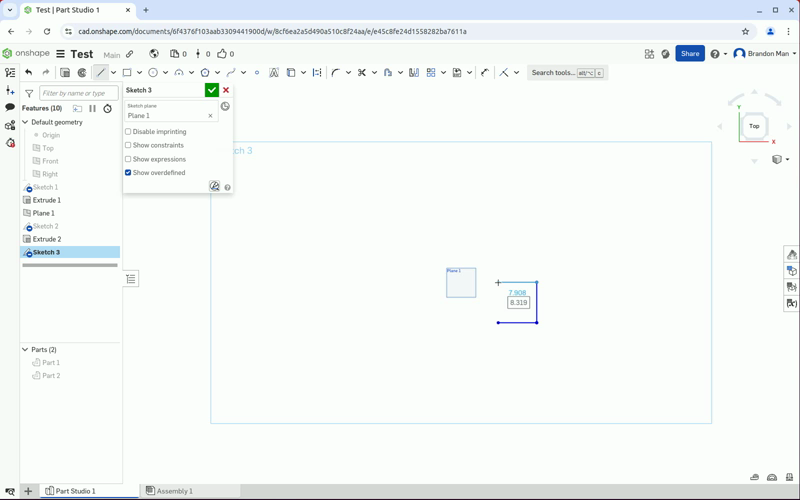
key_up(shift)
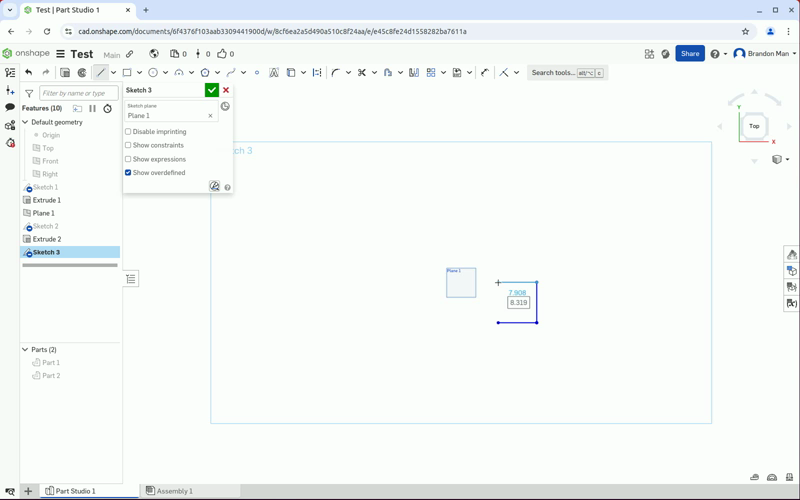
mouse_move(528, 282)
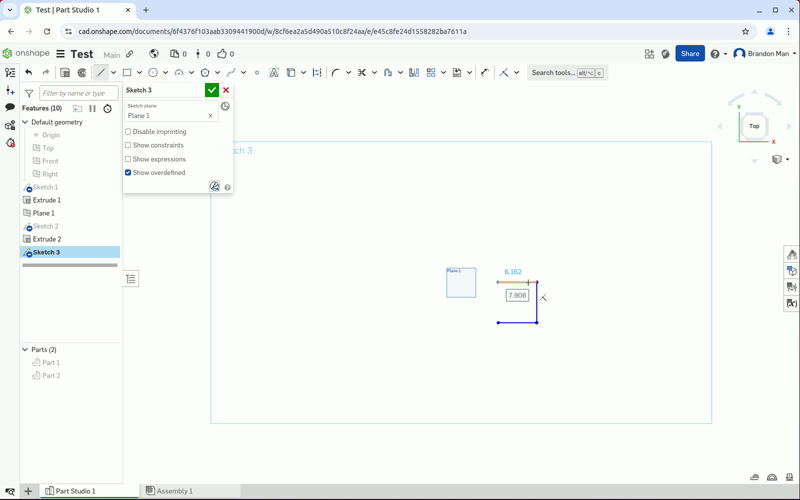
key_down(shift)
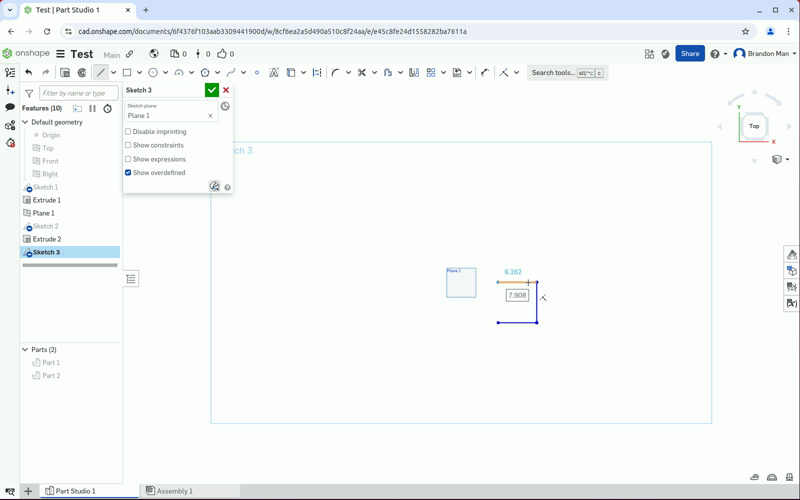
mouse_move(498, 322)
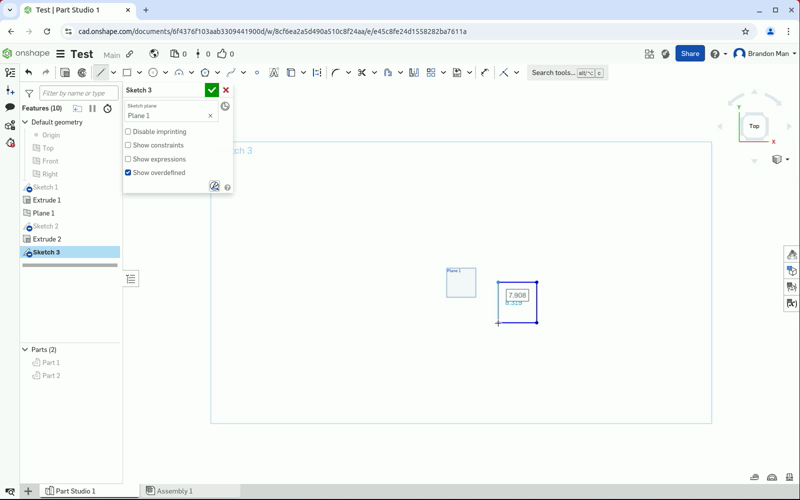
key_up(shift)
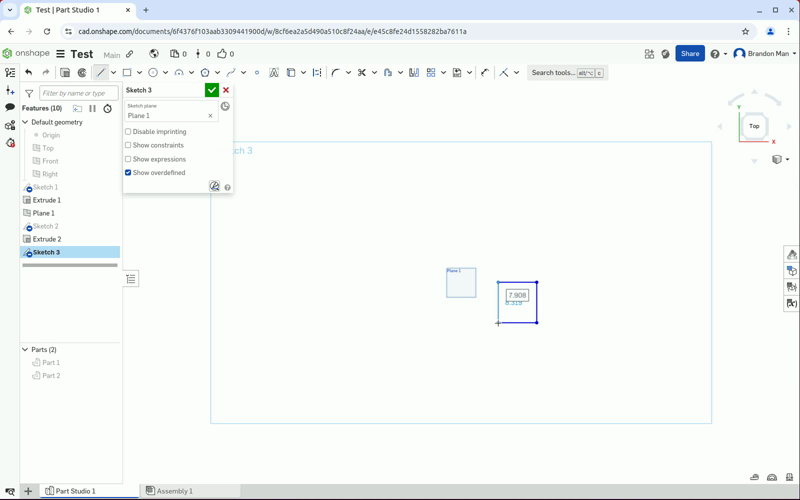
click(498, 322)
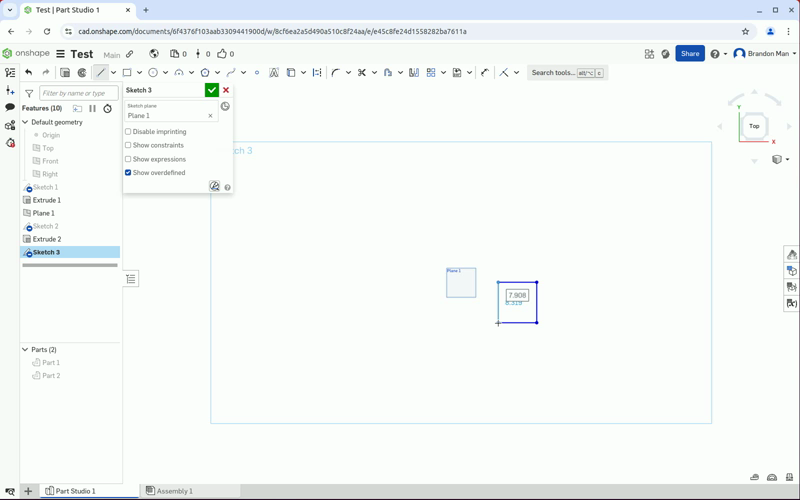
key(esc)
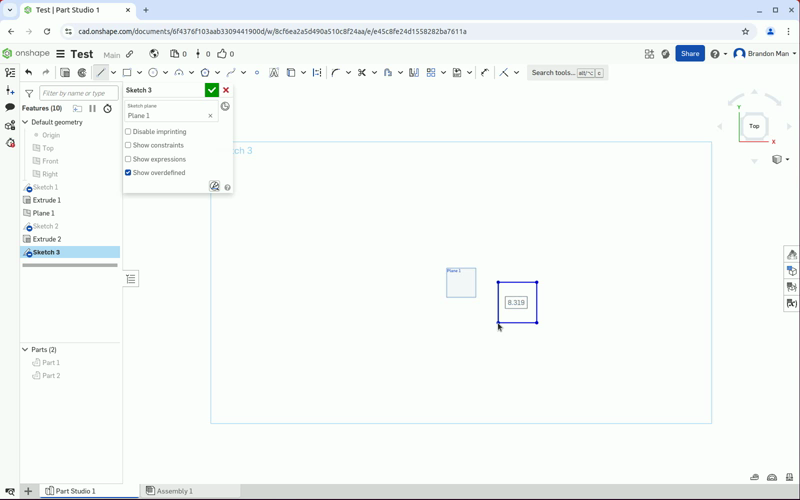
mouse_move(508, 290)
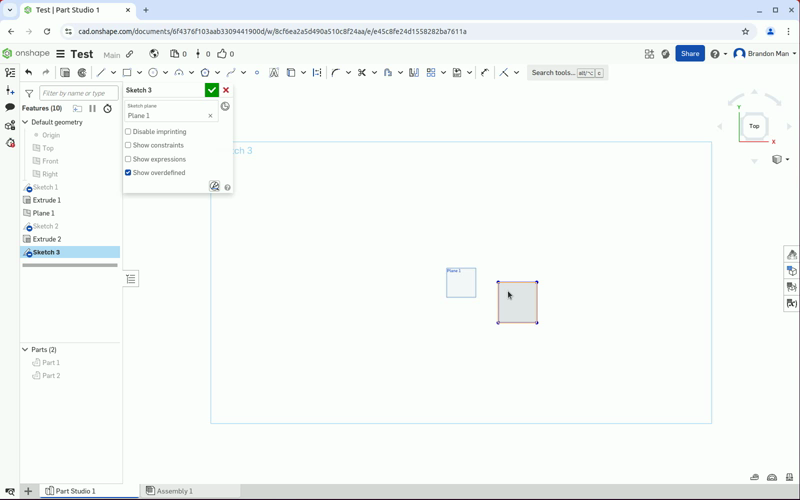
scroll(6)
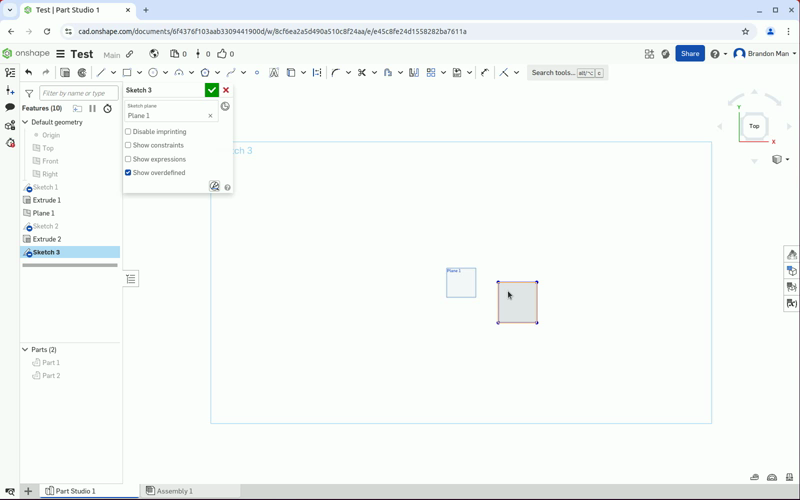
scroll(6)
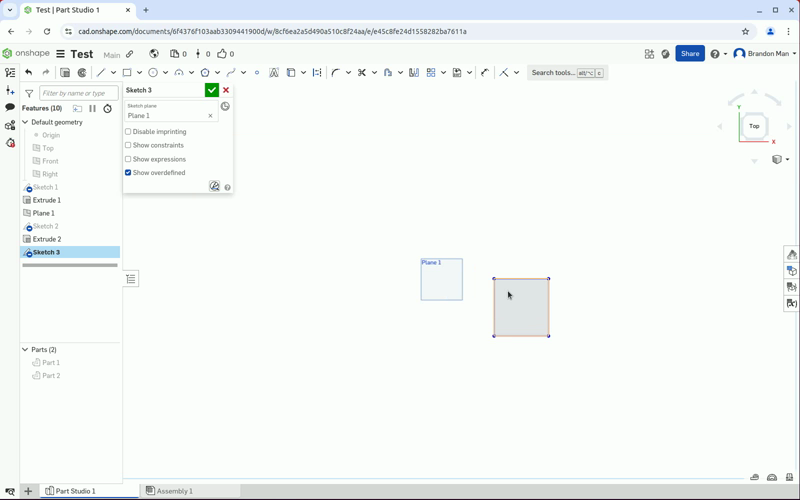
scroll(6)
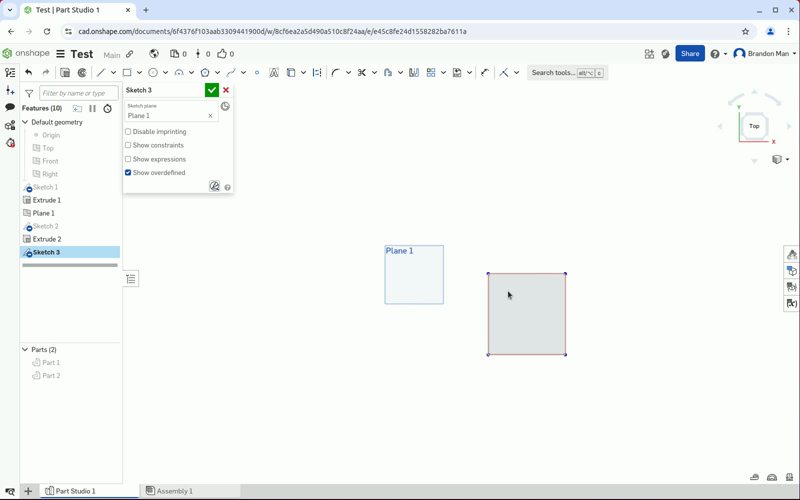
scroll(6)
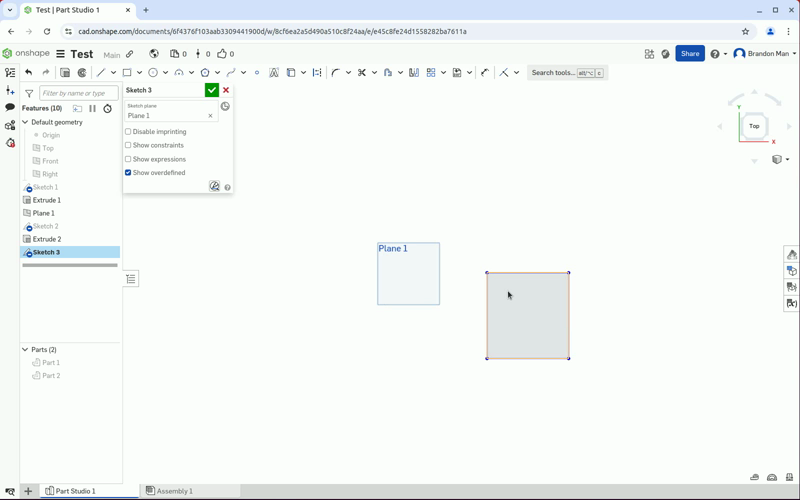
scroll(6)
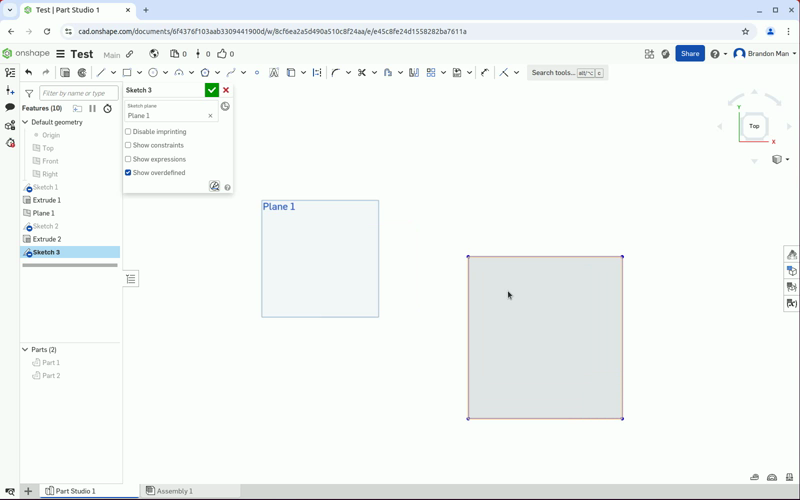
scroll(6)
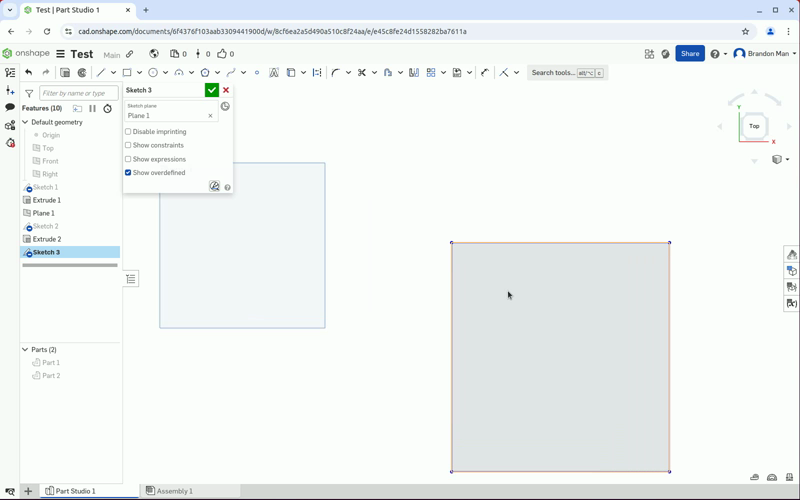
scroll(6)
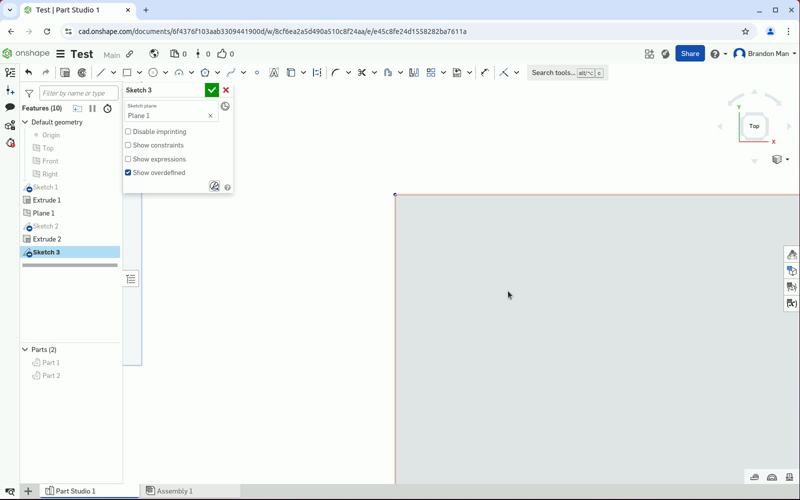
click(508, 290)
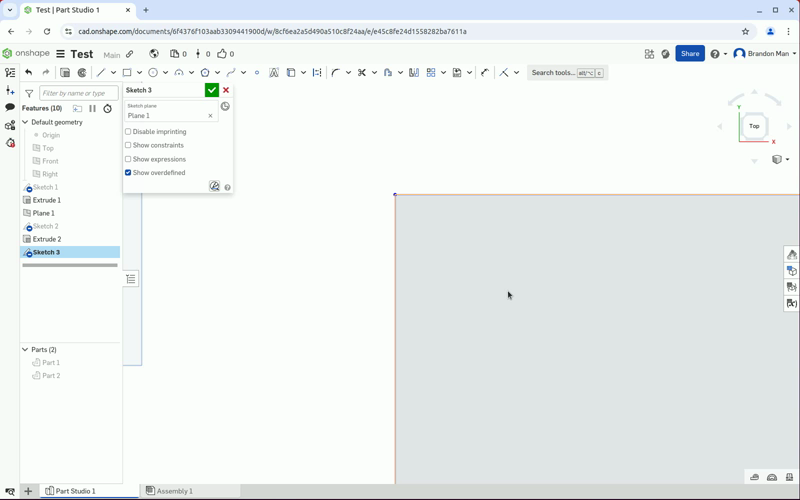
scroll(-6)
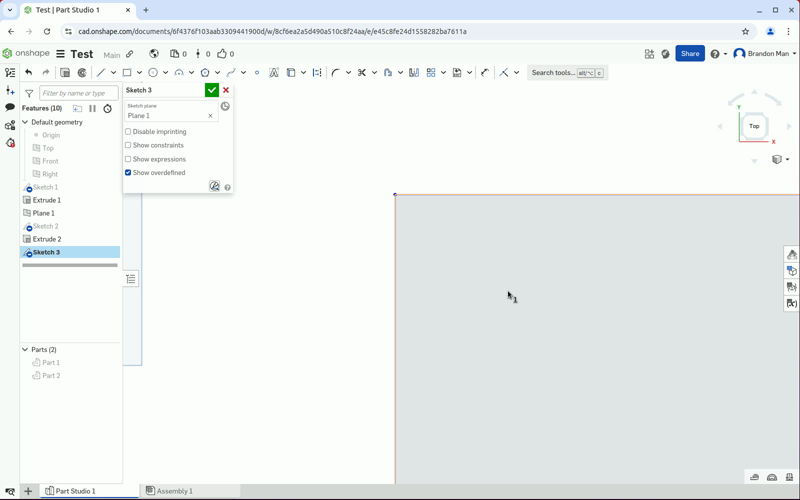
scroll(-6)
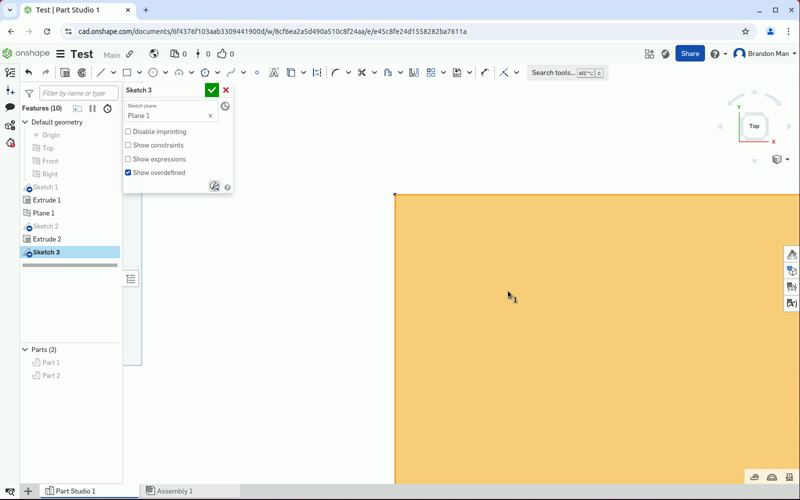
scroll(-6)
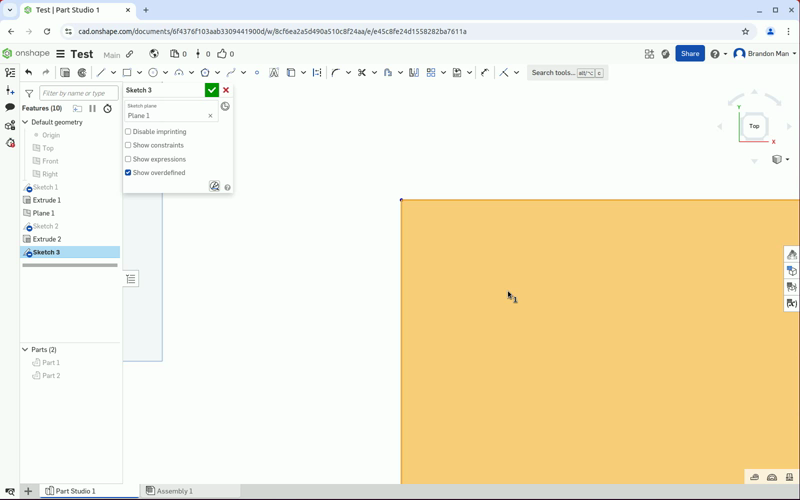
scroll(-6)
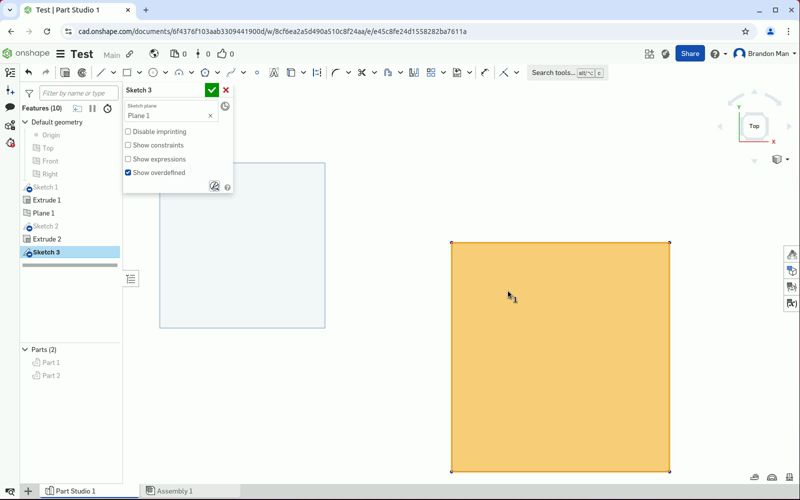
scroll(-6)
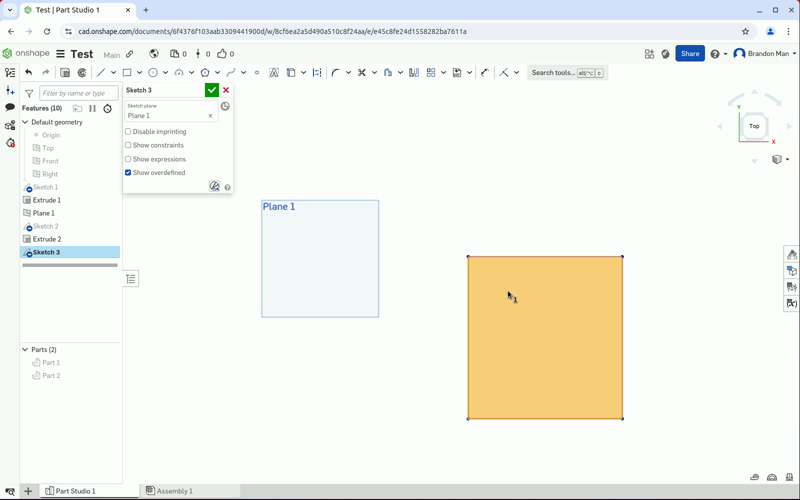
scroll(-6)
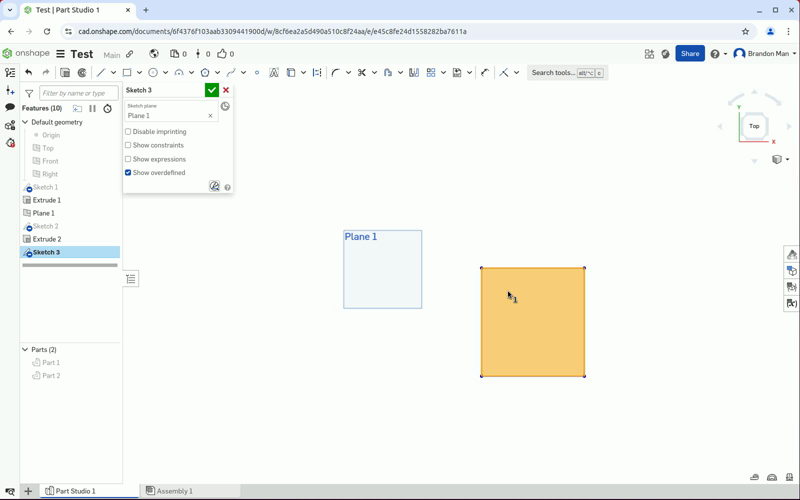
scroll(-6)
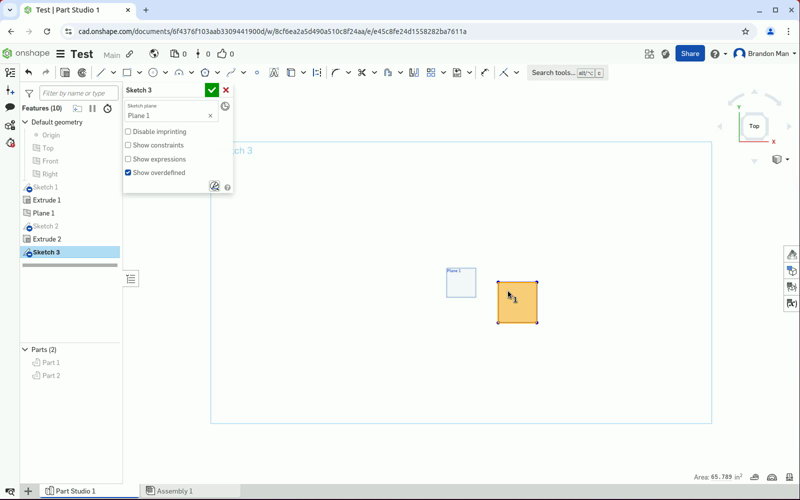
mouse_move(73, 352)
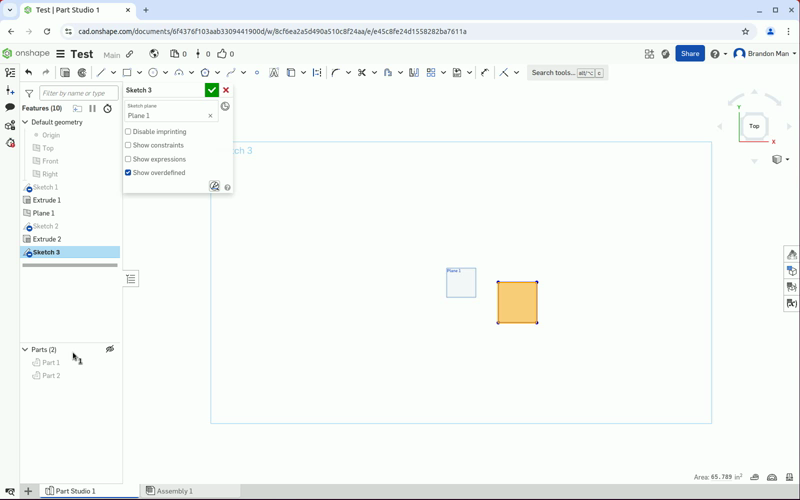
key(shift+y)
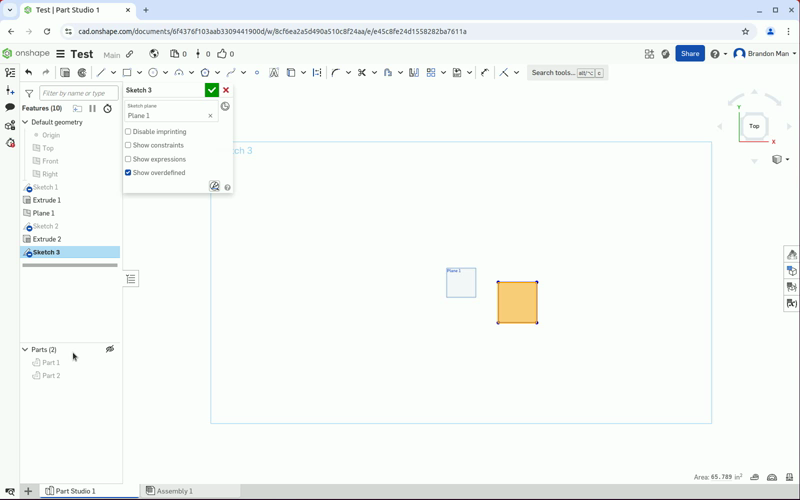
key(shift+e)
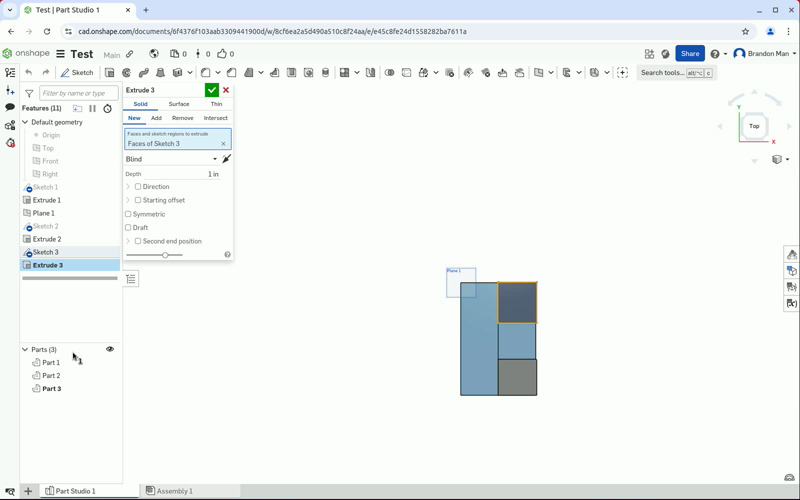
mouse_move(143, 106)
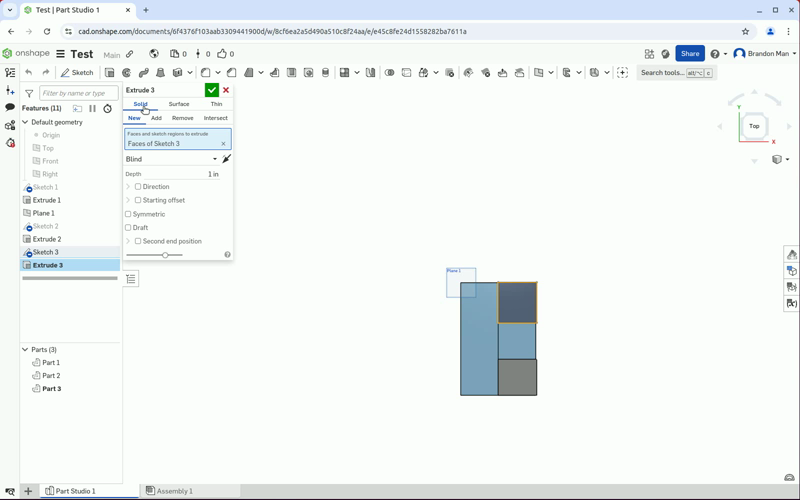
click(143, 106)
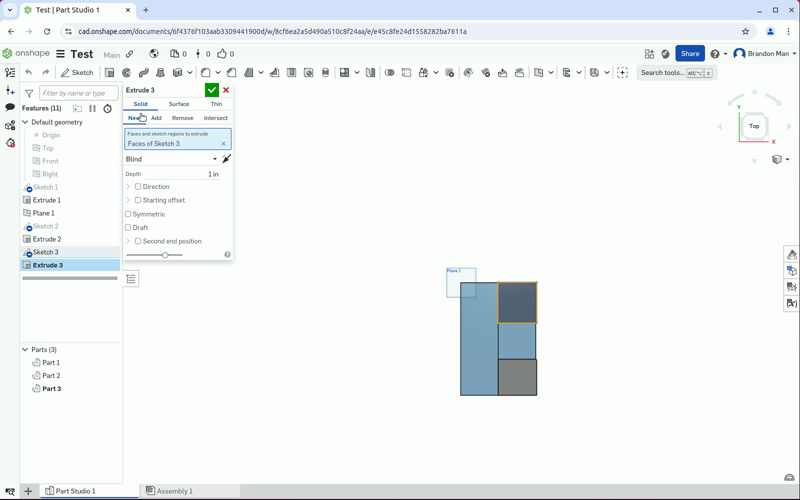
mouse_move(137, 120)
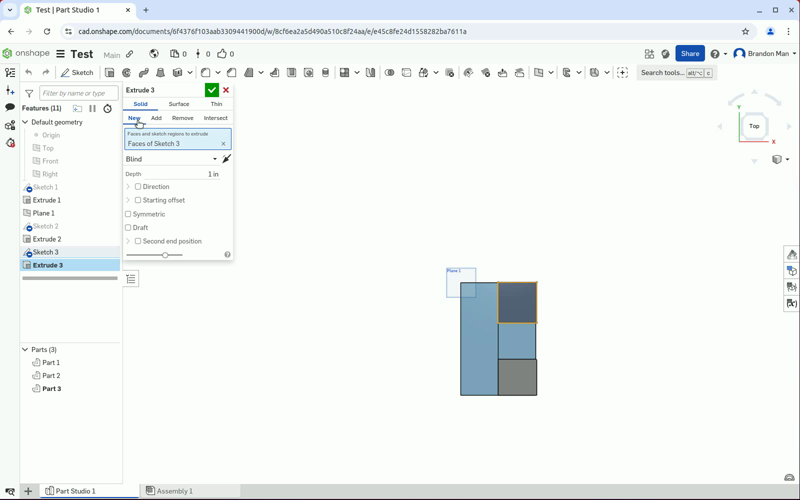
click(137, 120)
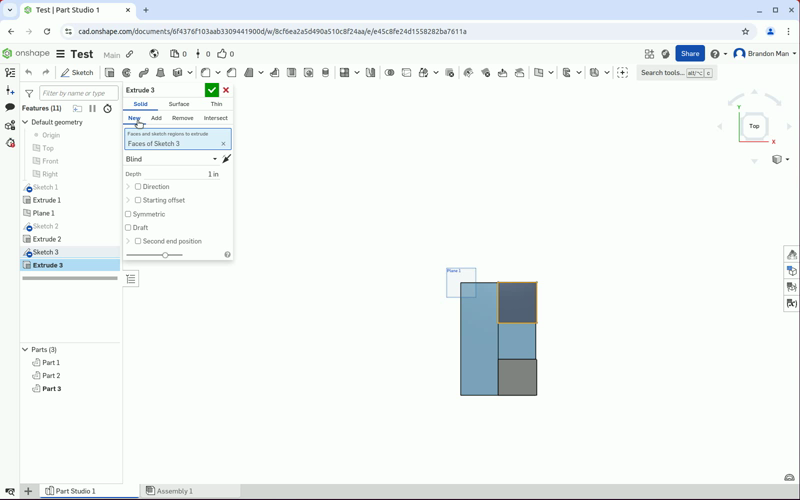
key(tab, 4)
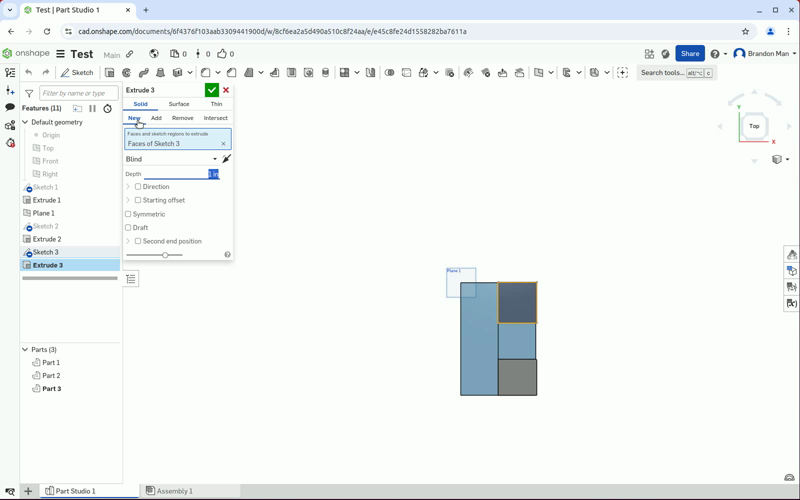
text(3.851)
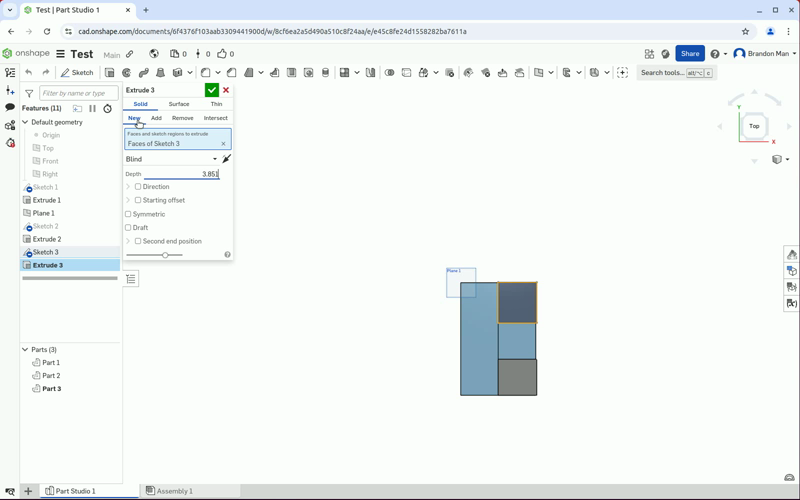
key(enter)
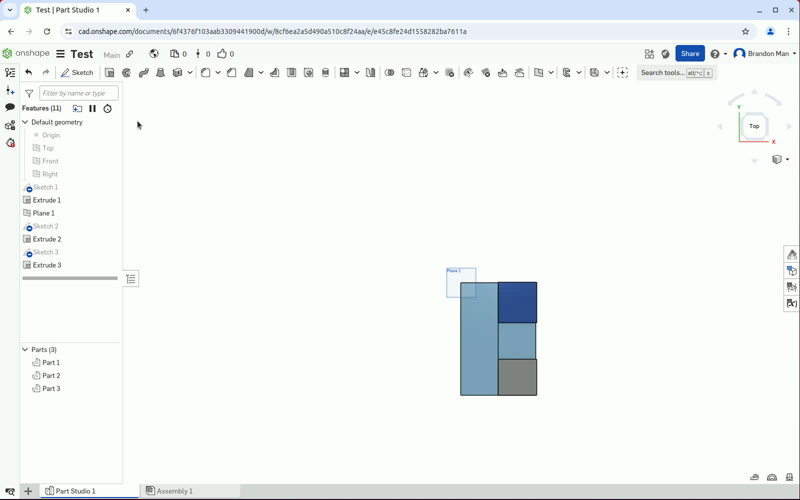
key(shift+h)
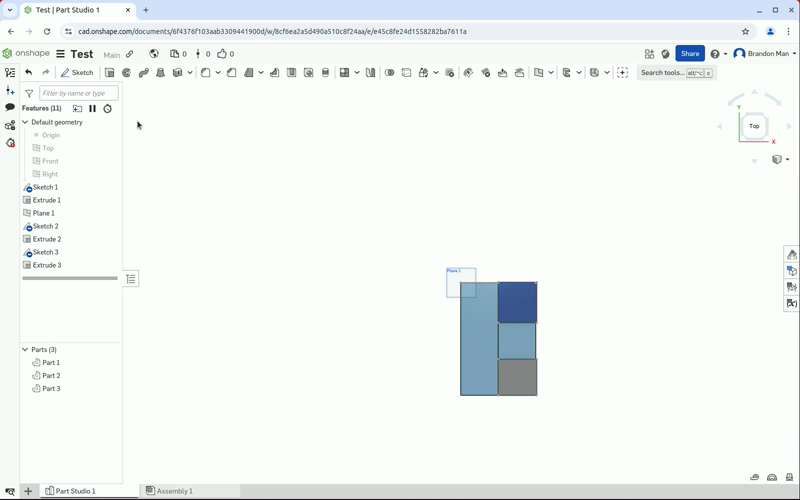
key(shift+h)
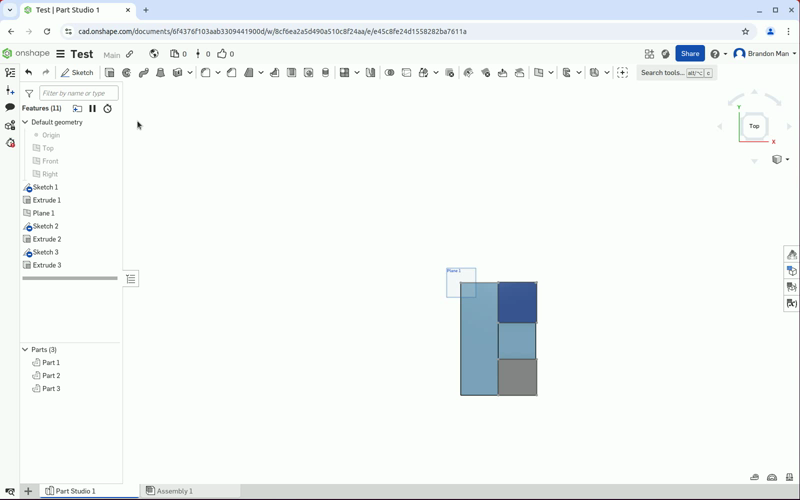
key(shift+7)
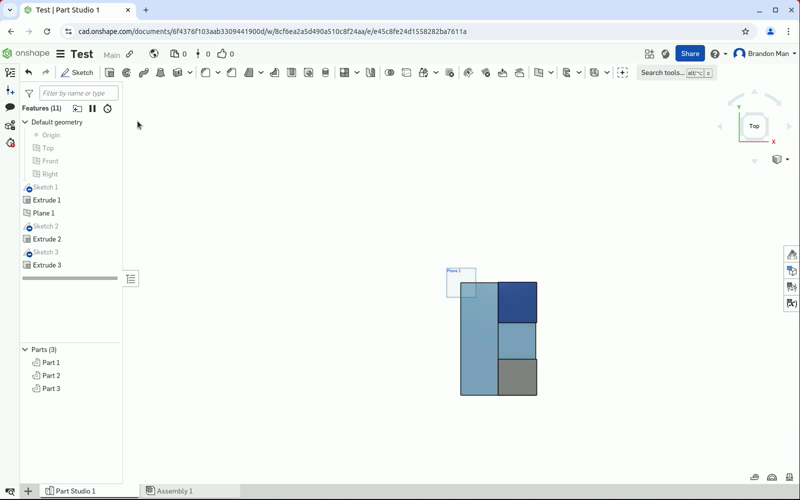
key(up, 3)
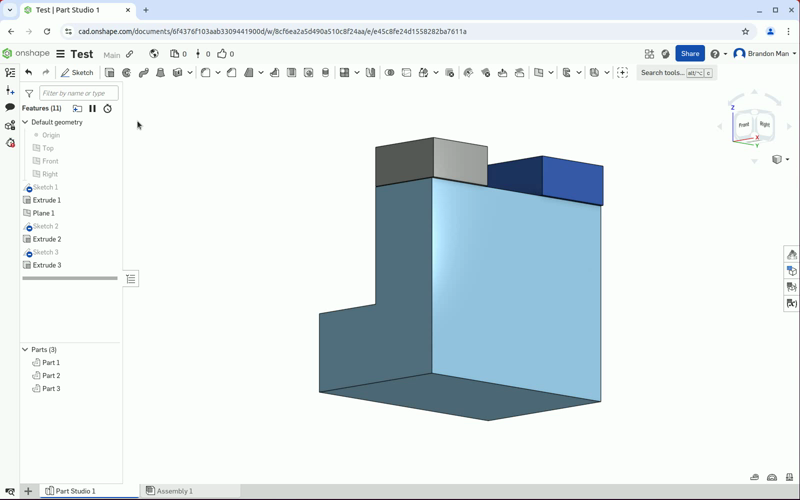
key(left, 3)
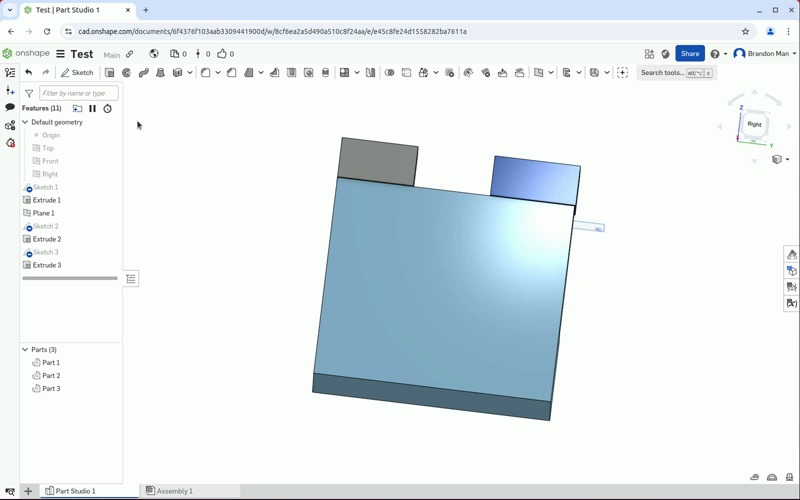
key(right, 3)
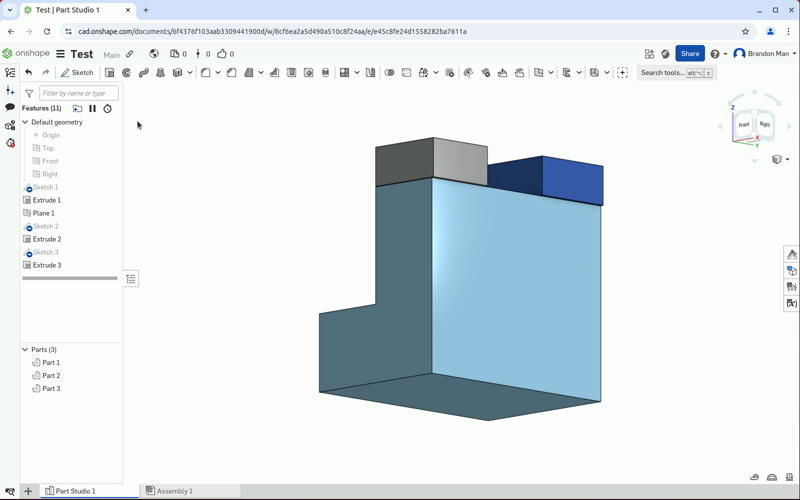
key(down, 3)
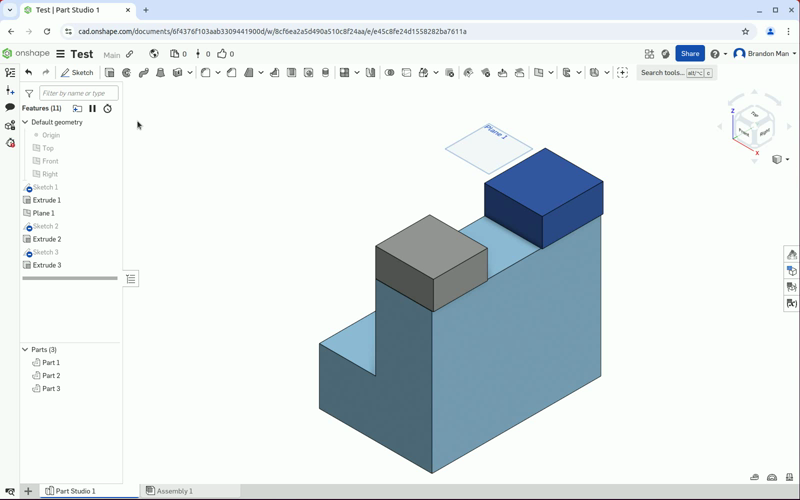
mouse_move(73, 189)
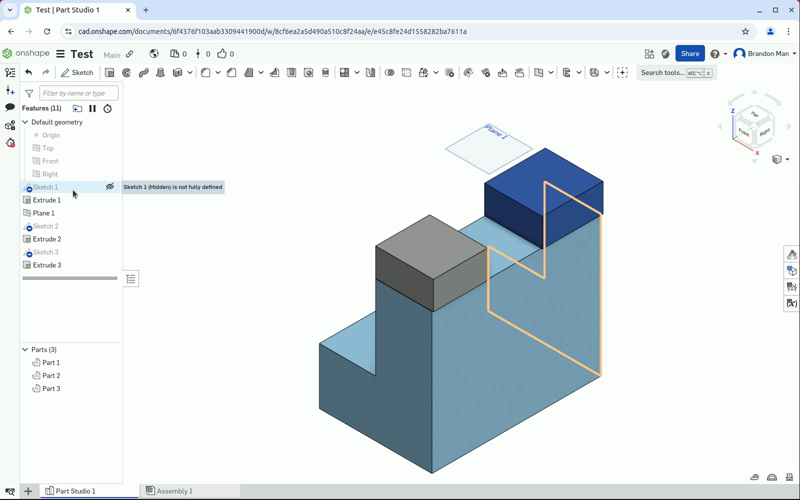
click(73, 189)